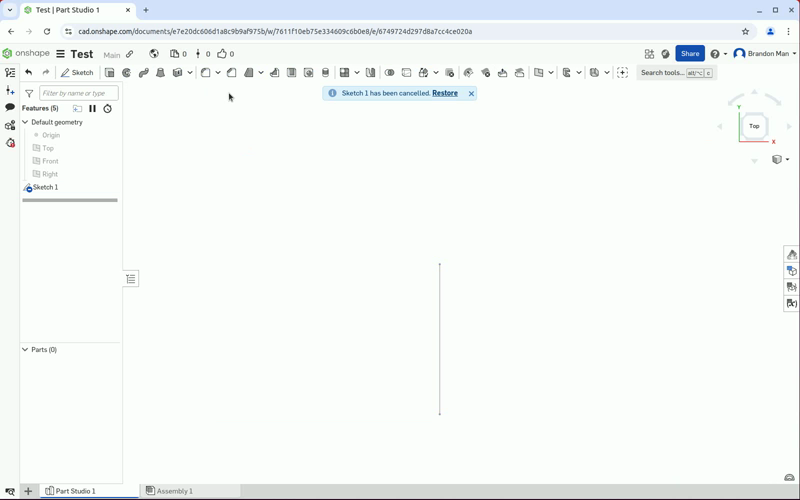
key(shift+h)
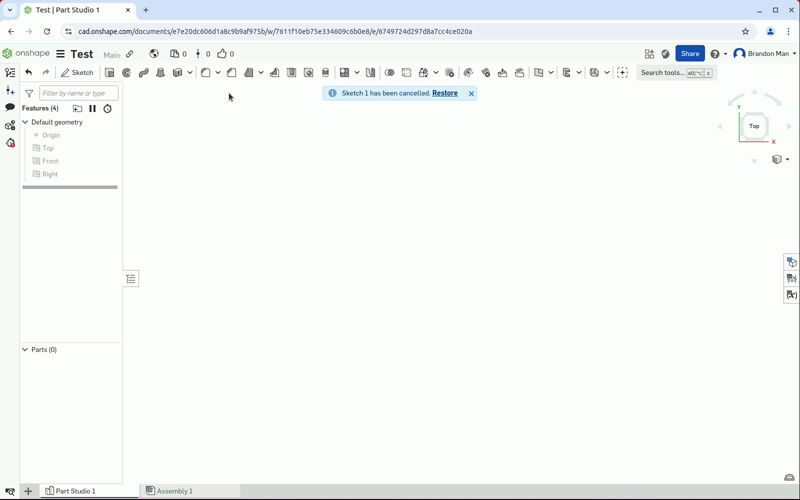
mouse_move(73, 352)
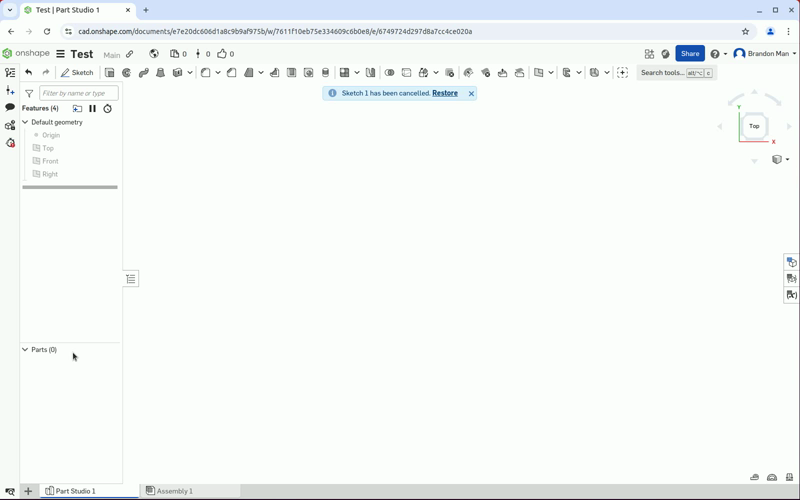
key(y)
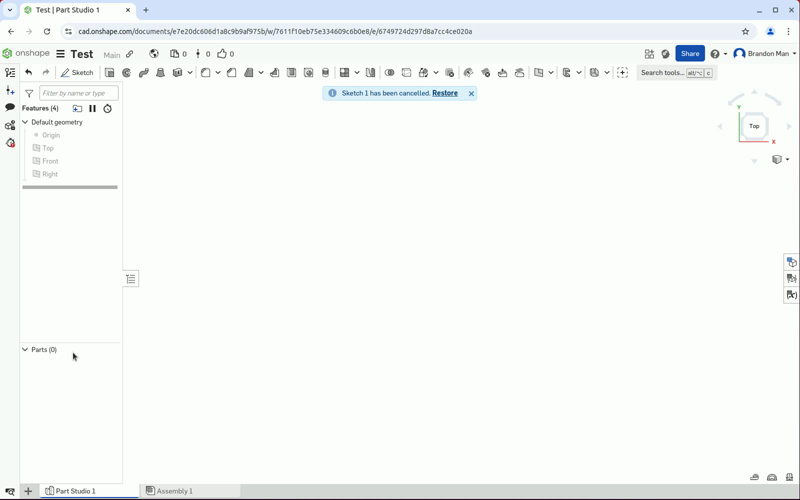
key(shift+p)
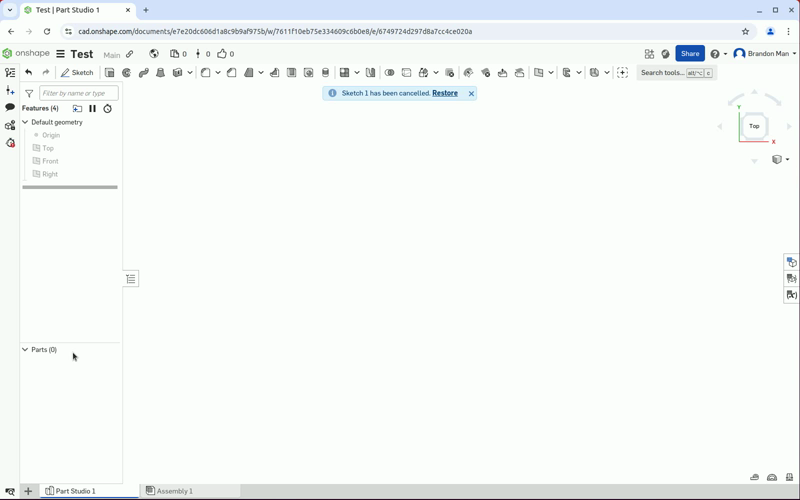
key(space)
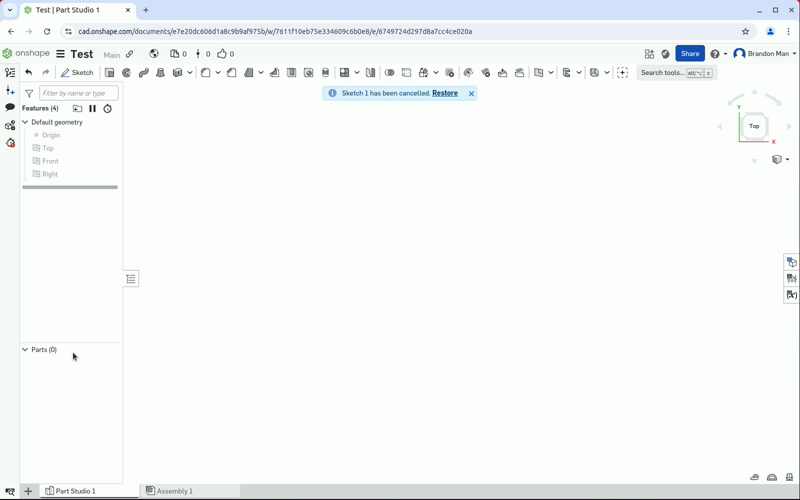
key_down(shift)
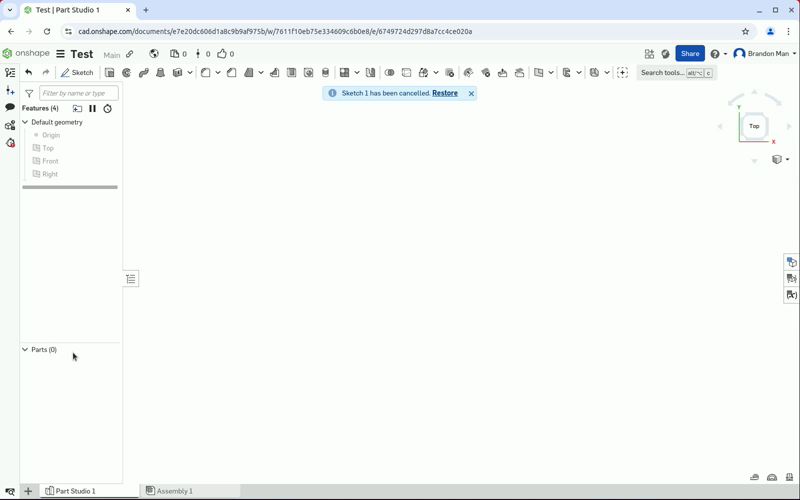
key(up)
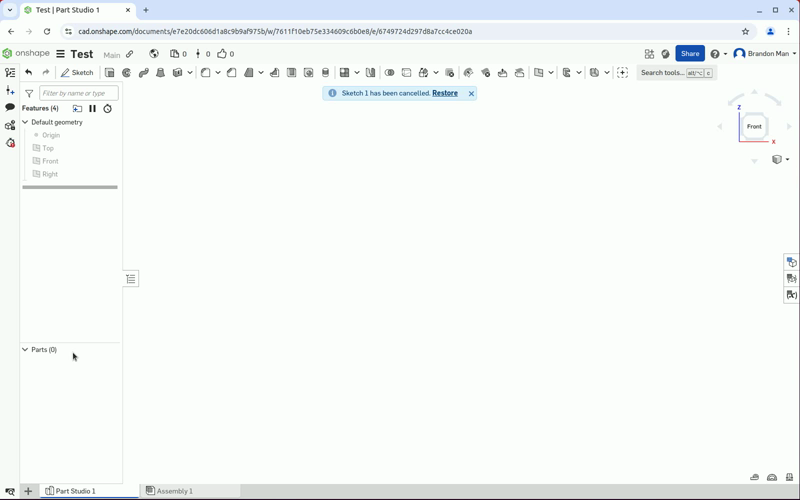
key_up(shift)
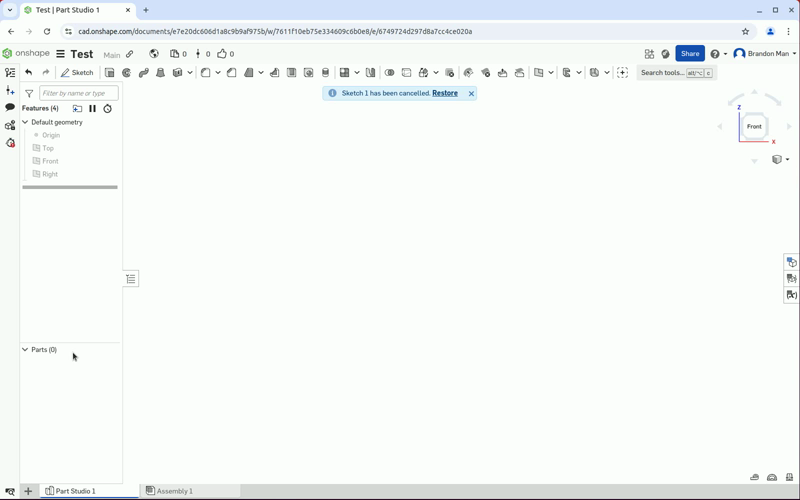
mouse_move(73, 352)
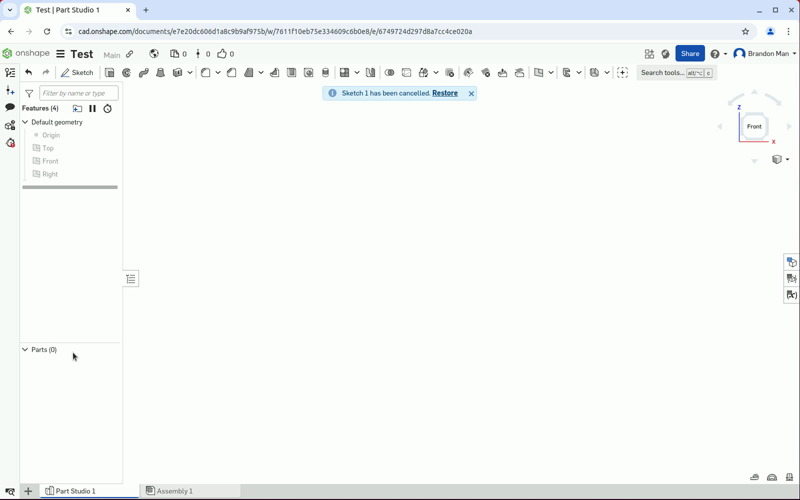
key(shift+y)
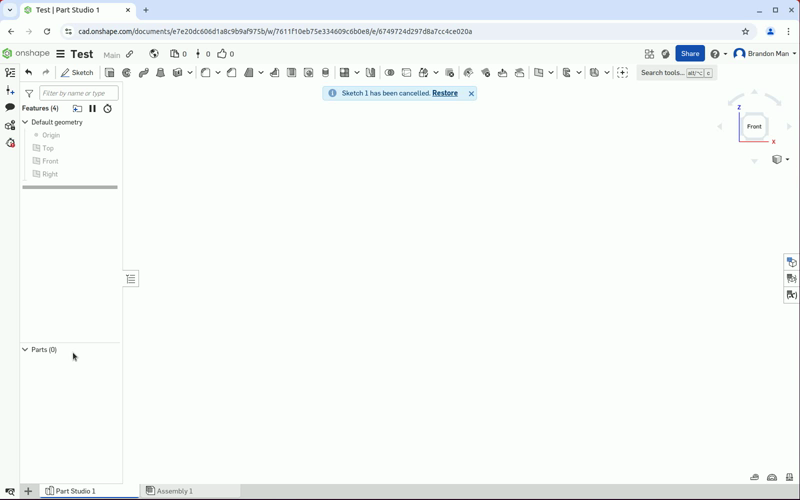
key(shift+s)
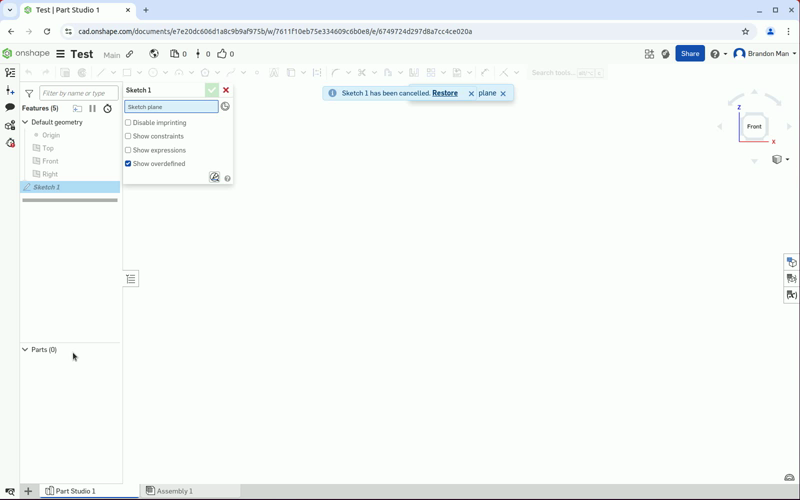
mouse_move(73, 163)
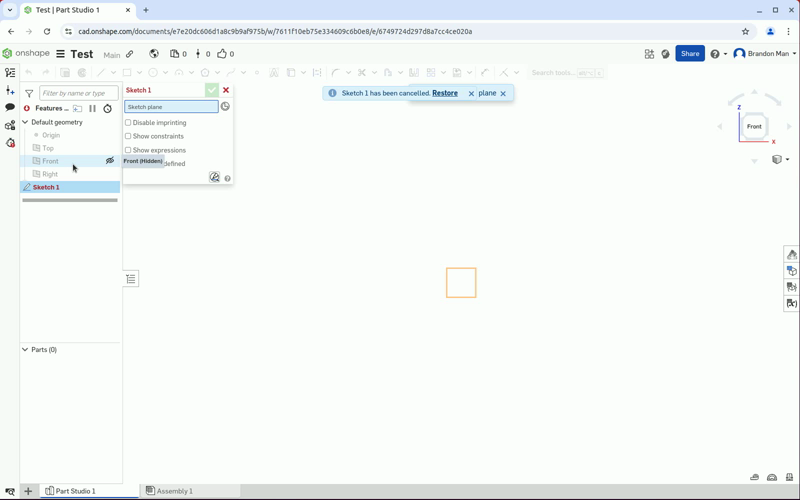
click(73, 163)
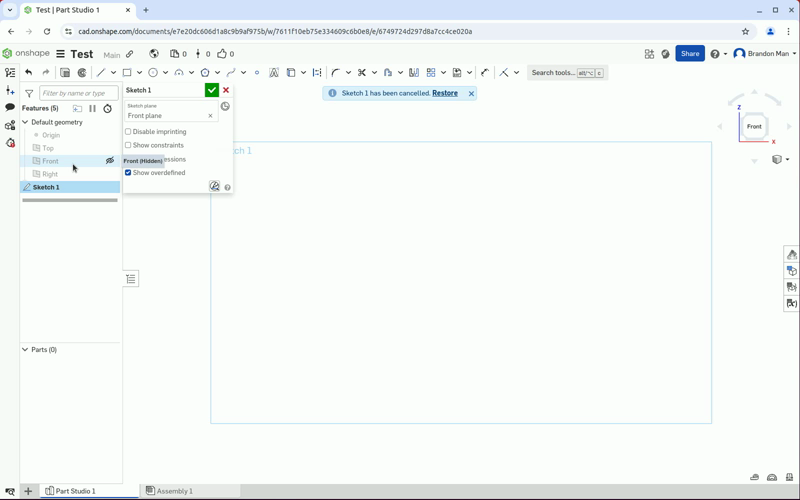
mouse_move(73, 352)
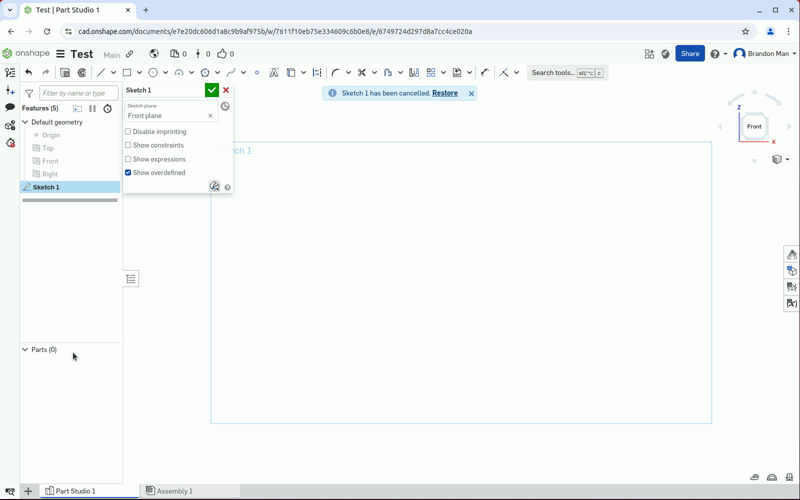
key(y)
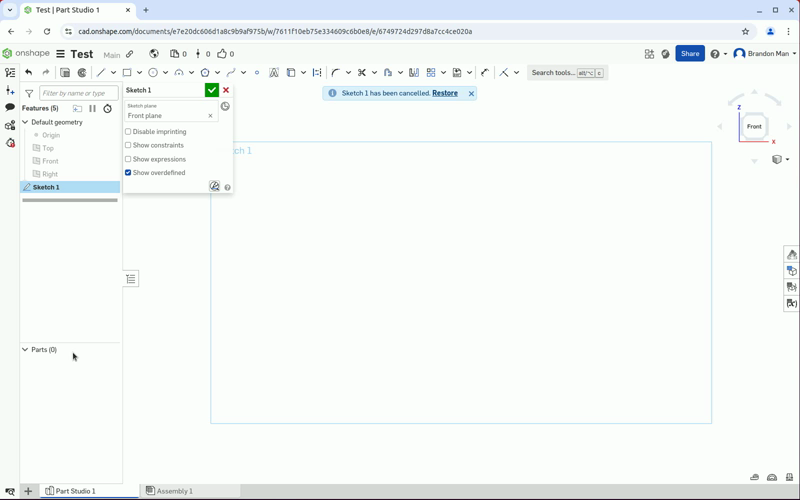
key(l)
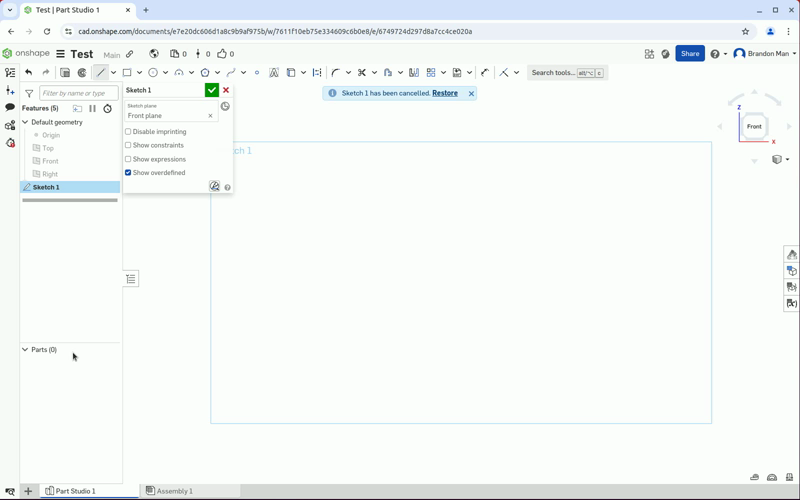
key_down(shift)
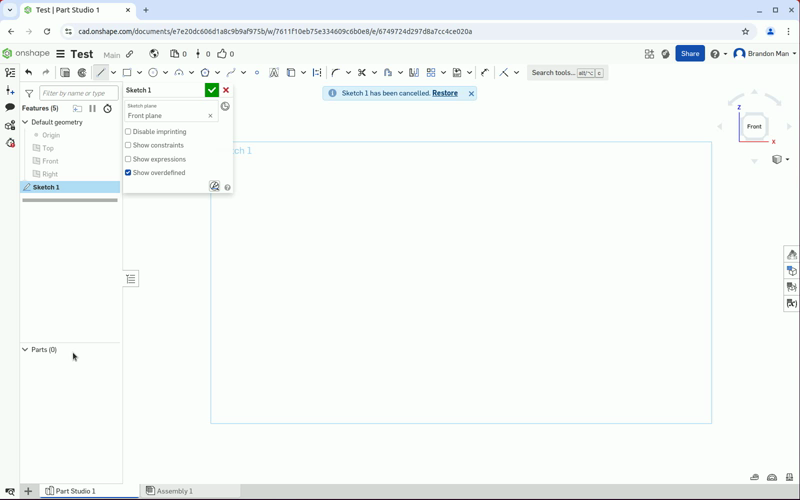
mouse_move(454, 265)
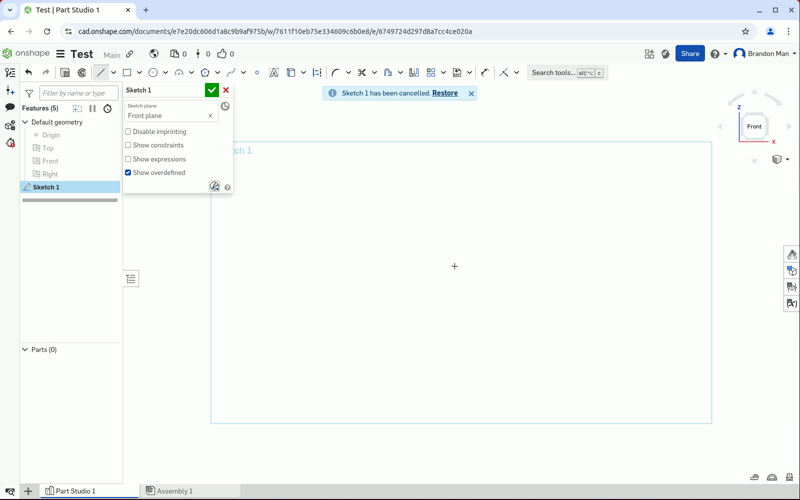
click(454, 265)
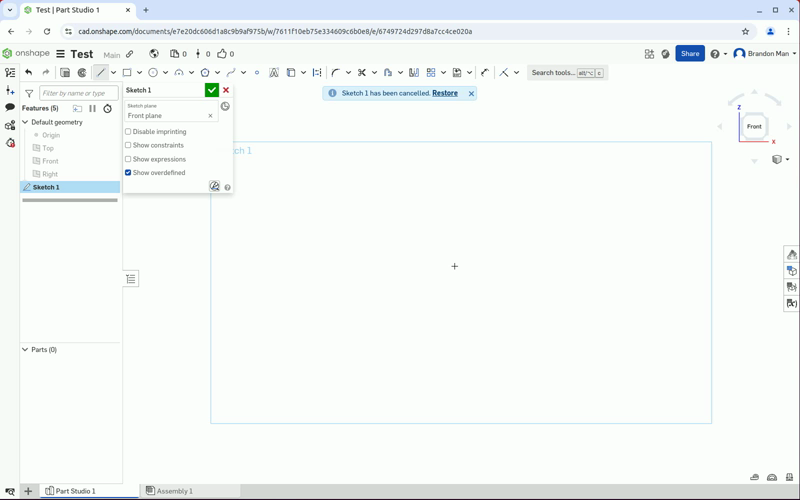
key_up(shift)
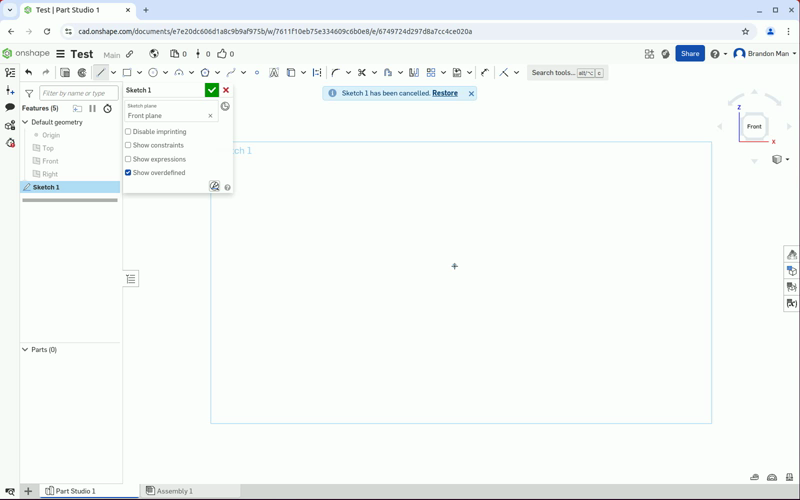
key_down(shift)
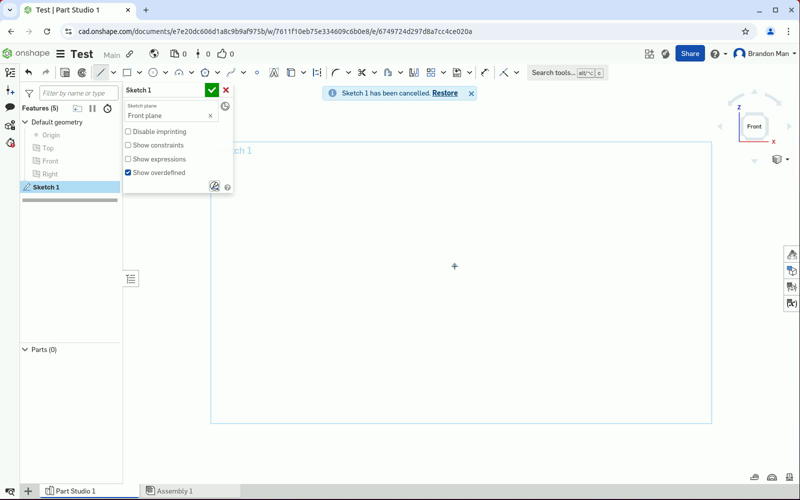
mouse_move(484, 265)
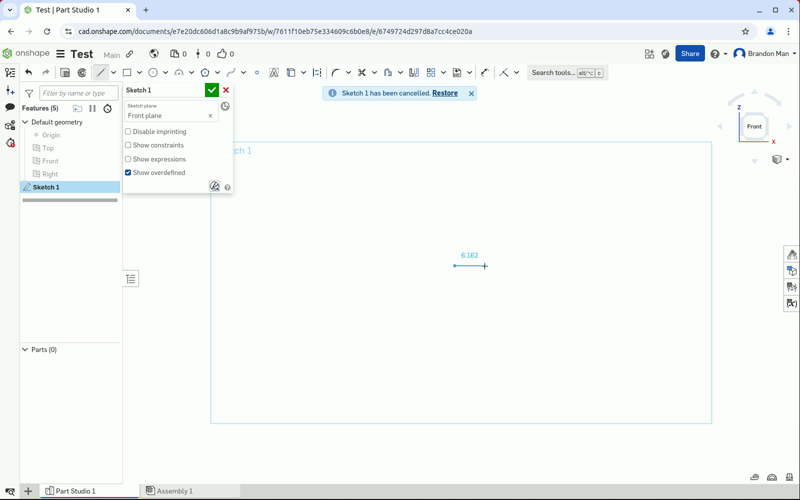
mouse_move(461, 283)
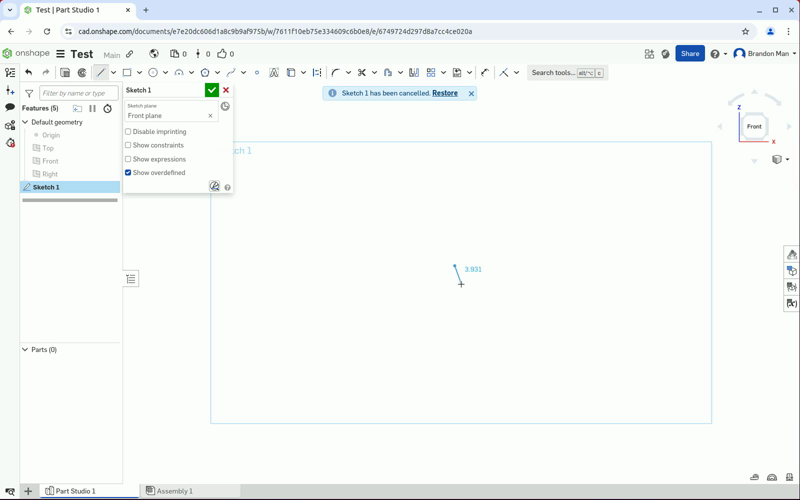
click(461, 283)
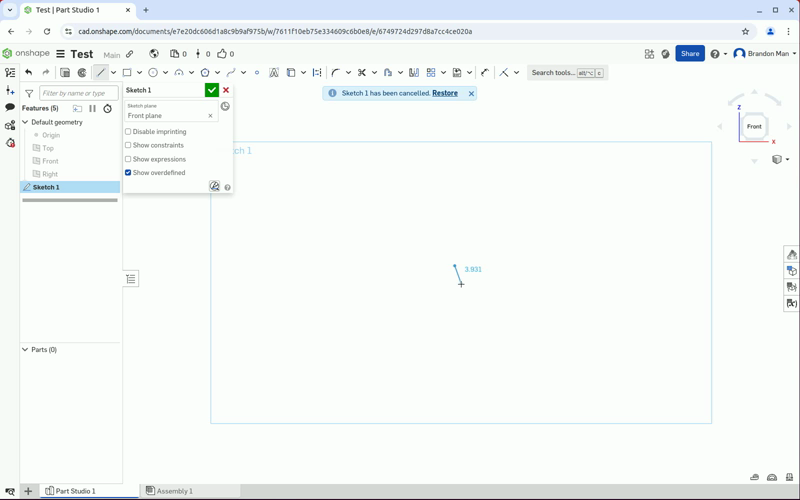
key_up(shift)
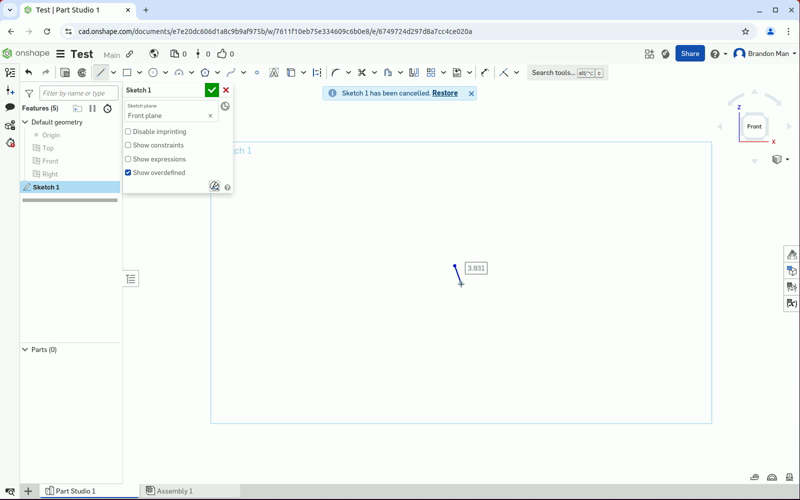
key_down(shift)
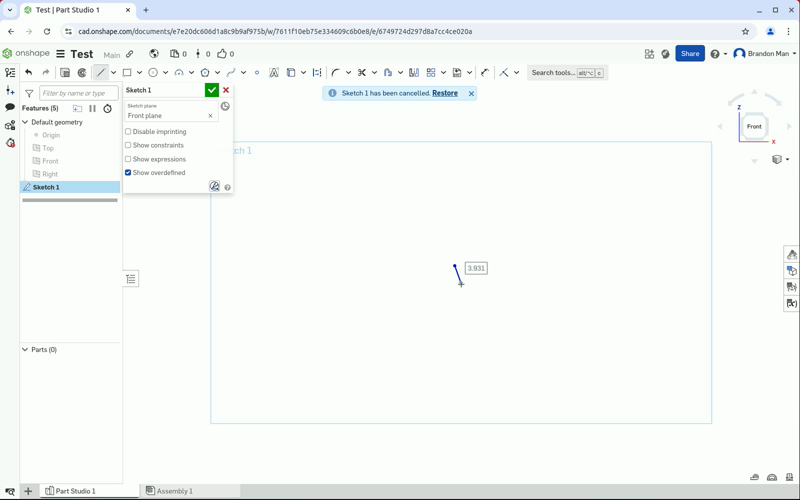
mouse_move(491, 283)
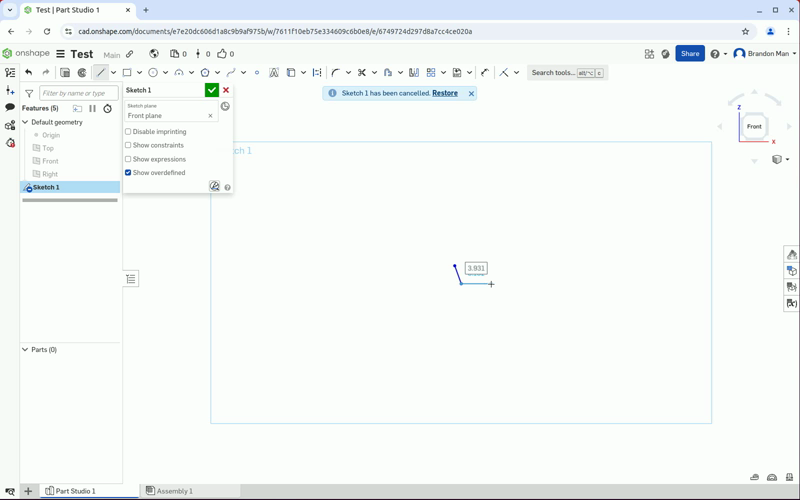
mouse_move(467, 265)
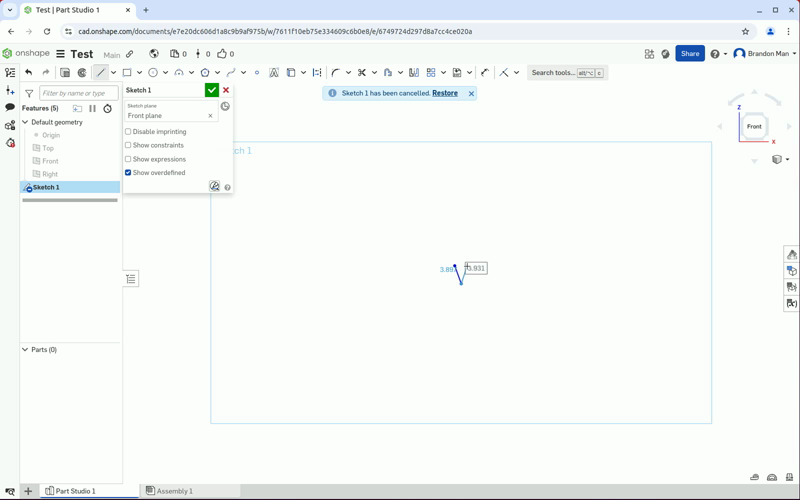
click(467, 265)
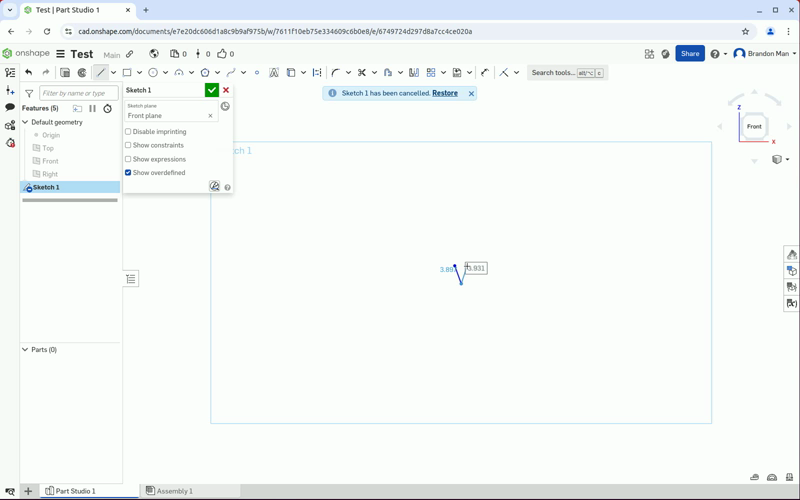
key_up(shift)
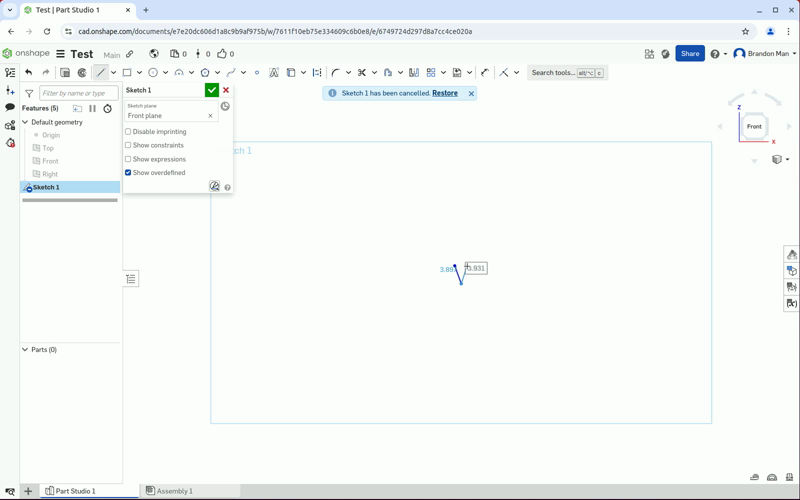
mouse_move(497, 265)
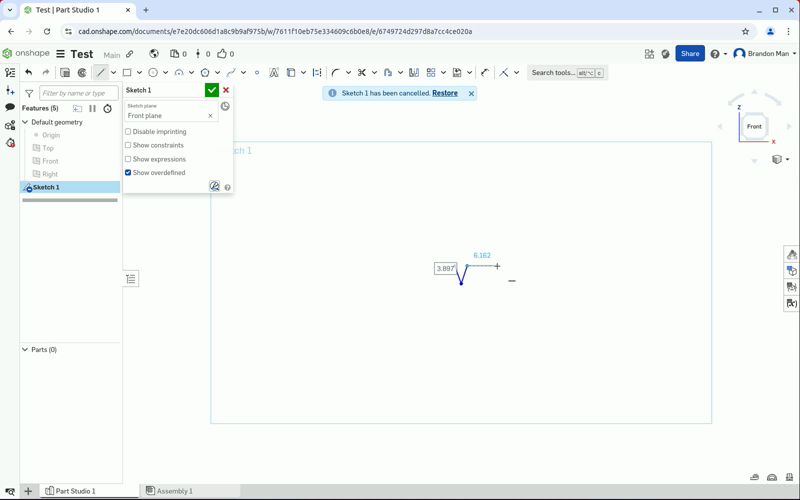
key_down(shift)
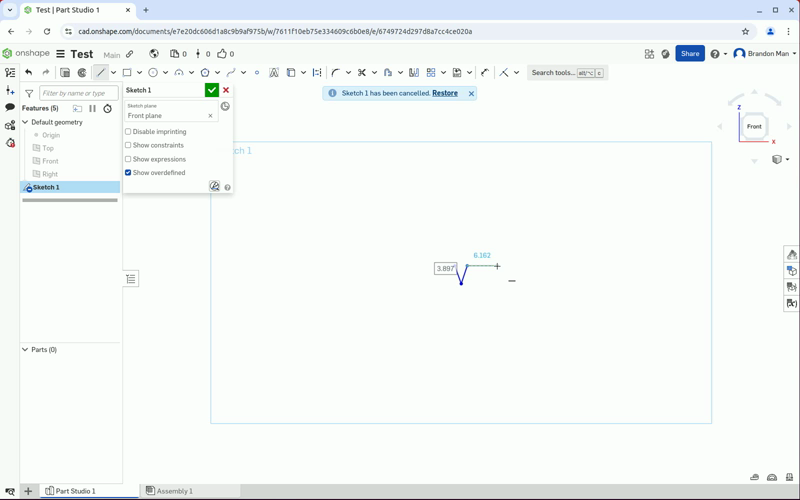
mouse_move(454, 265)
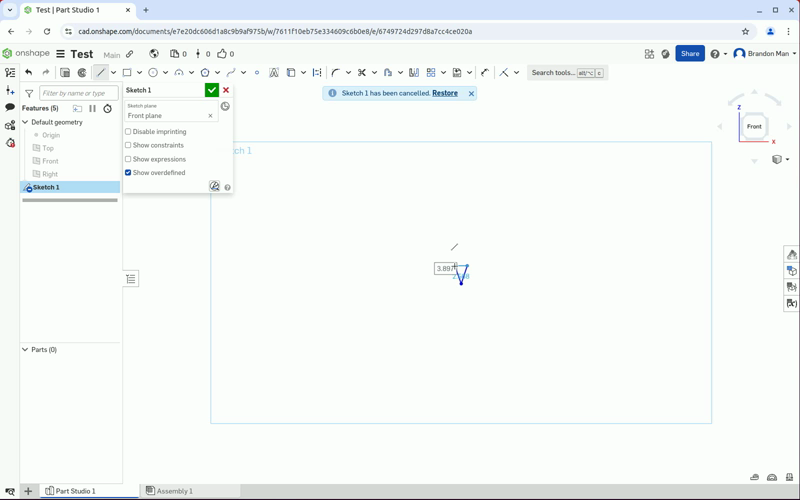
key_up(shift)
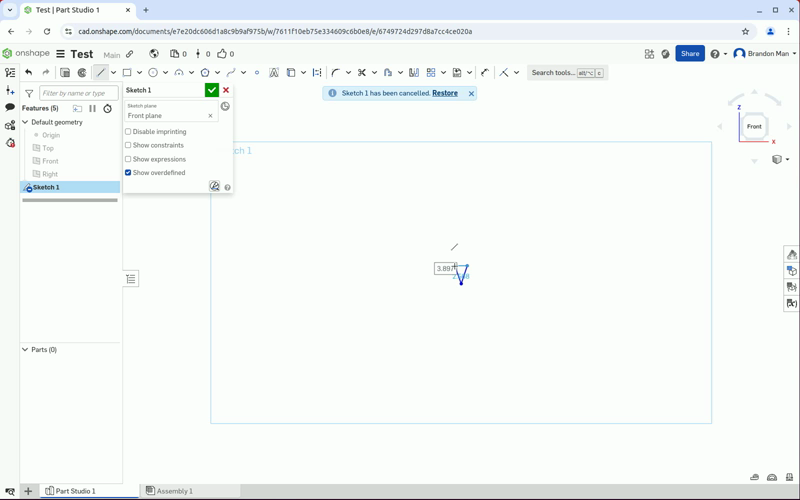
click(454, 265)
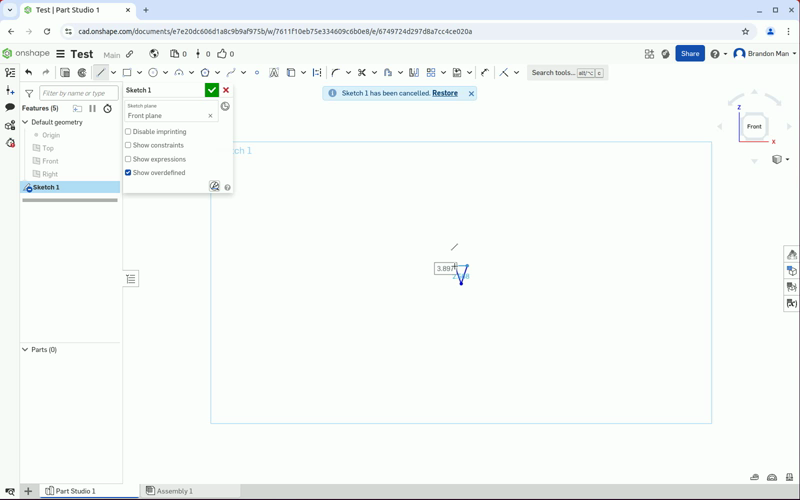
key(esc)
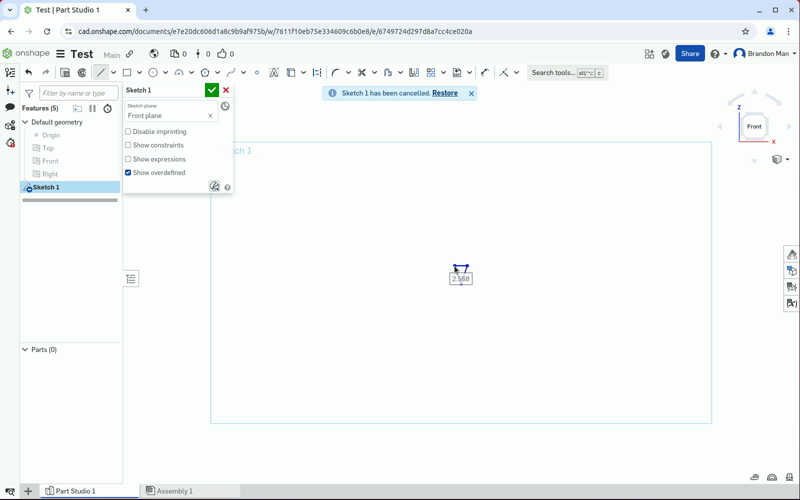
mouse_move(455, 267)
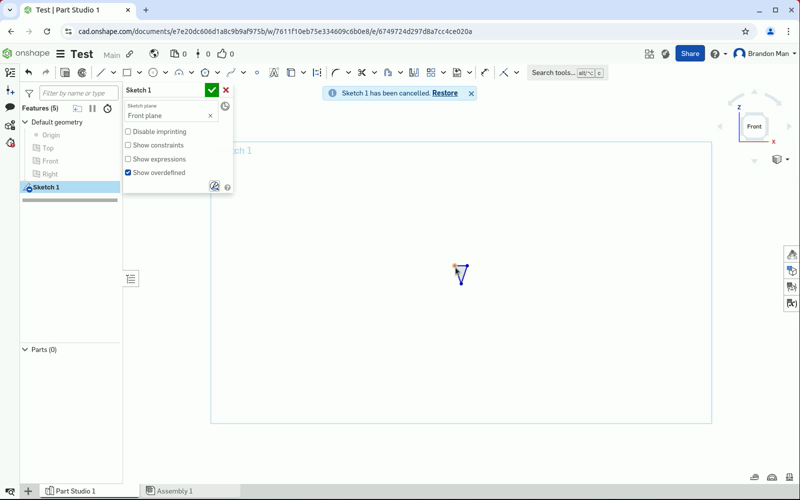
scroll(6)
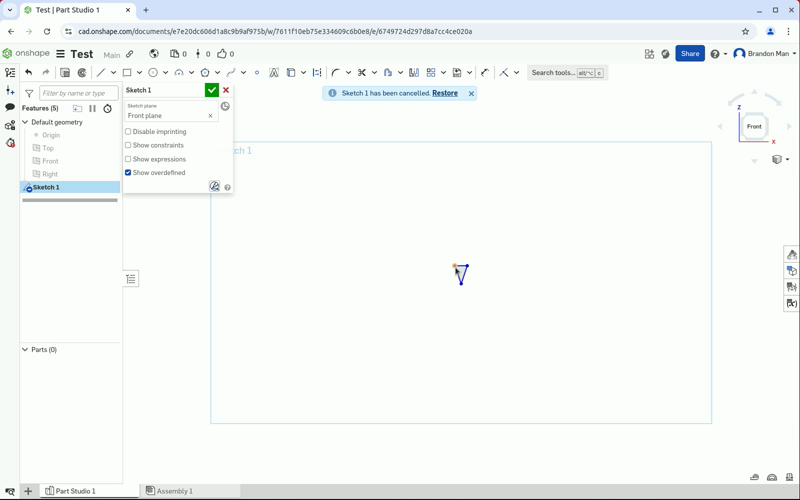
scroll(6)
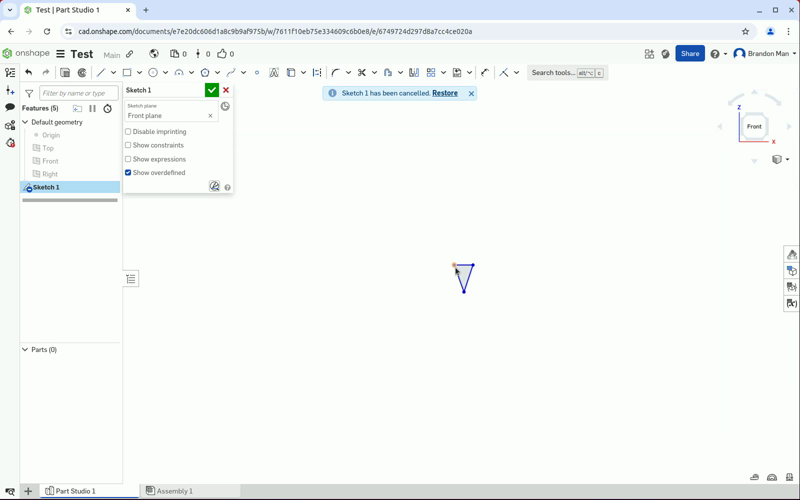
scroll(6)
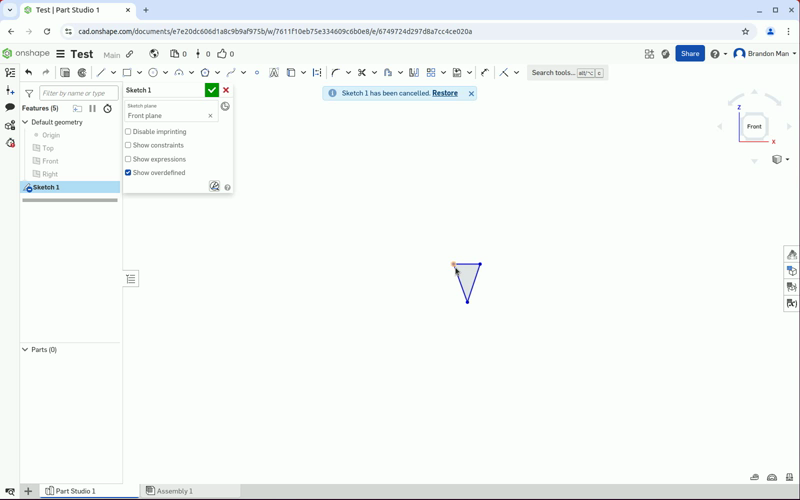
scroll(6)
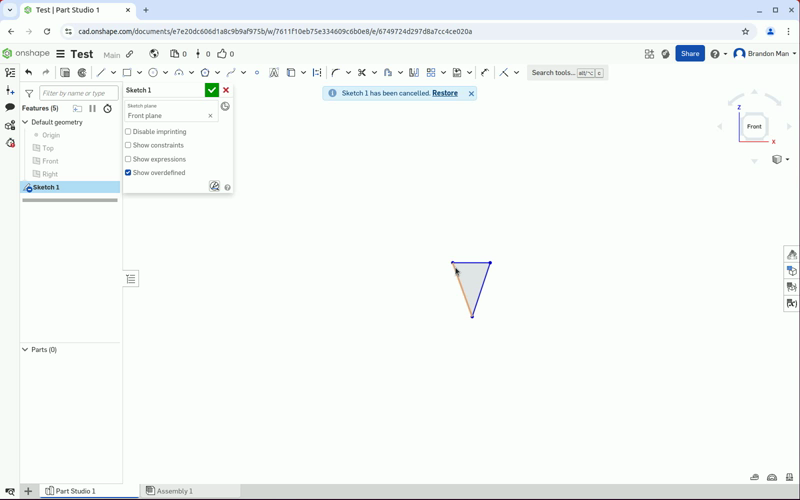
scroll(6)
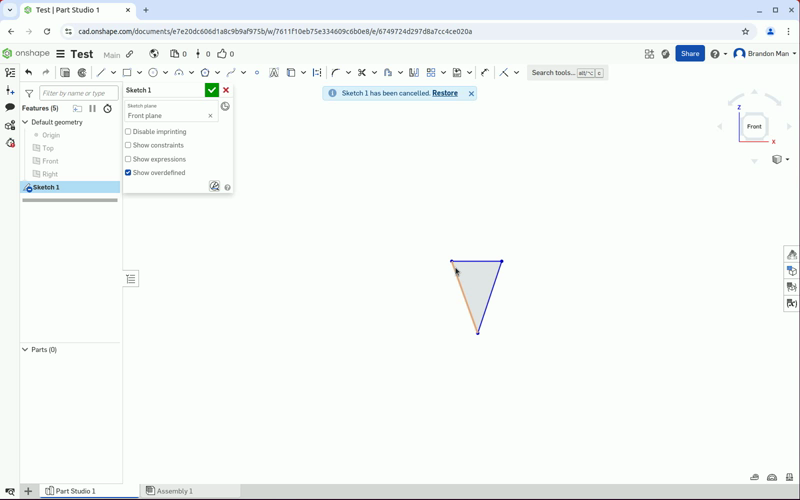
scroll(6)
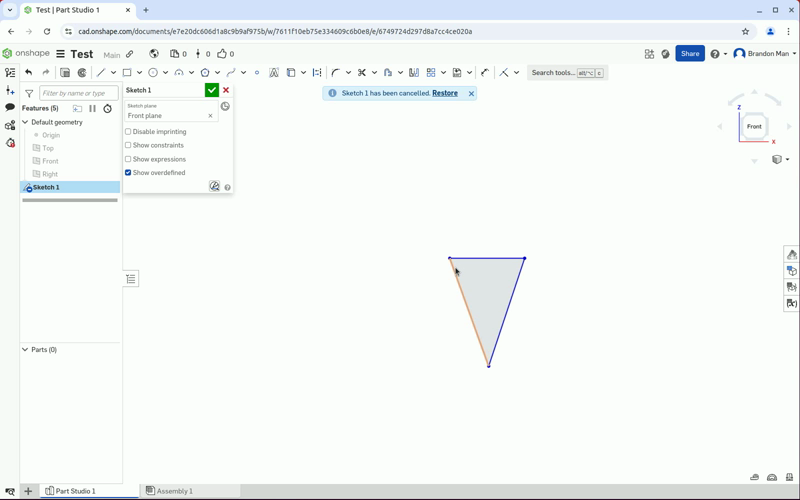
scroll(6)
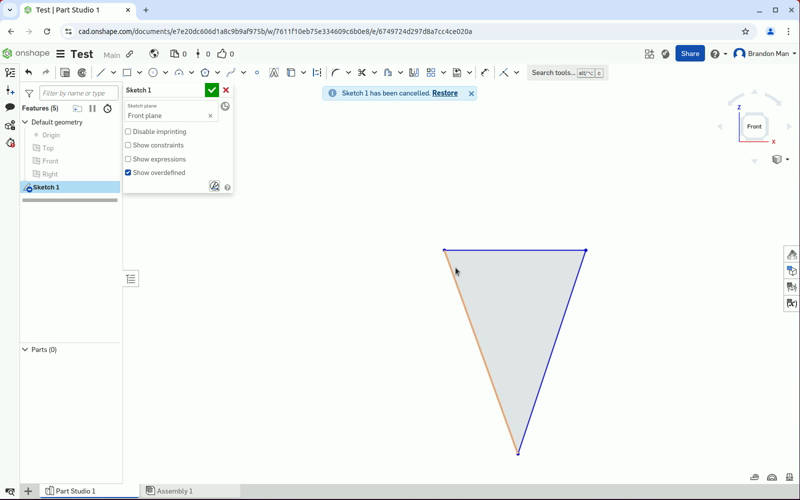
click(455, 267)
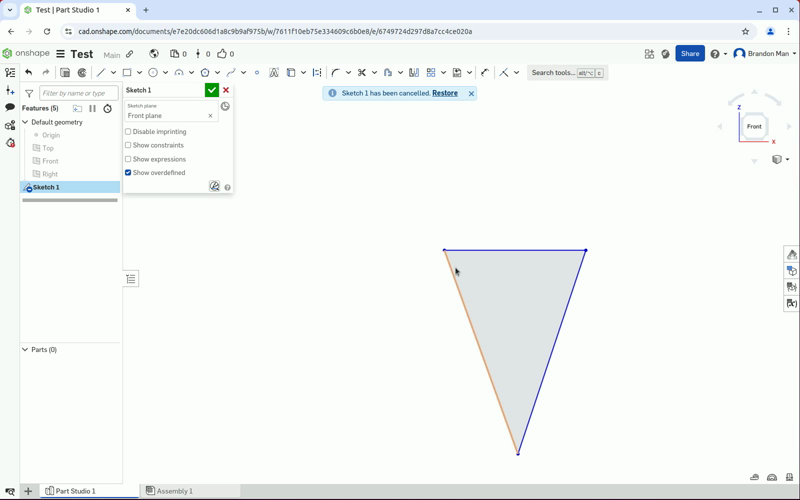
scroll(-6)
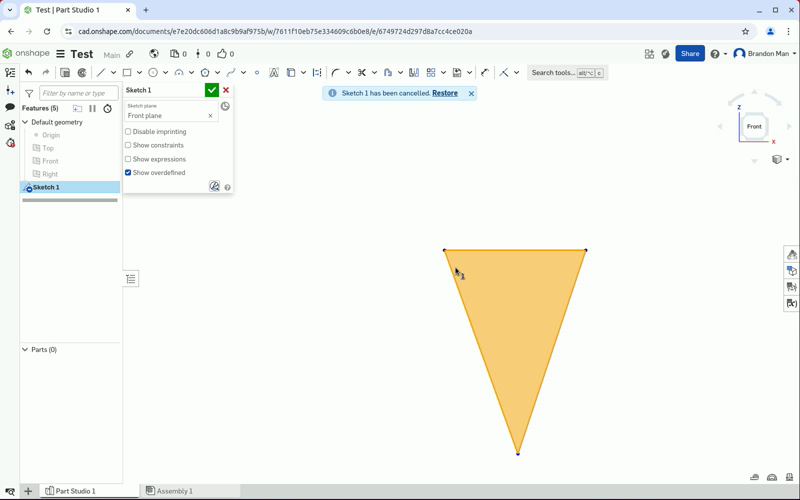
scroll(-6)
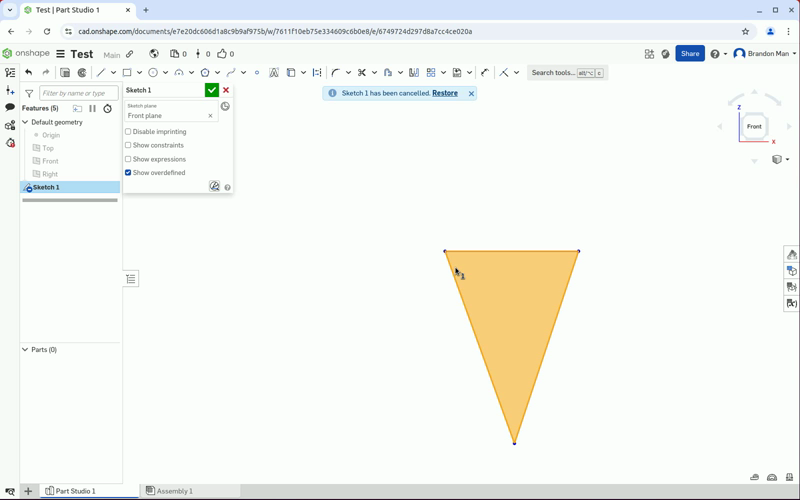
scroll(-6)
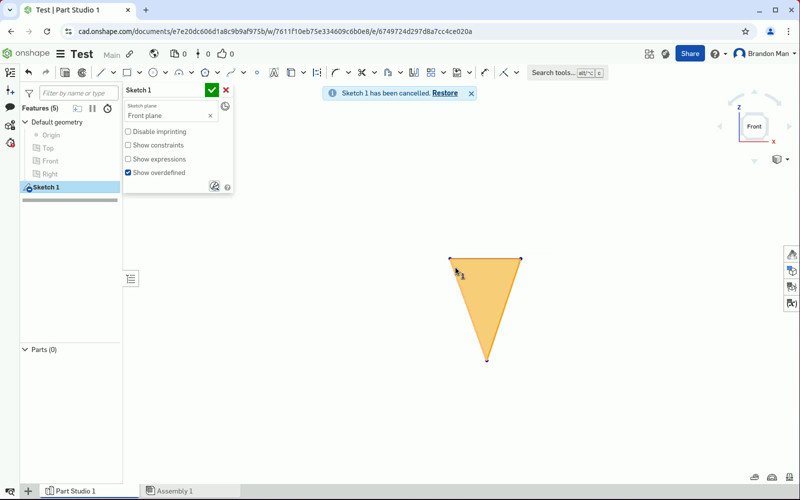
scroll(-6)
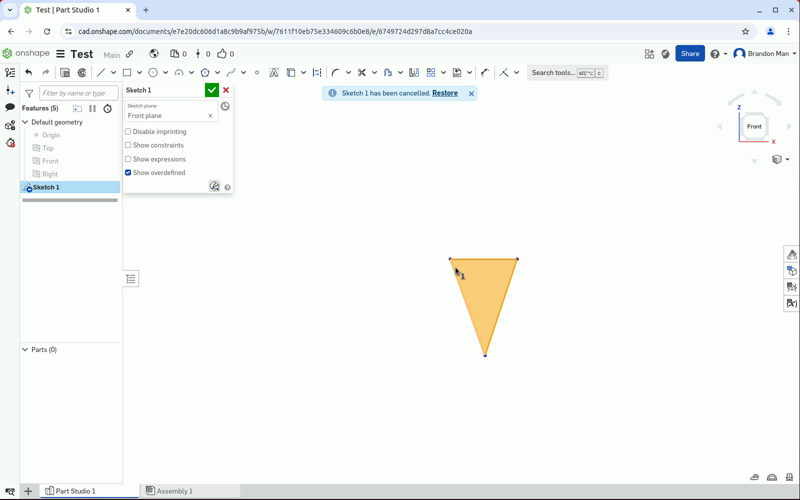
scroll(-6)
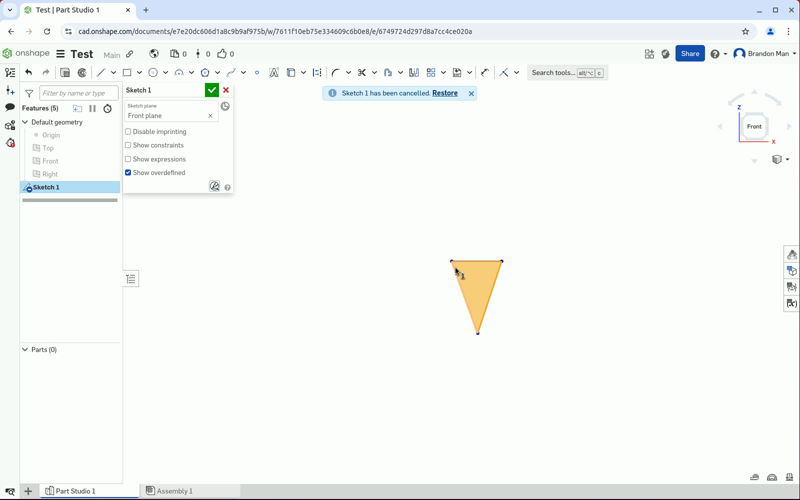
scroll(-6)
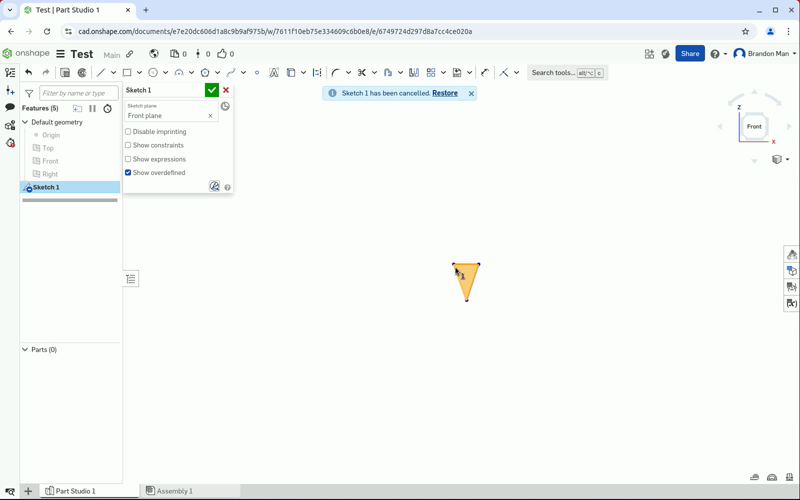
scroll(-6)
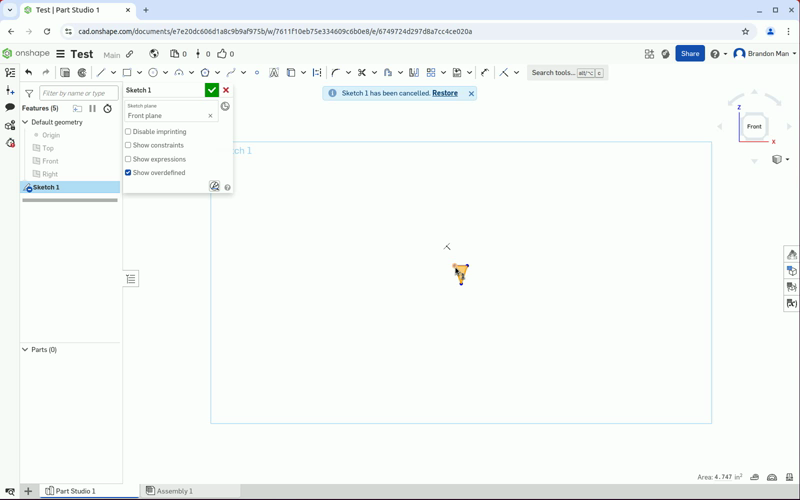
mouse_move(73, 352)
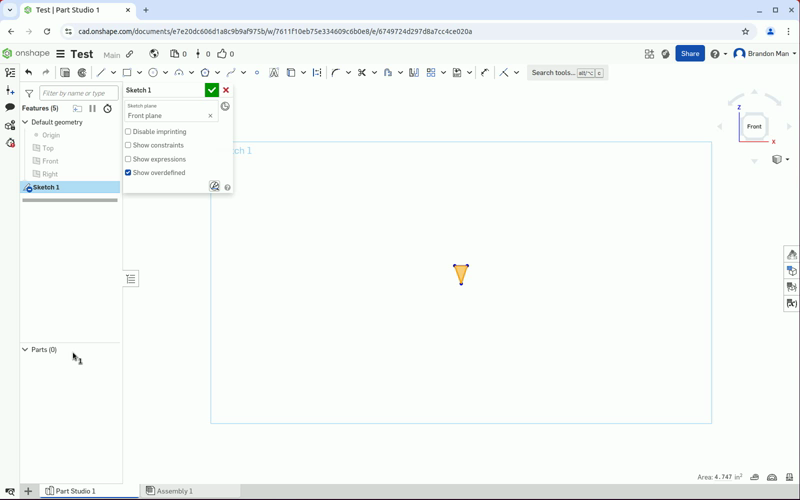
key(shift+y)
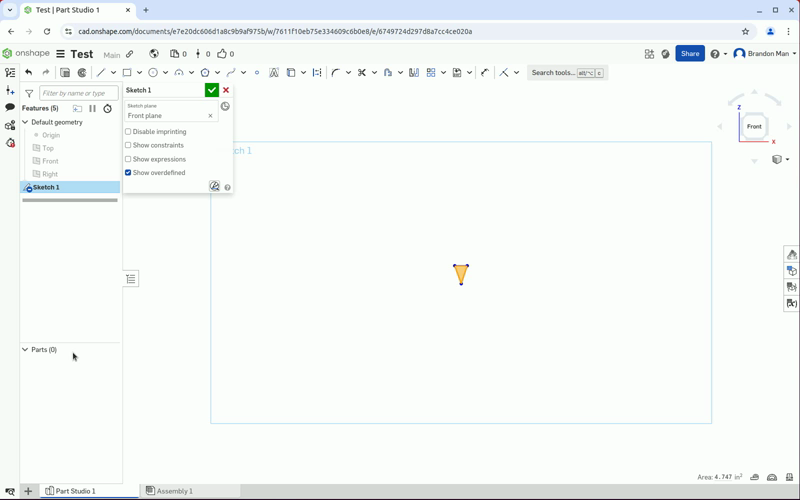
key(shift+e)
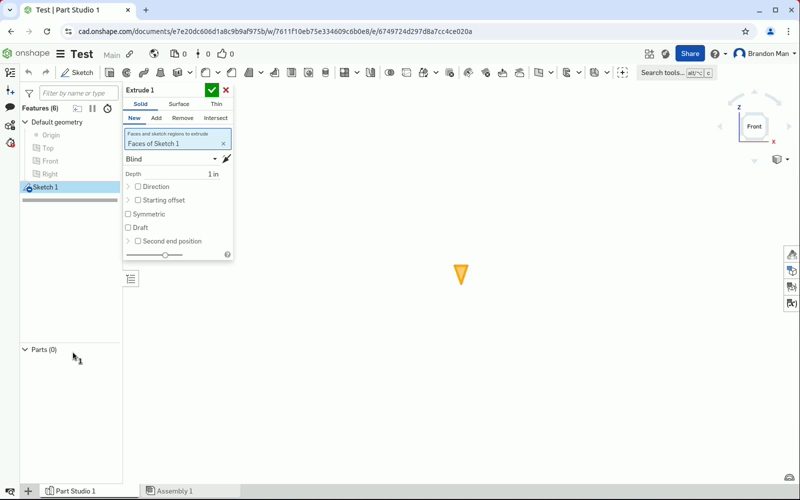
mouse_move(143, 106)
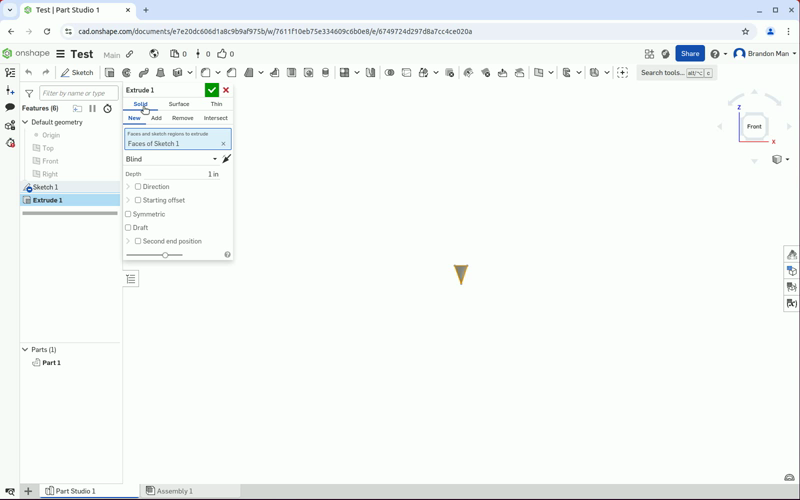
click(143, 106)
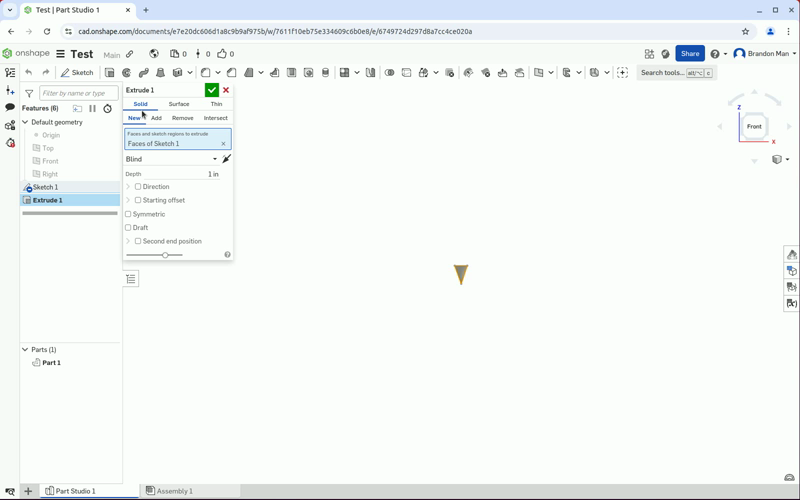
mouse_move(137, 120)
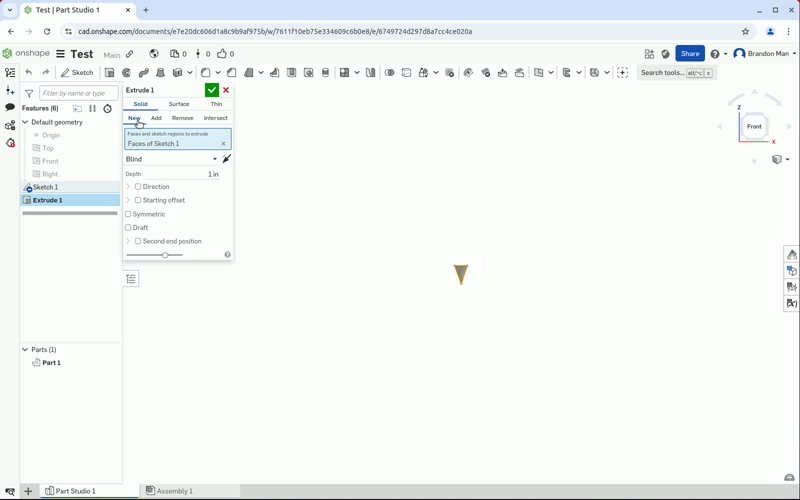
click(137, 120)
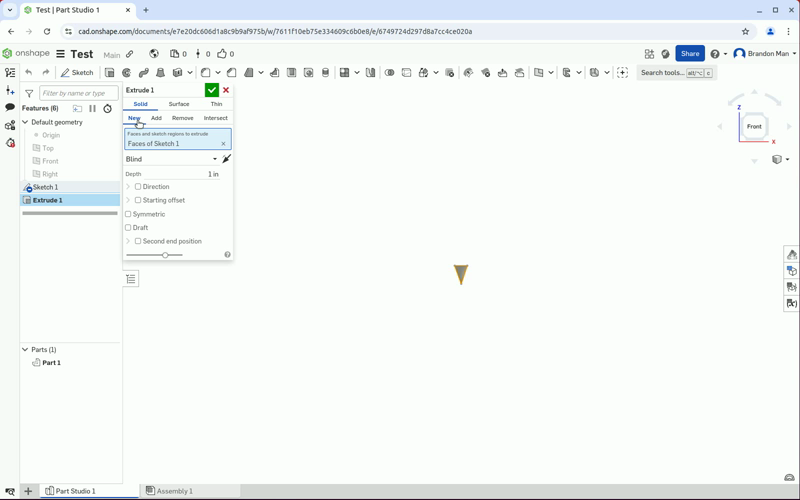
key(tab, 4)
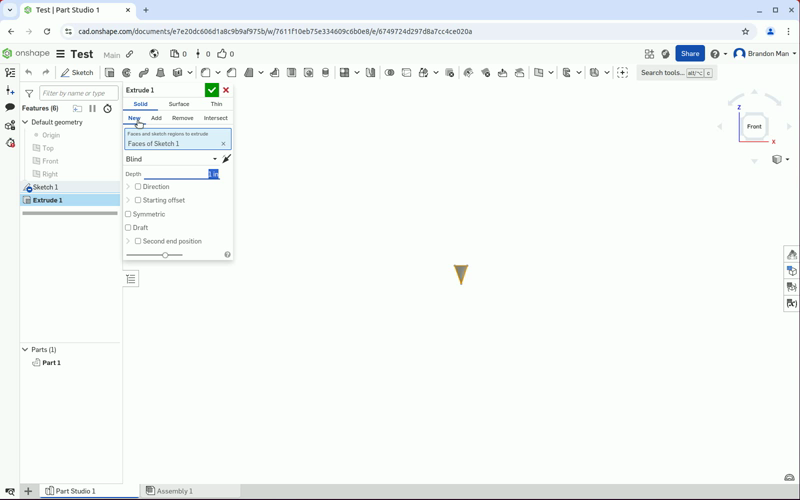
text(23.59)
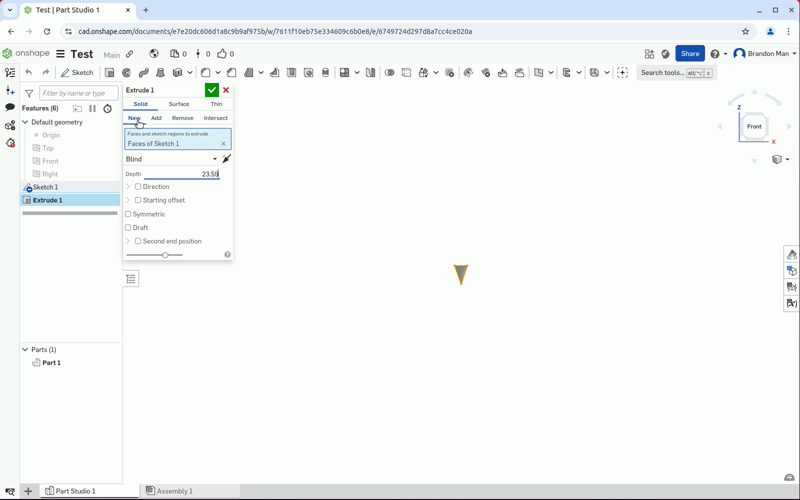
key(enter)
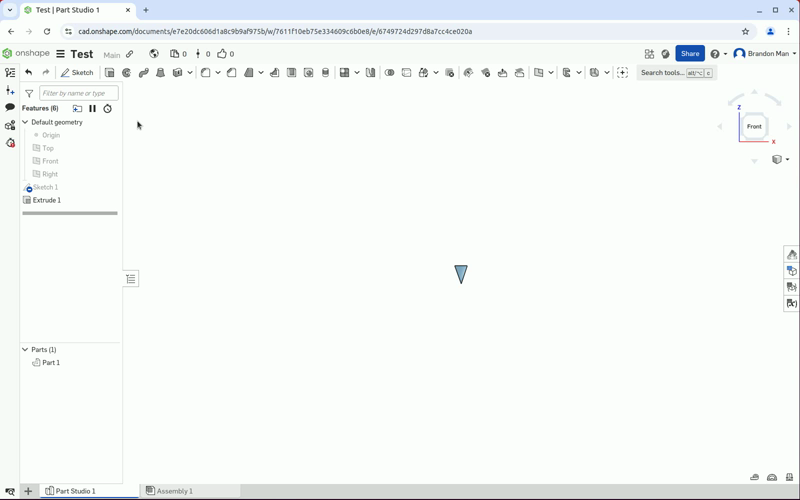
key(shift+h)
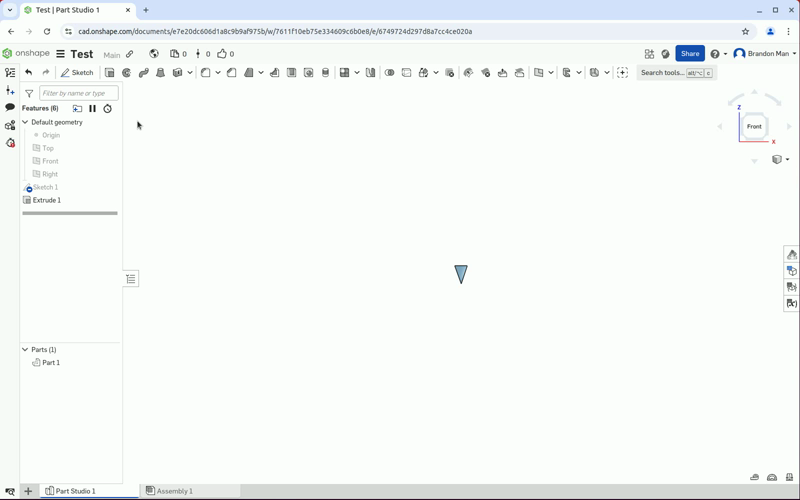
key(shift+h)
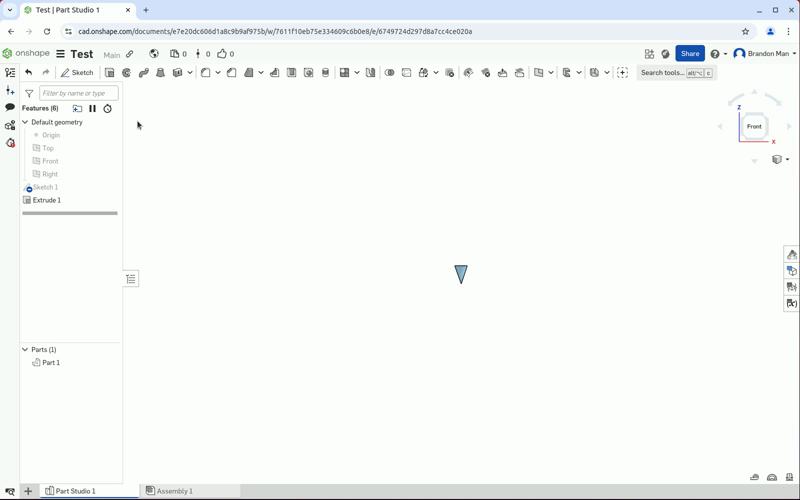
mouse_move(73, 189)
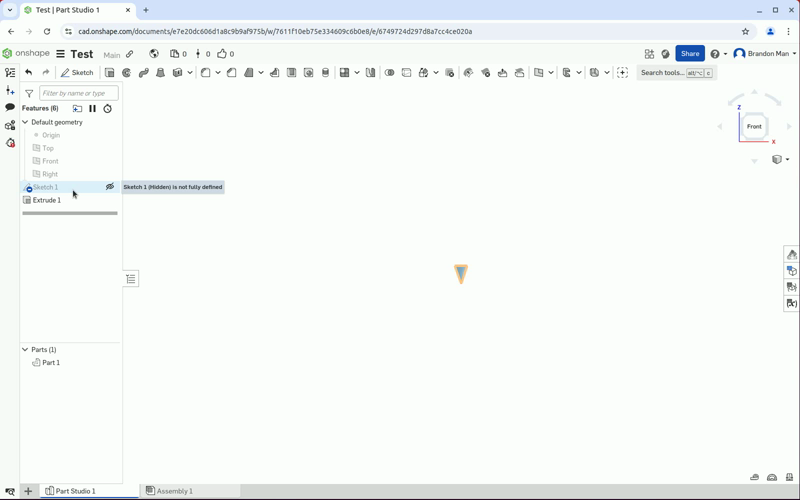
click(73, 189)
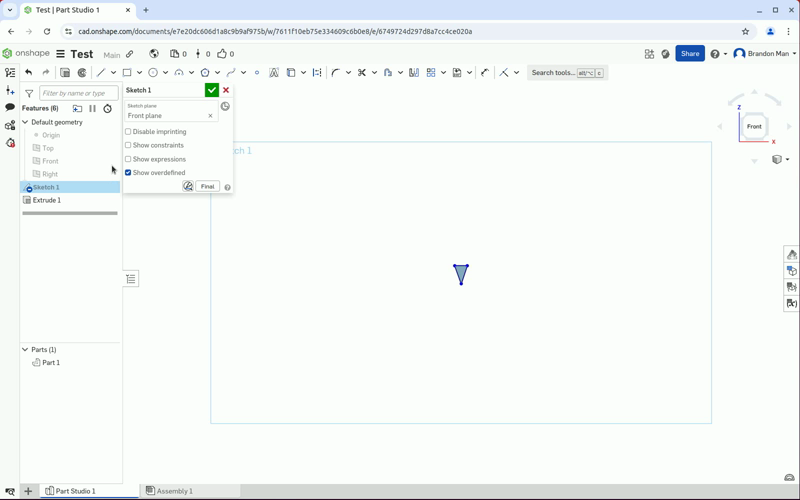
mouse_move(229, 92)
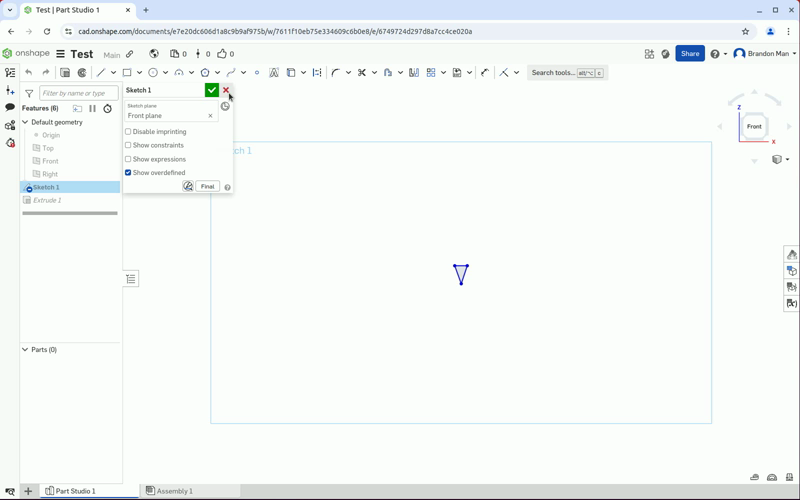
click(229, 92)
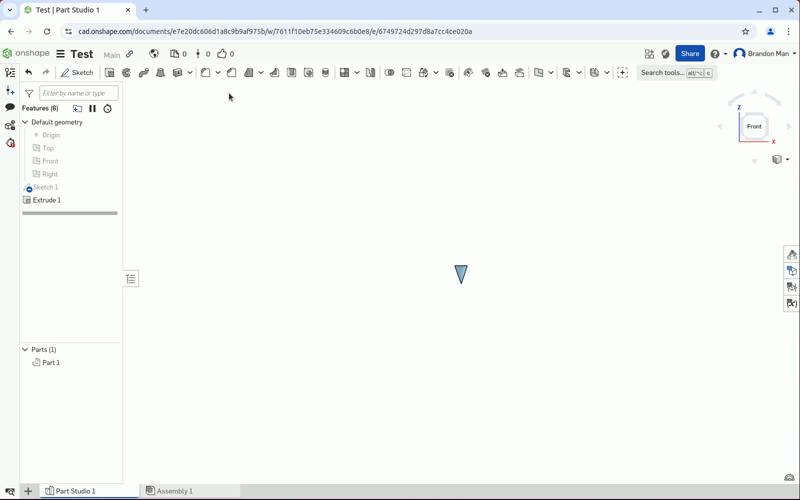
mouse_move(73, 352)
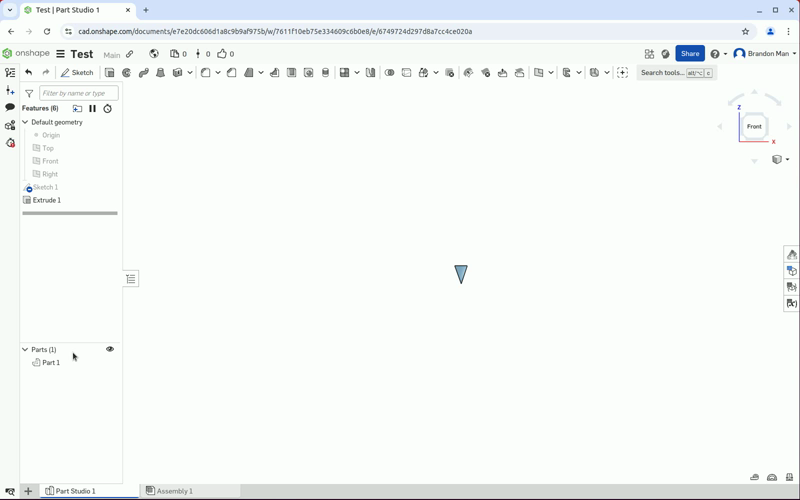
key(y)
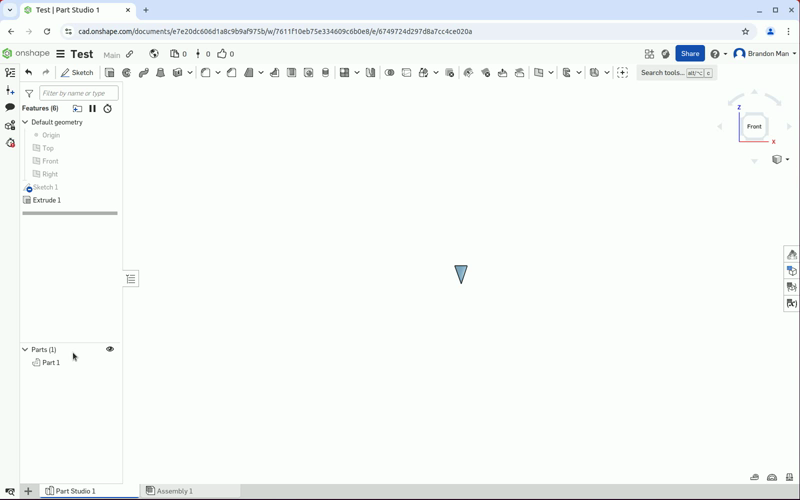
key(shift+p)
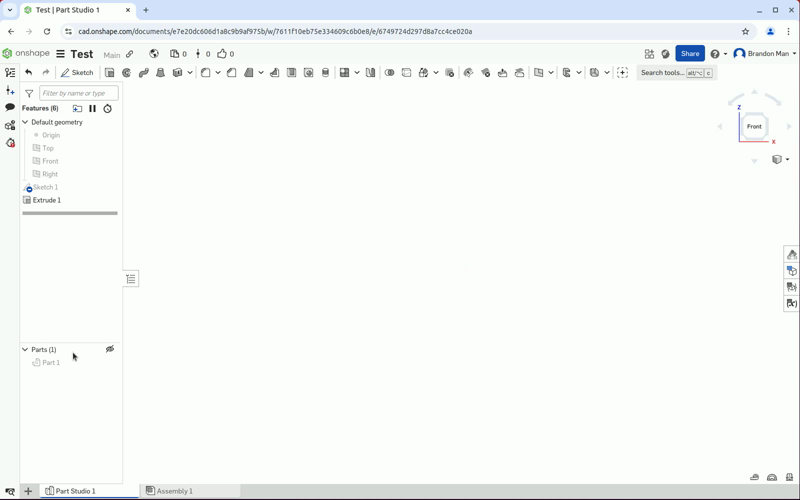
key(space)
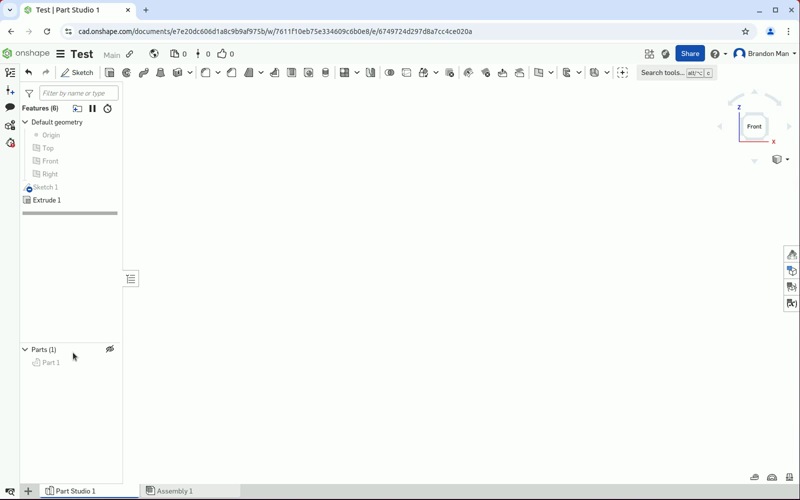
key_down(shift)
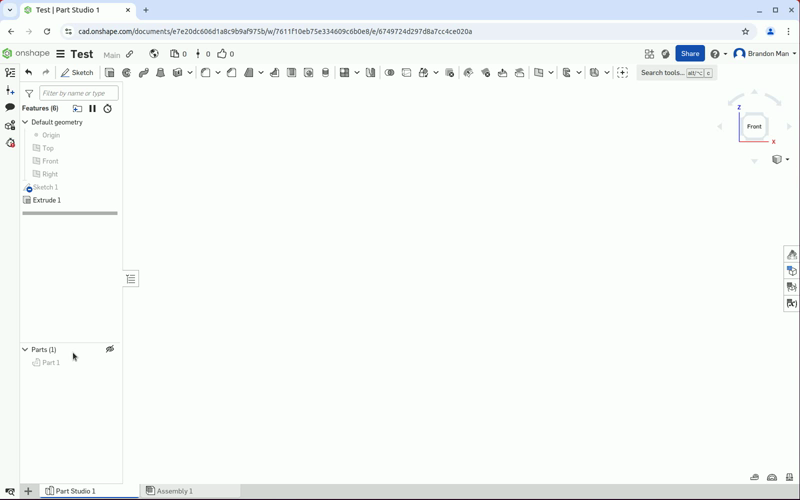
key(left)
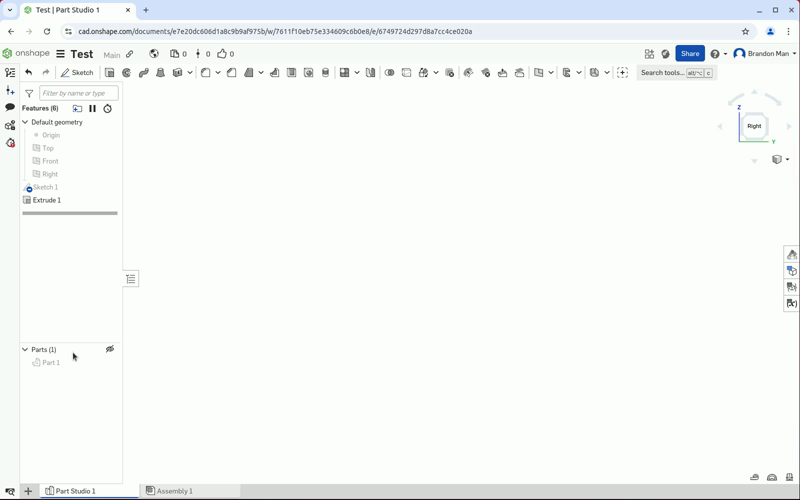
key_up(shift)
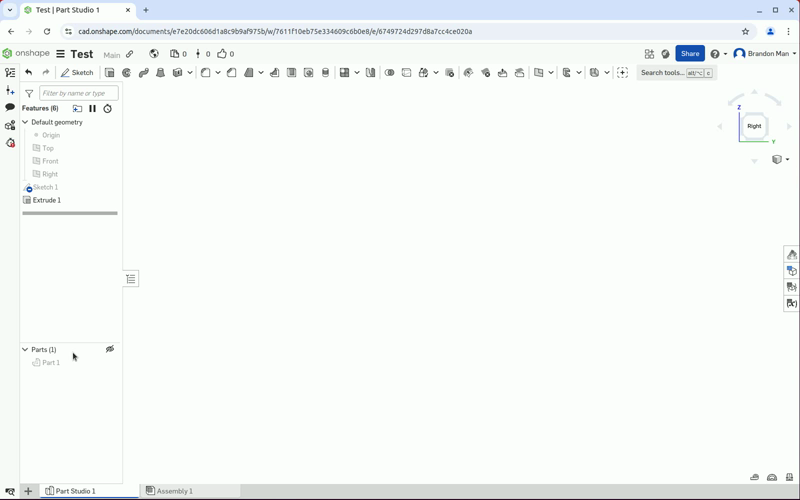
mouse_move(73, 352)
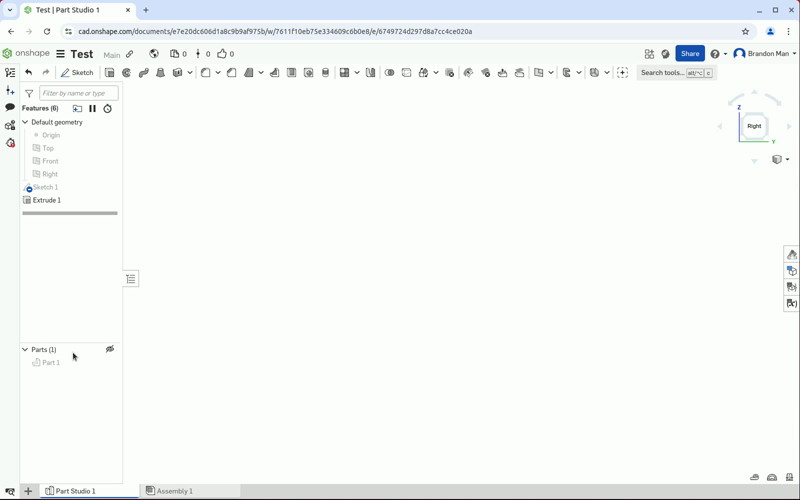
key(shift+y)
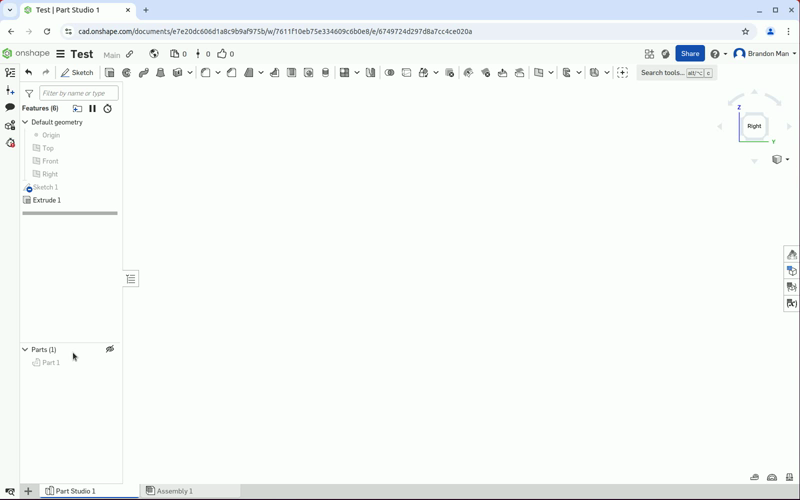
key(shift+s)
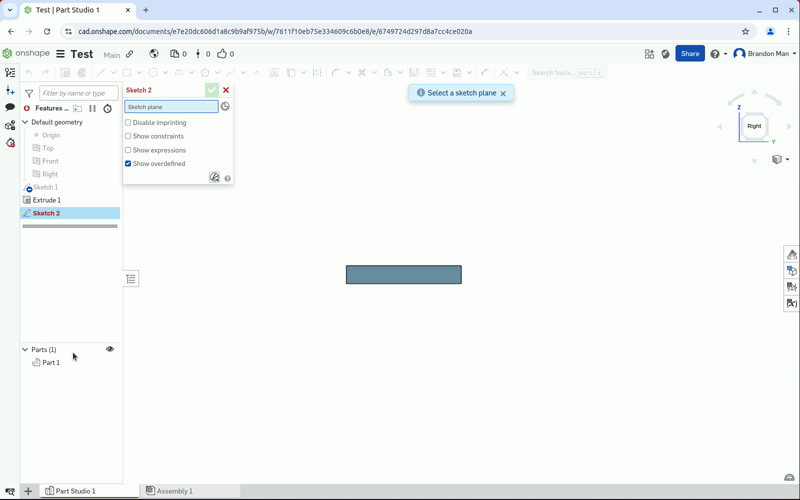
mouse_move(73, 176)
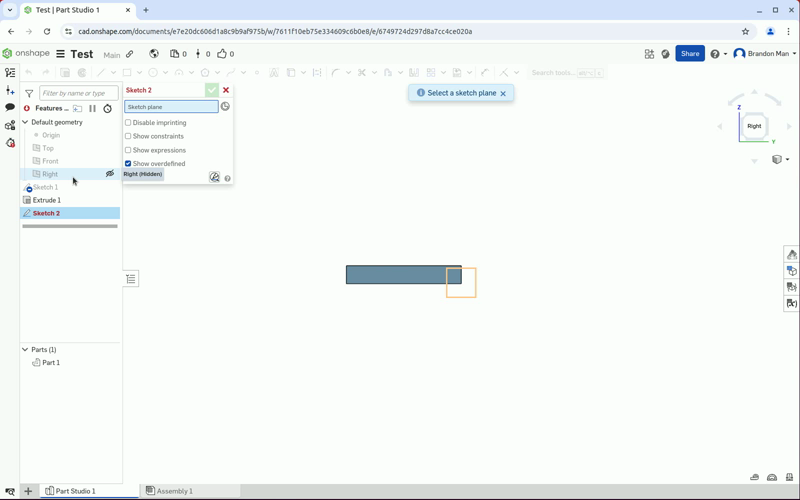
click(73, 176)
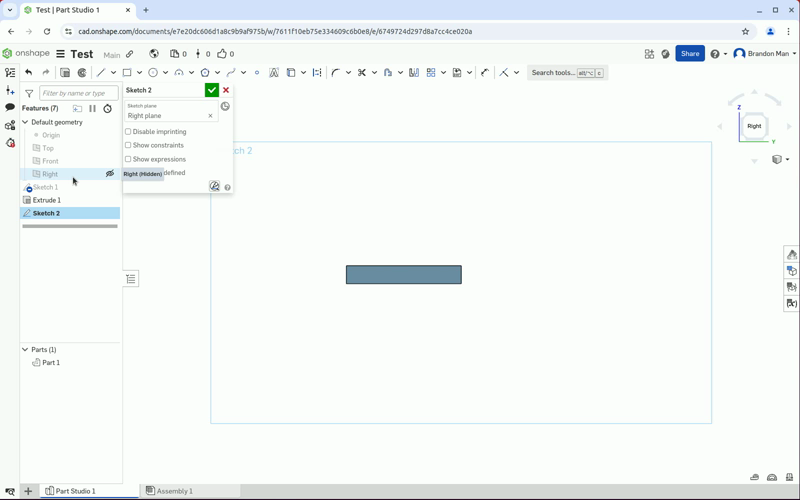
mouse_move(73, 352)
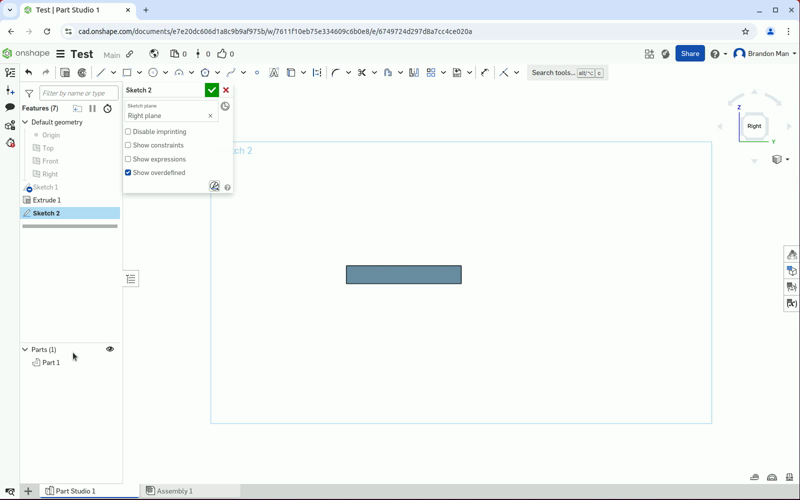
key(y)
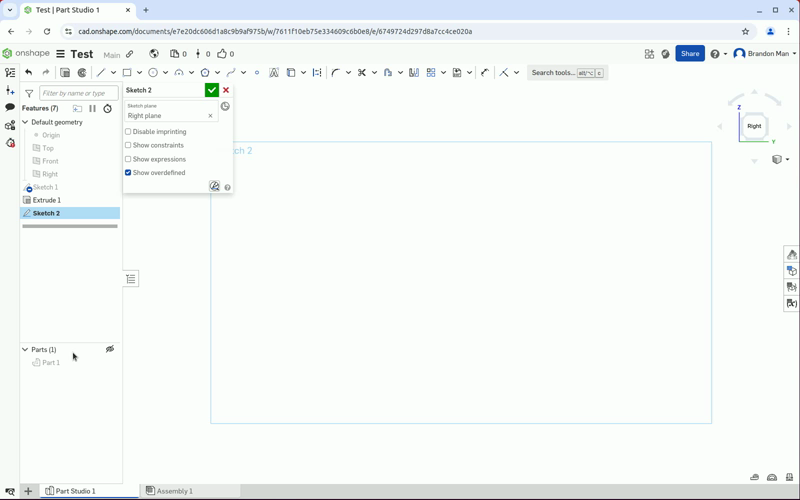
key(a)
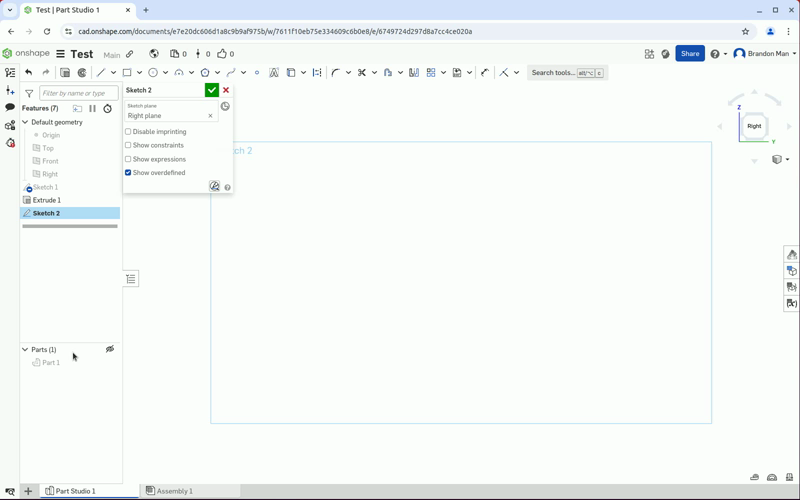
key_down(shift)
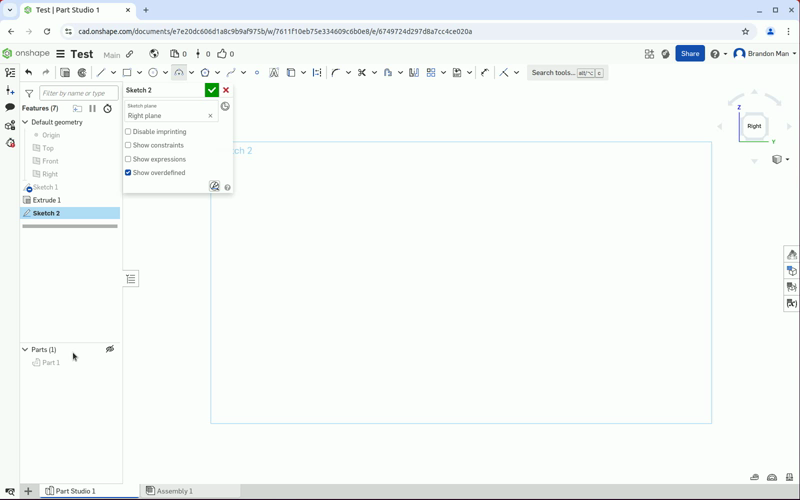
mouse_move(403, 265)
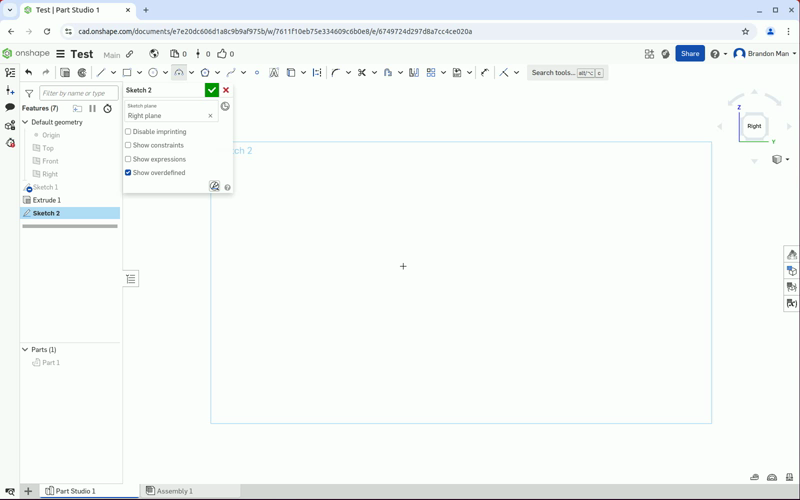
click(403, 265)
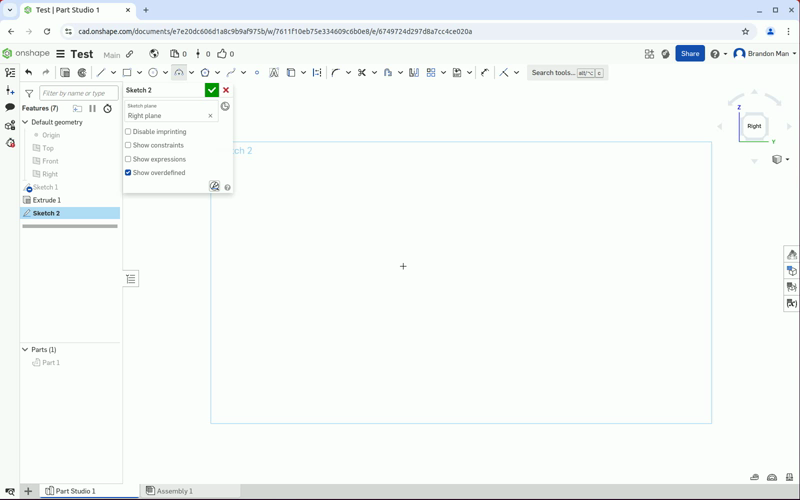
key_up(shift)
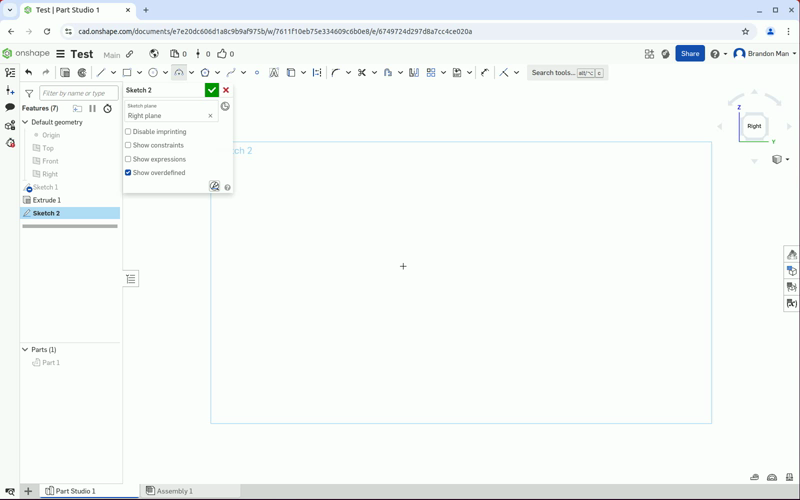
key_down(shift)
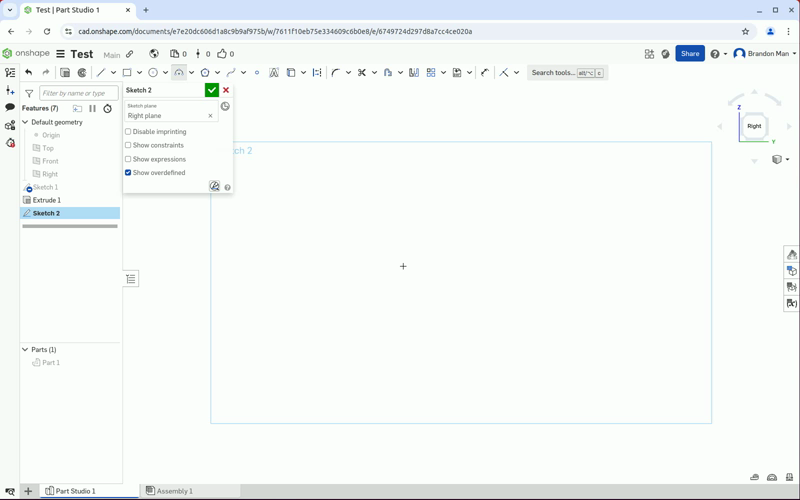
mouse_move(461, 282)
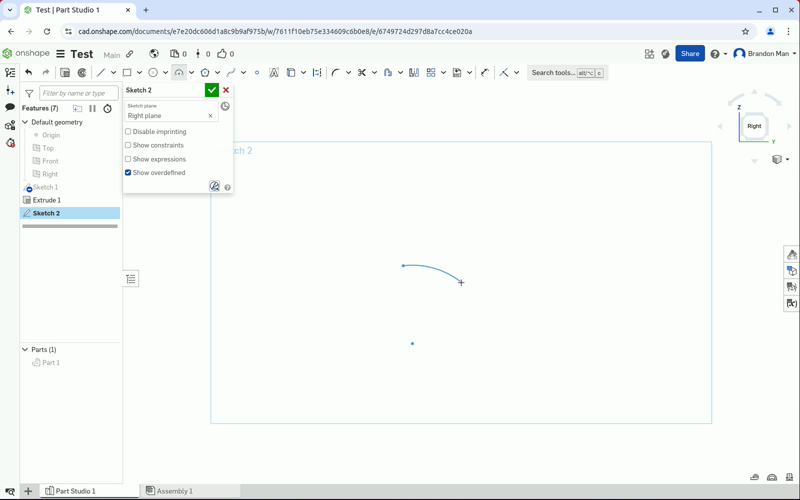
click(461, 282)
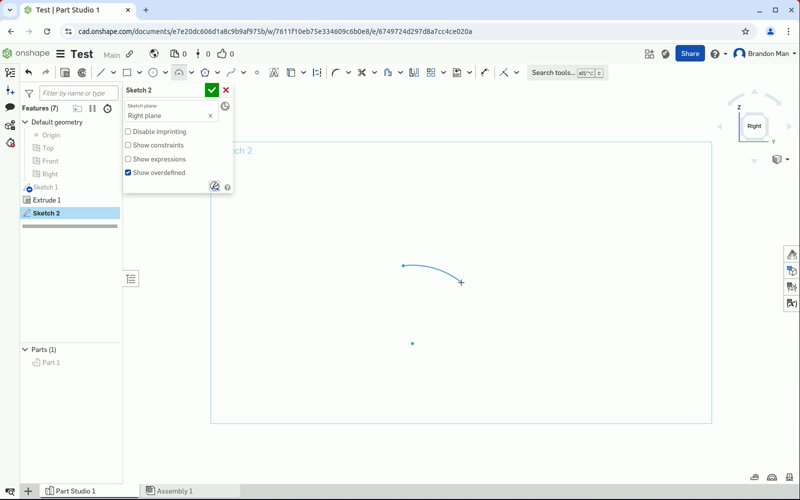
mouse_move(433, 269)
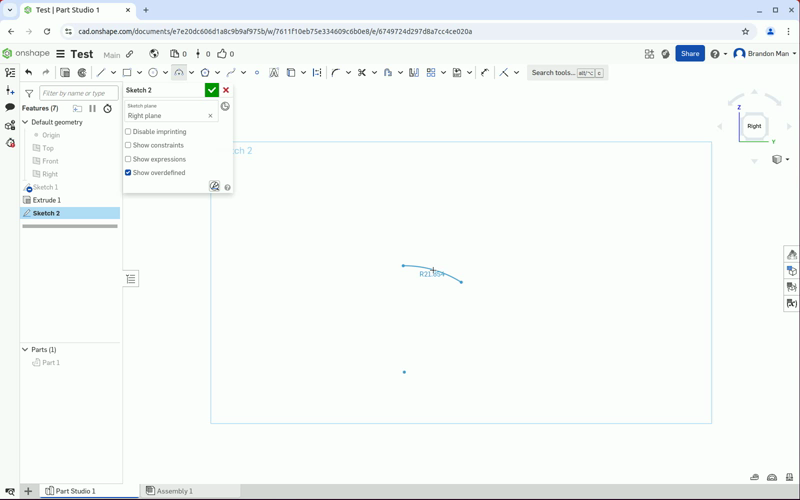
click(433, 269)
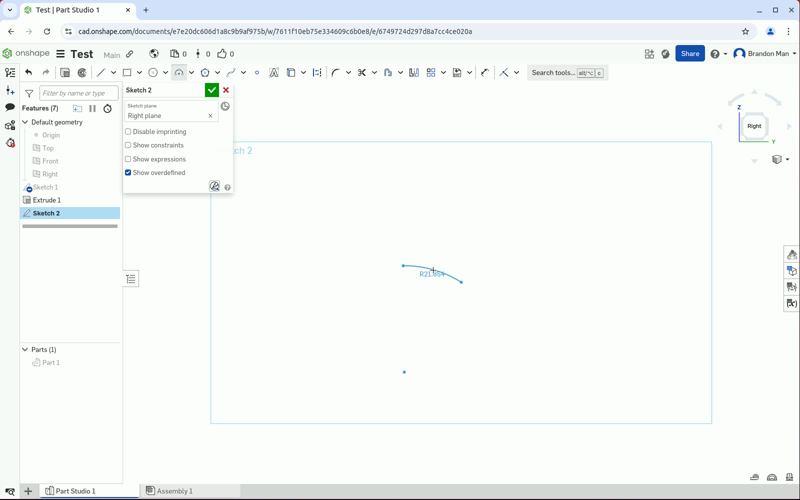
key_up(shift)
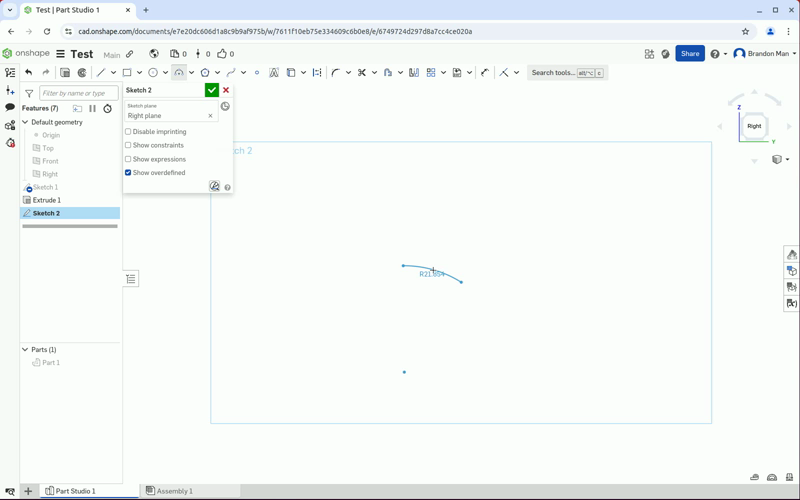
key(esc)
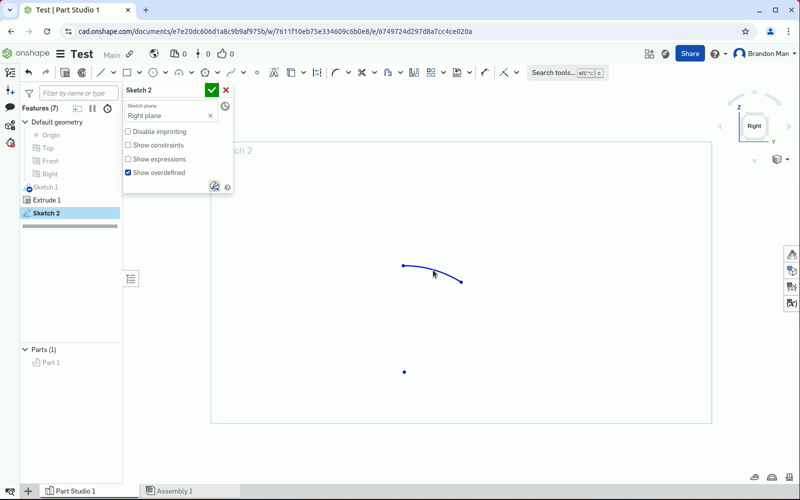
key(l)
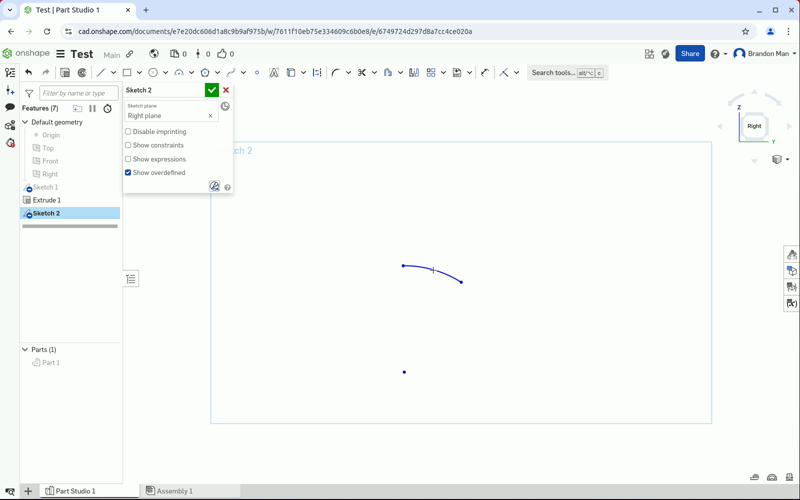
mouse_move(461, 282)
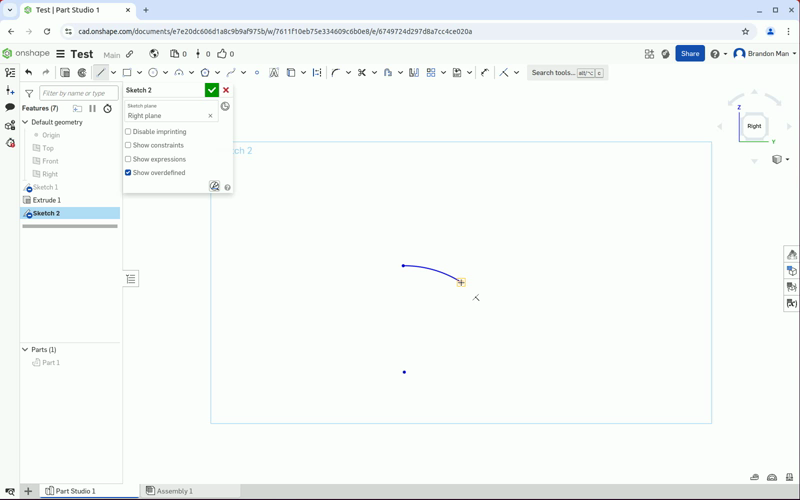
click(461, 282)
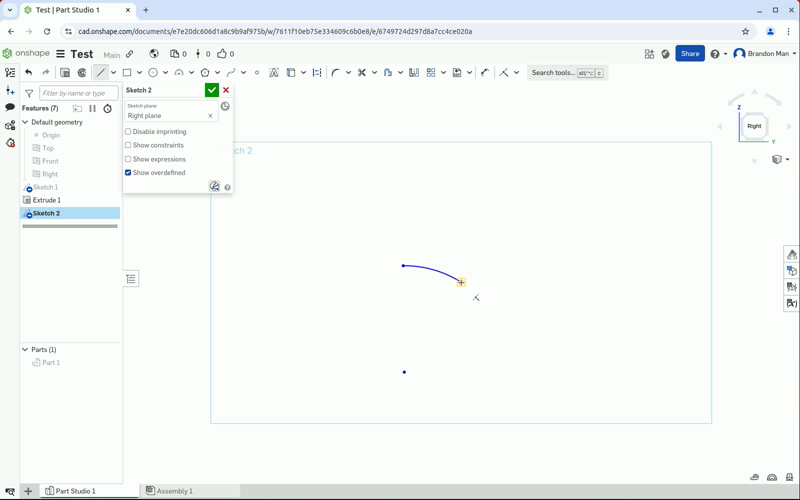
key_down(shift)
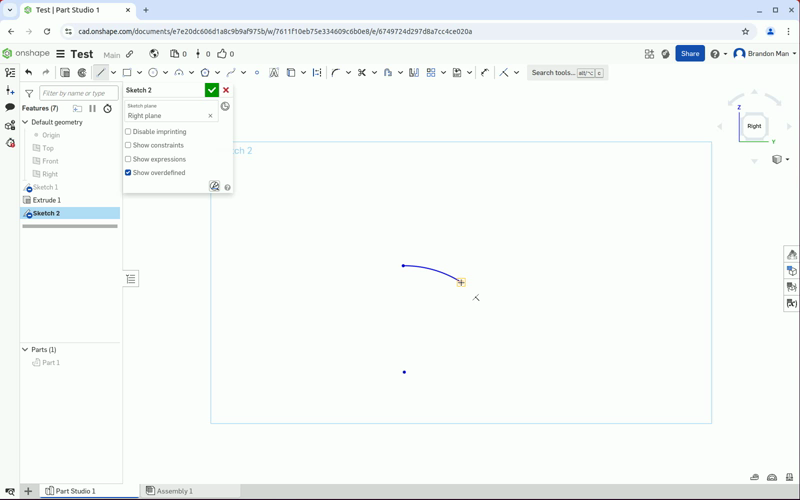
mouse_move(491, 282)
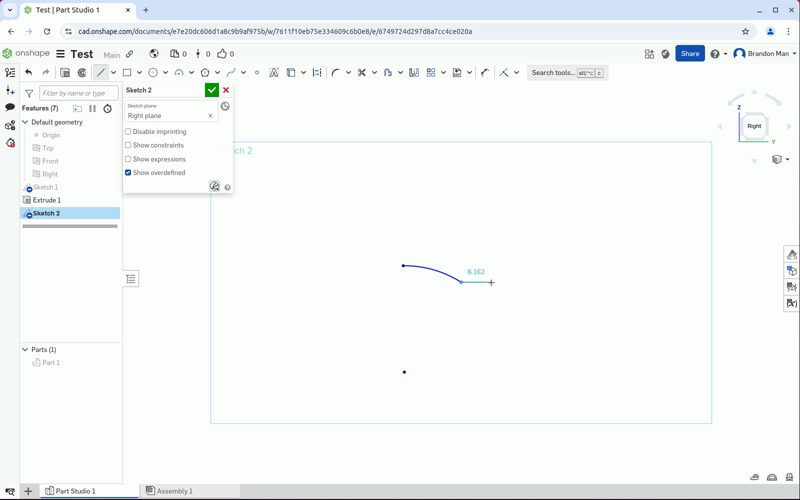
mouse_move(461, 265)
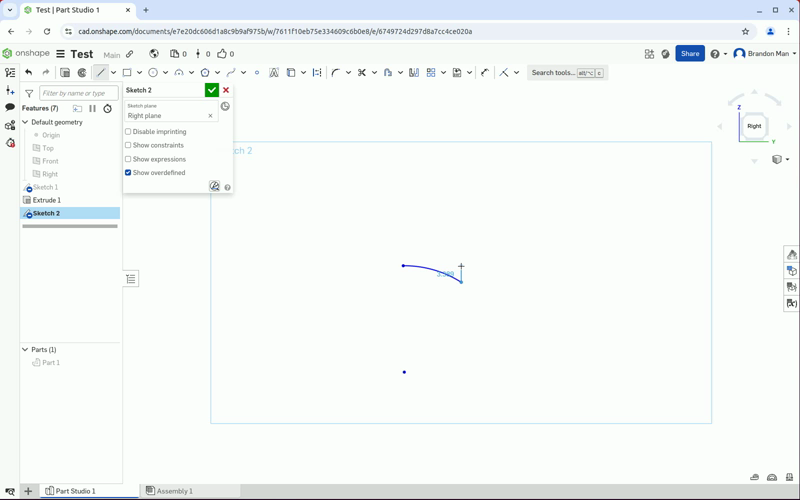
click(461, 265)
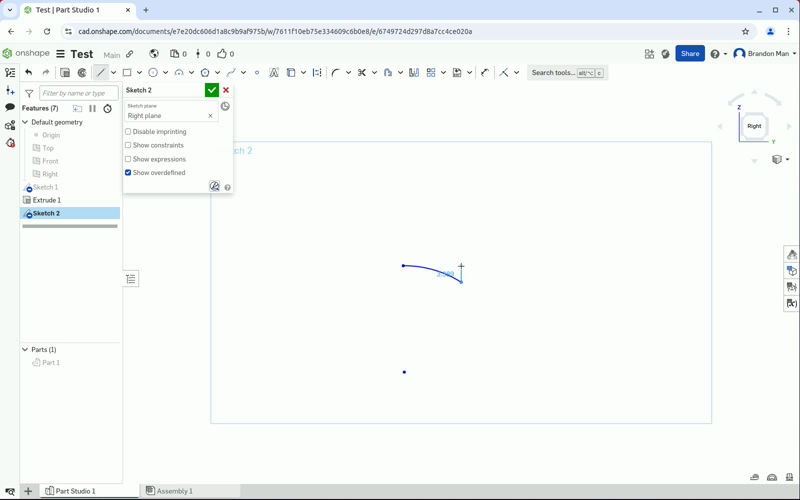
key_up(shift)
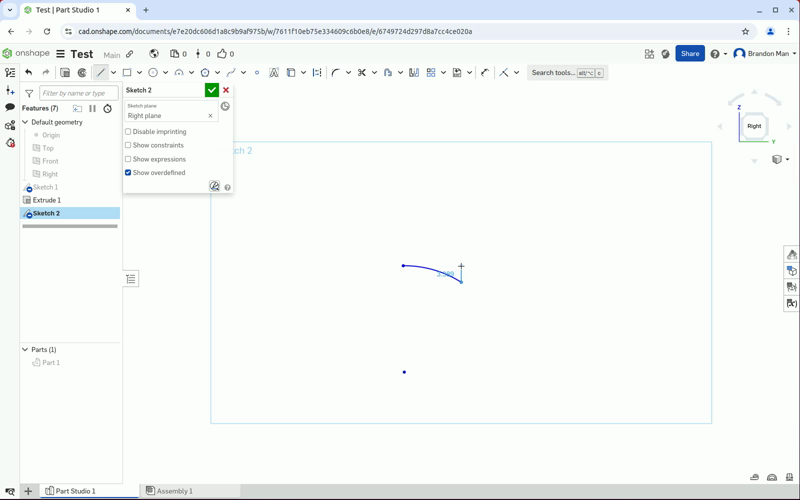
mouse_move(491, 265)
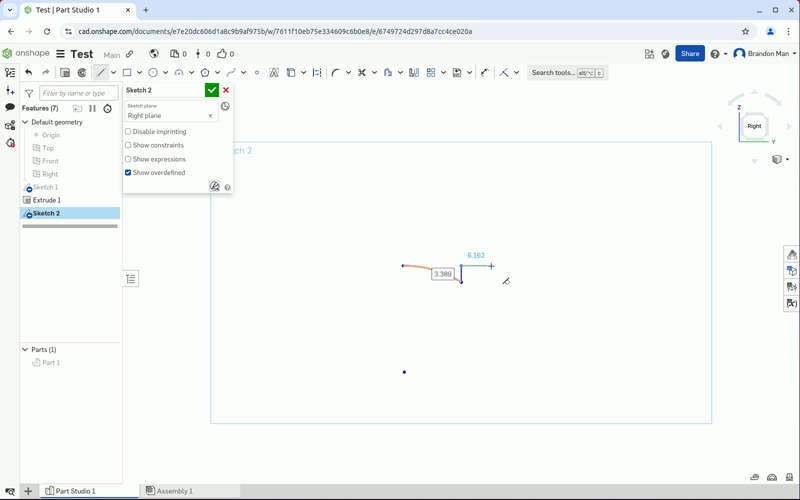
key_down(shift)
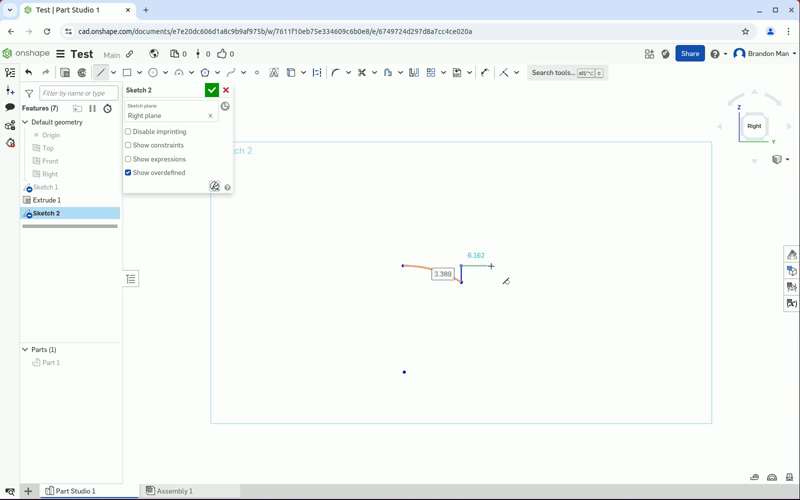
mouse_move(403, 265)
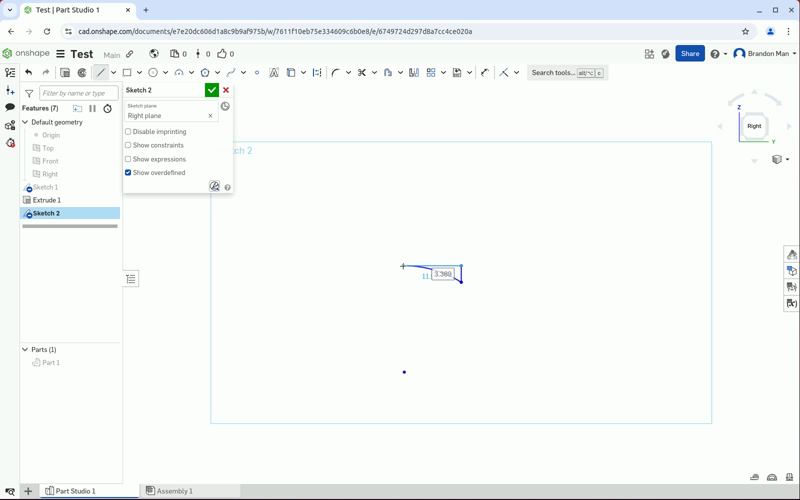
key_up(shift)
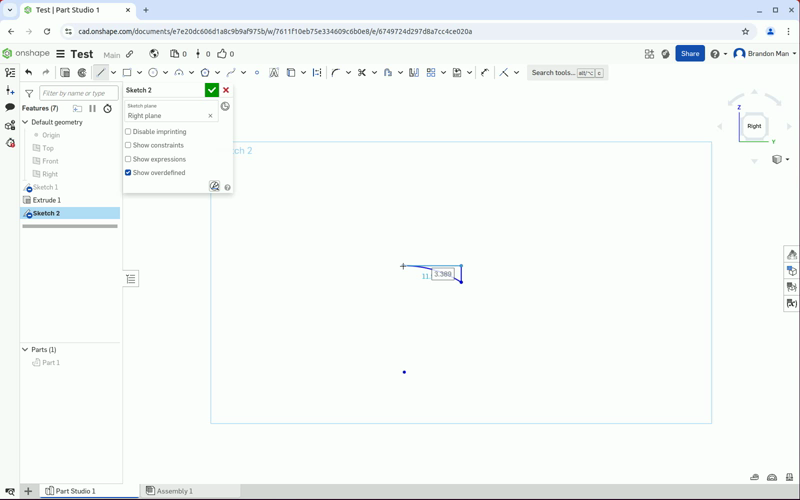
click(403, 265)
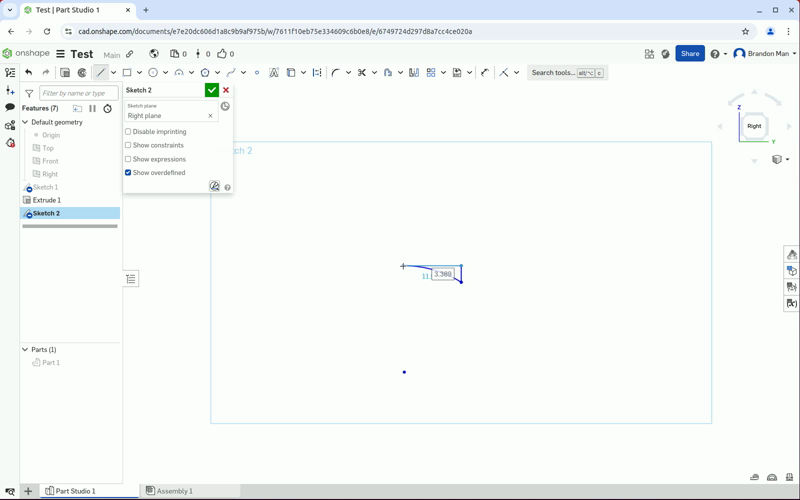
key(esc)
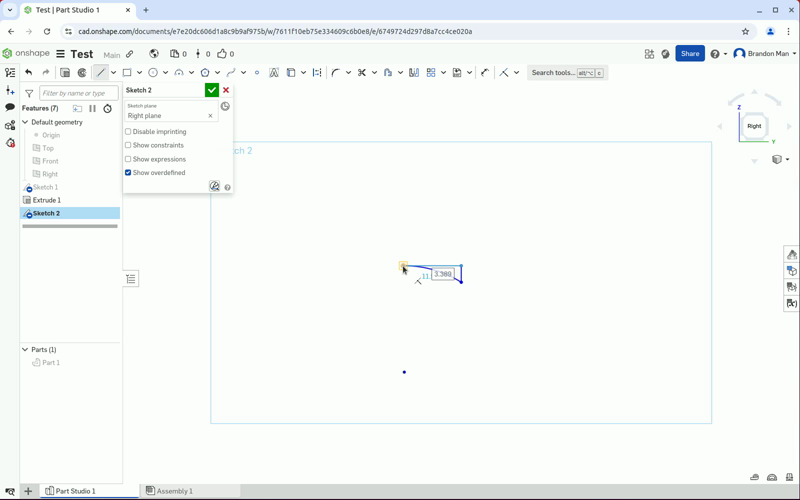
mouse_move(455, 277)
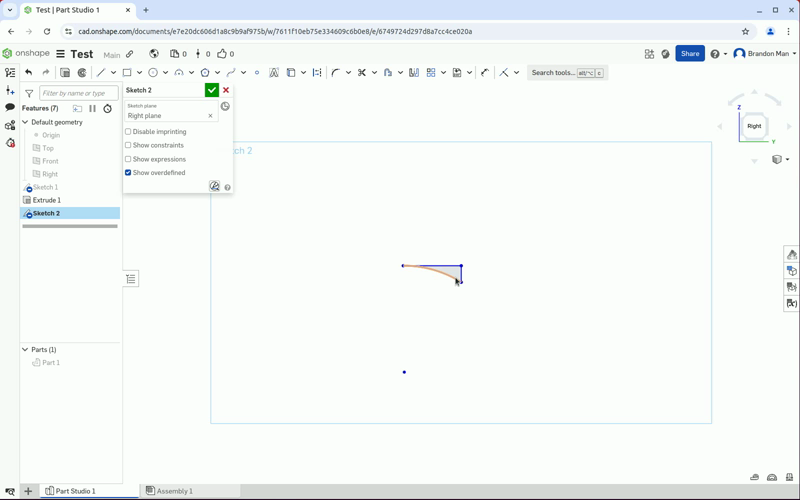
scroll(6)
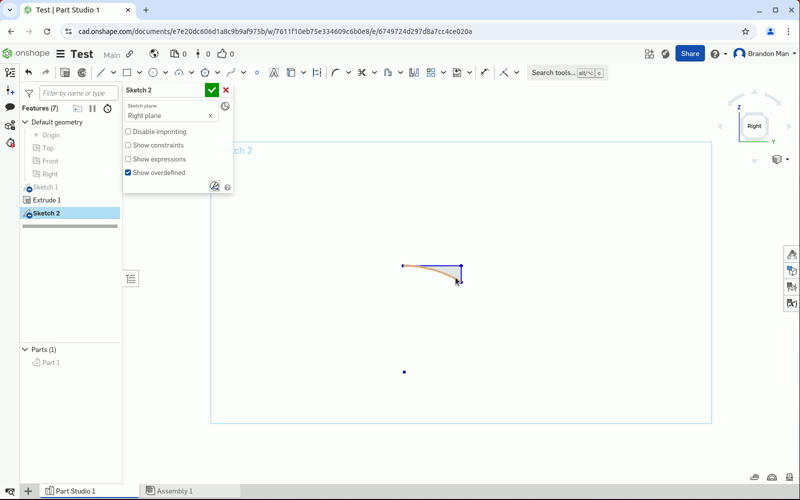
scroll(6)
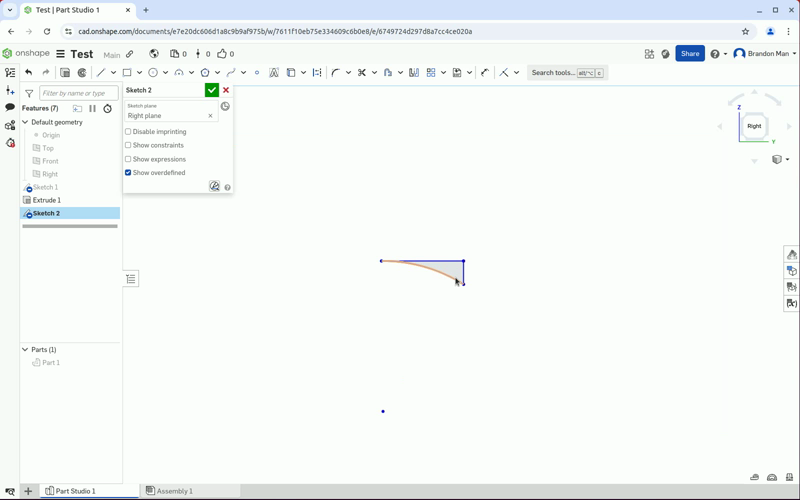
scroll(6)
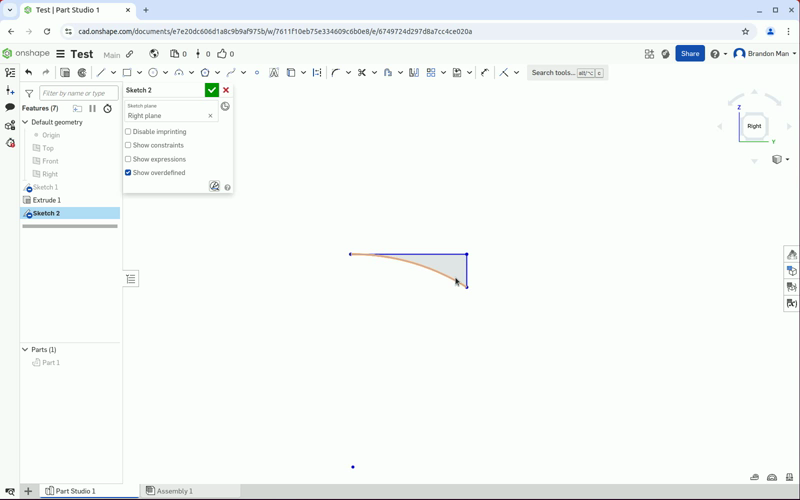
scroll(6)
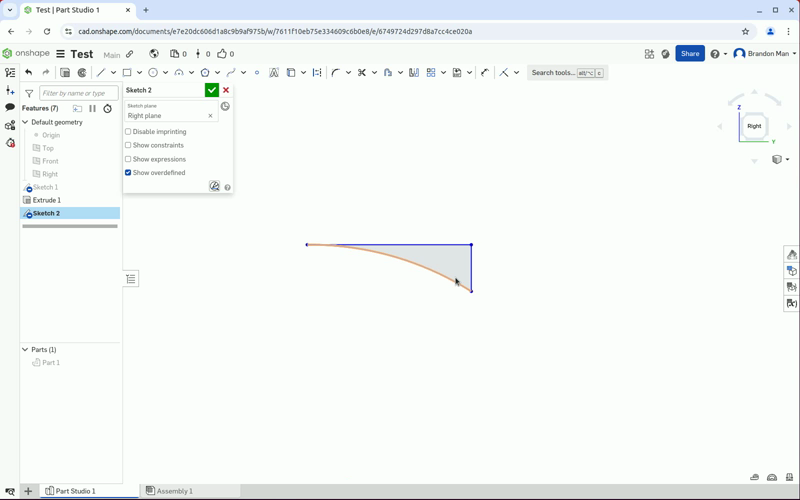
scroll(6)
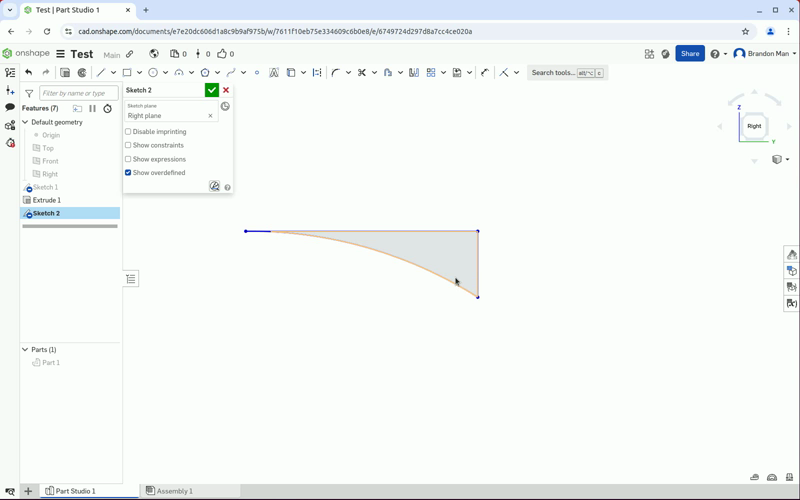
scroll(6)
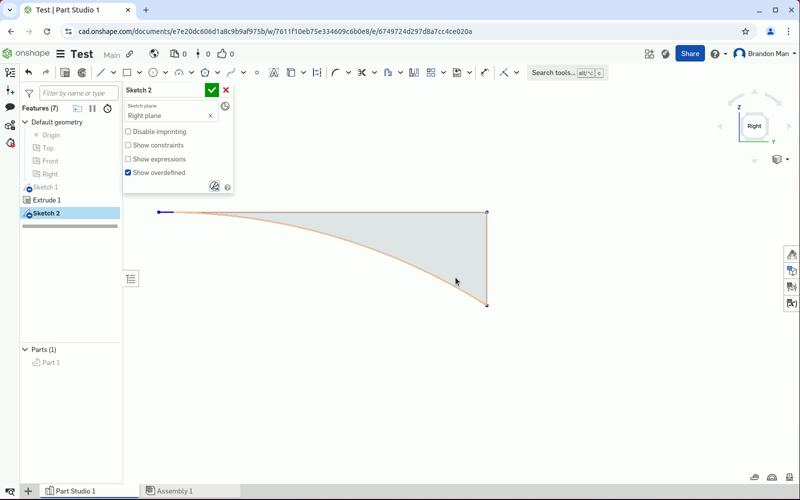
scroll(6)
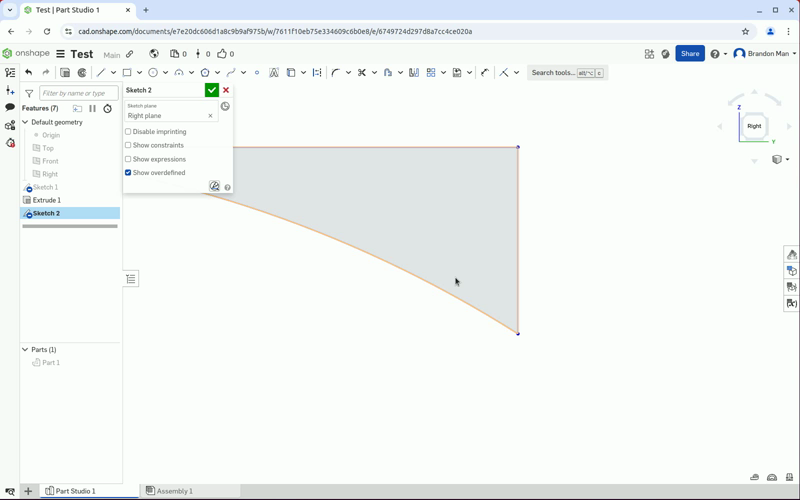
click(455, 277)
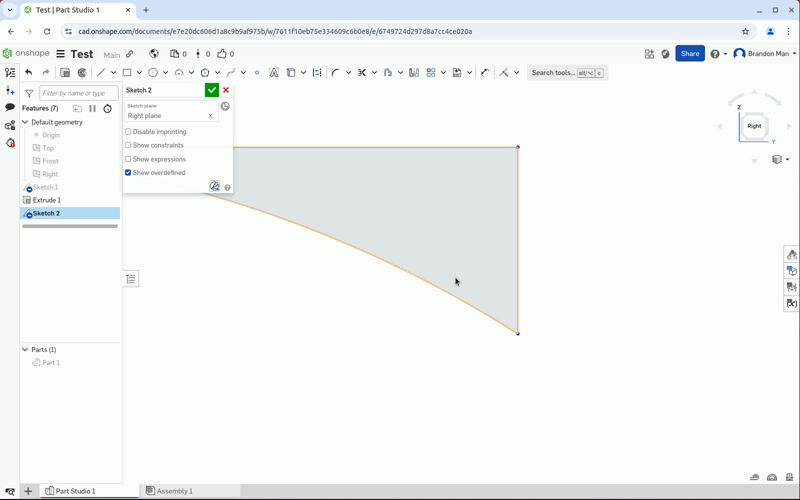
scroll(-6)
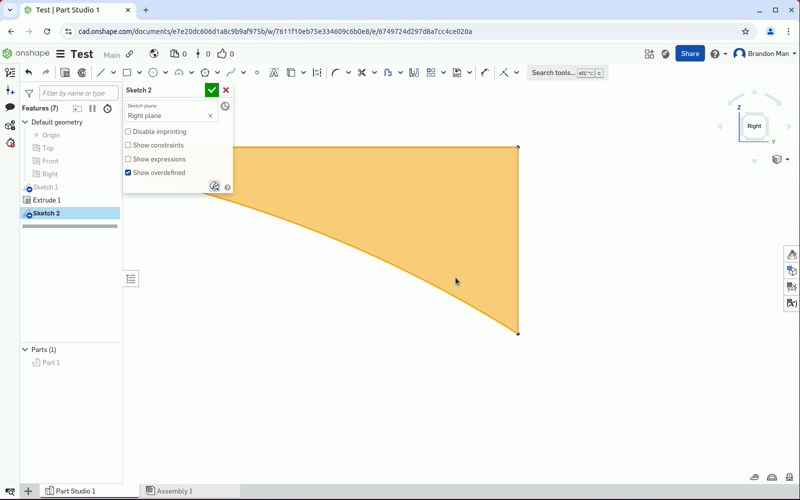
scroll(-6)
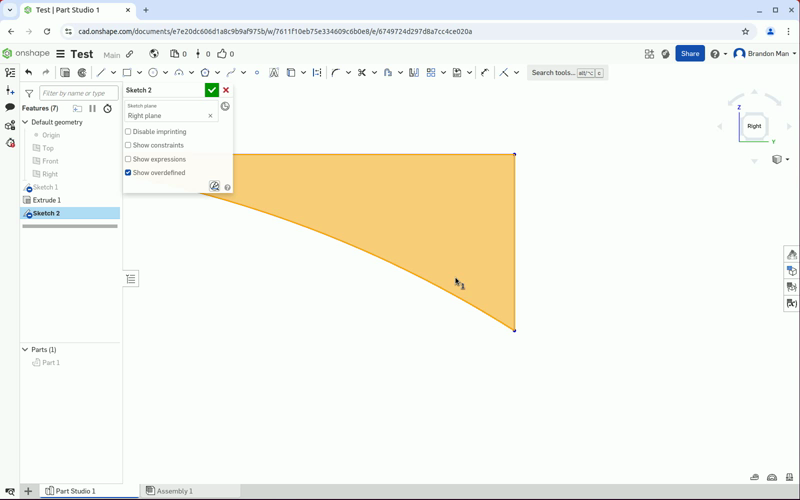
scroll(-6)
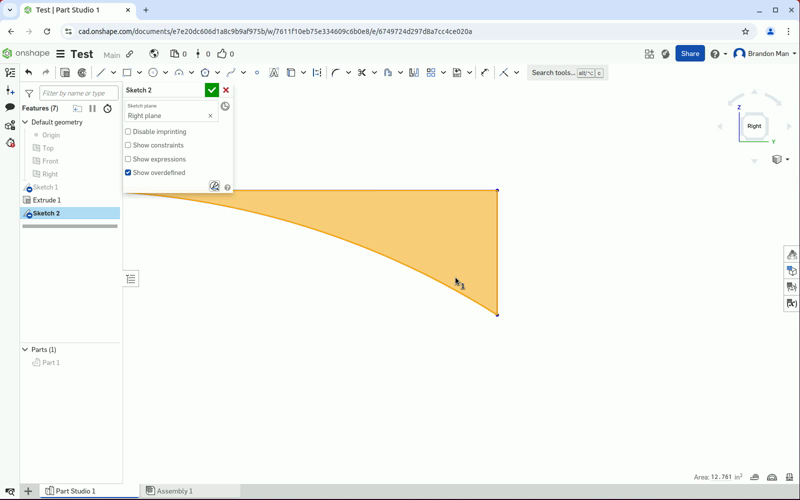
scroll(-6)
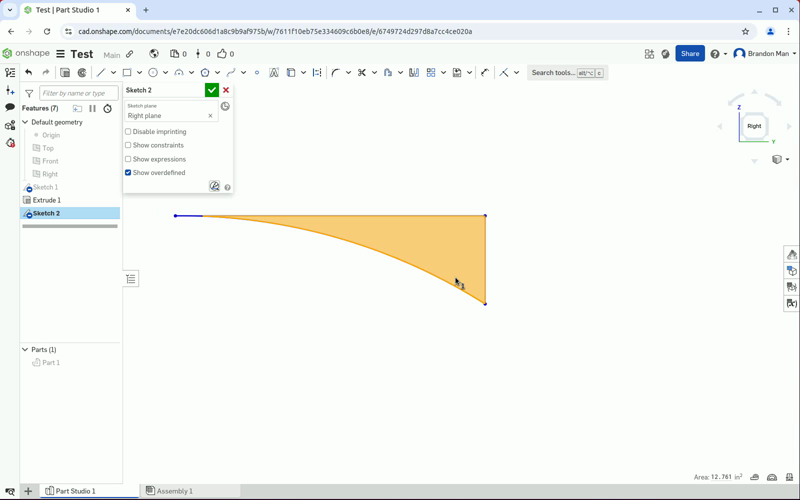
scroll(-6)
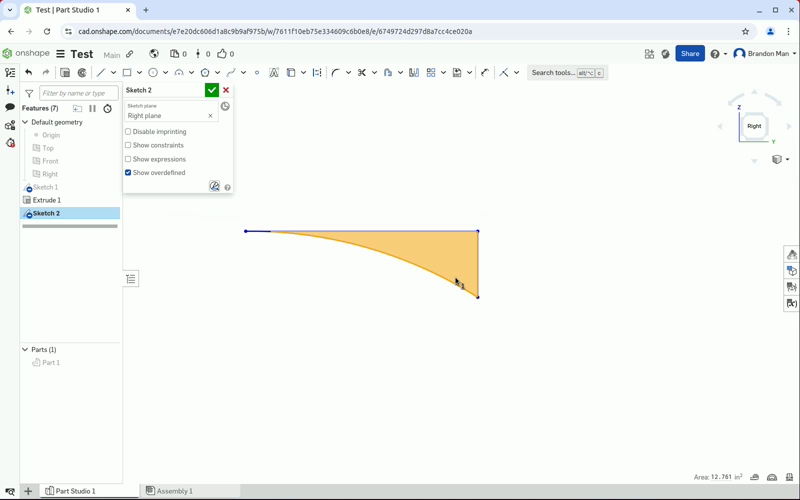
scroll(-6)
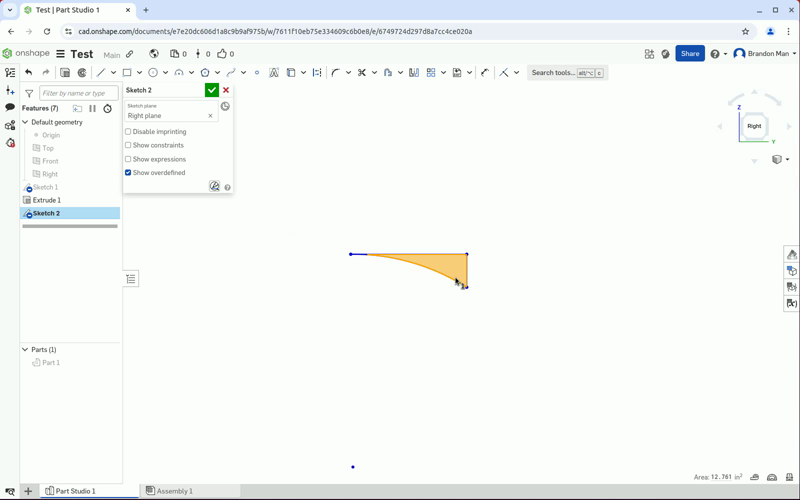
scroll(-6)
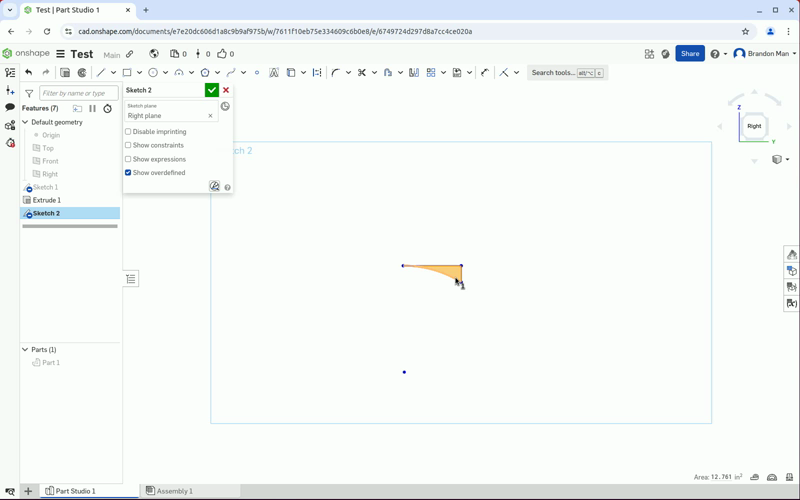
mouse_move(73, 352)
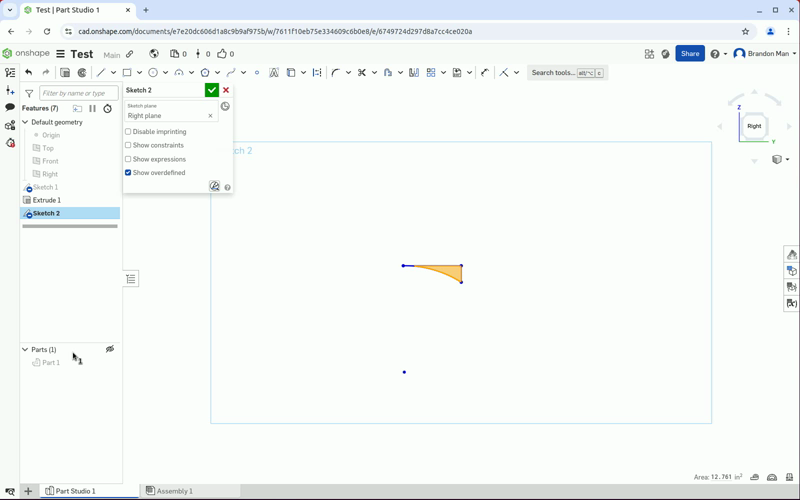
key(shift+y)
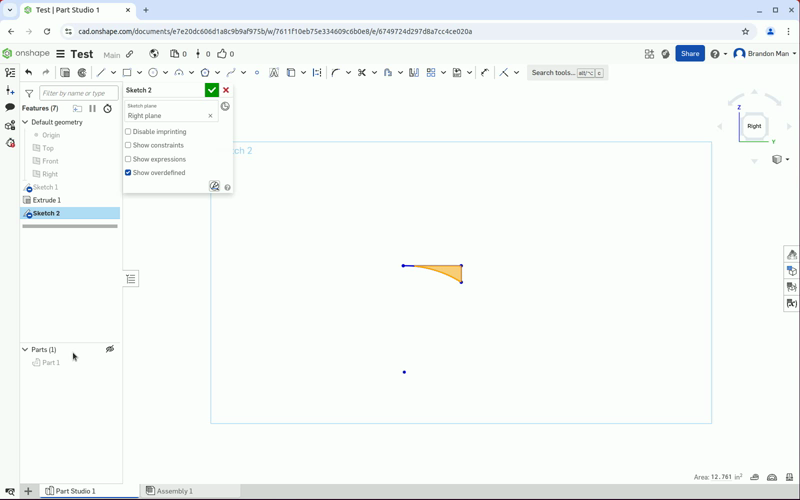
key(shift+e)
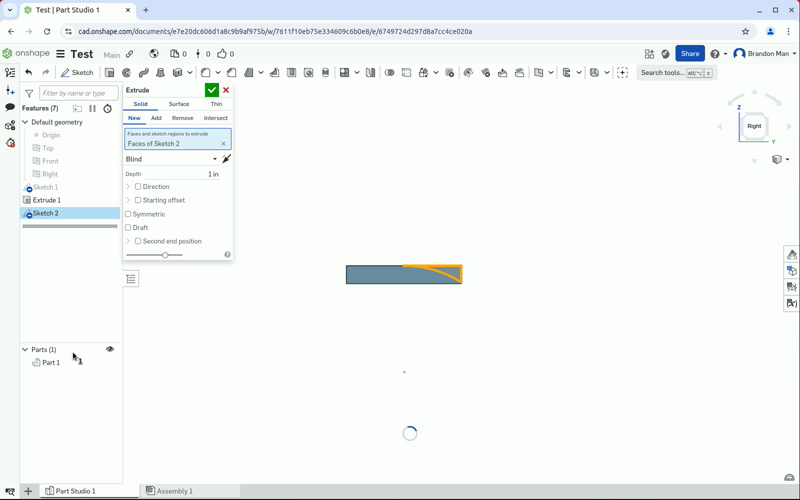
mouse_move(143, 106)
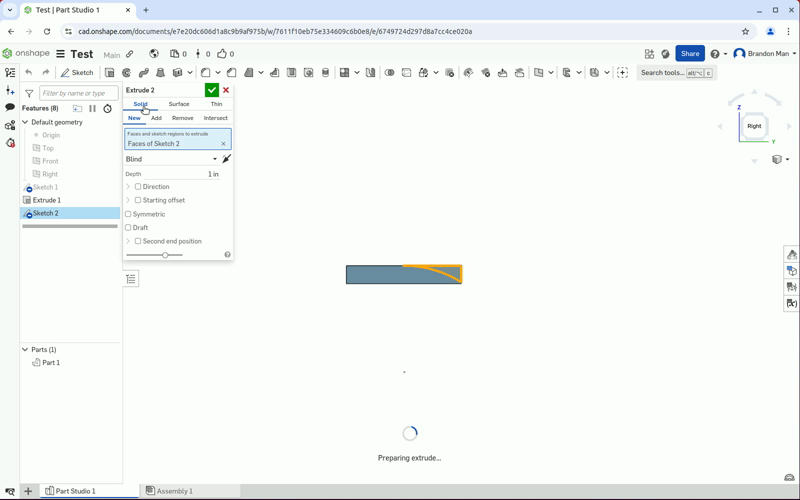
click(143, 106)
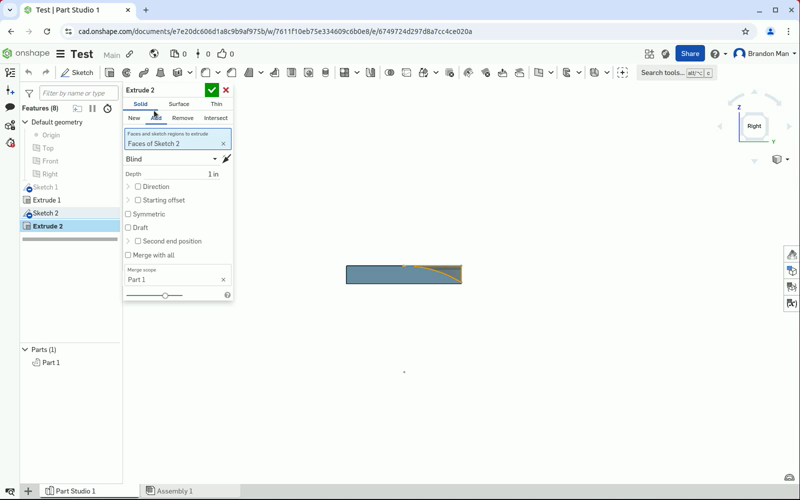
mouse_move(186, 120)
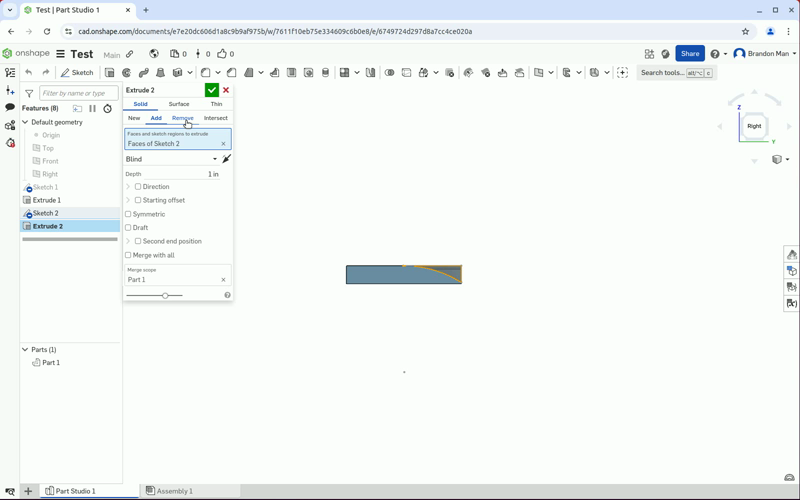
click(186, 120)
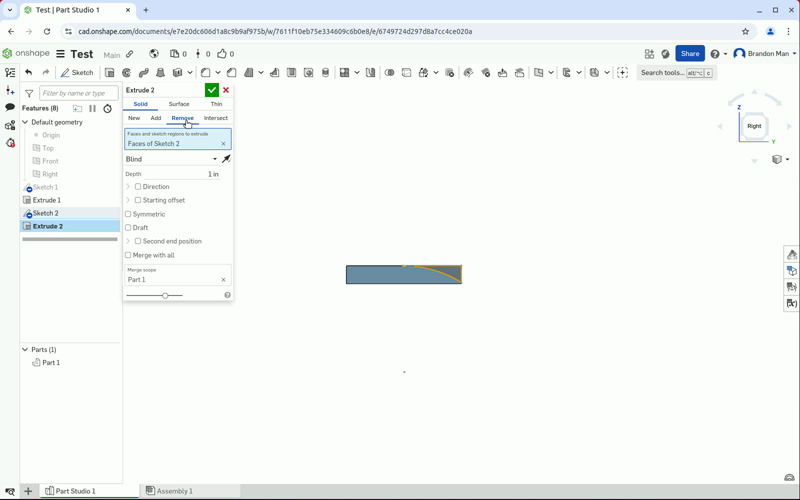
key(tab, 4)
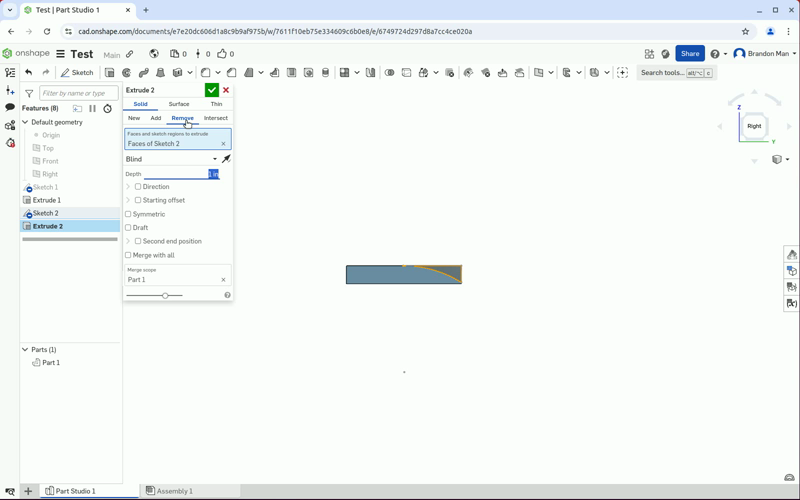
text(2.888)
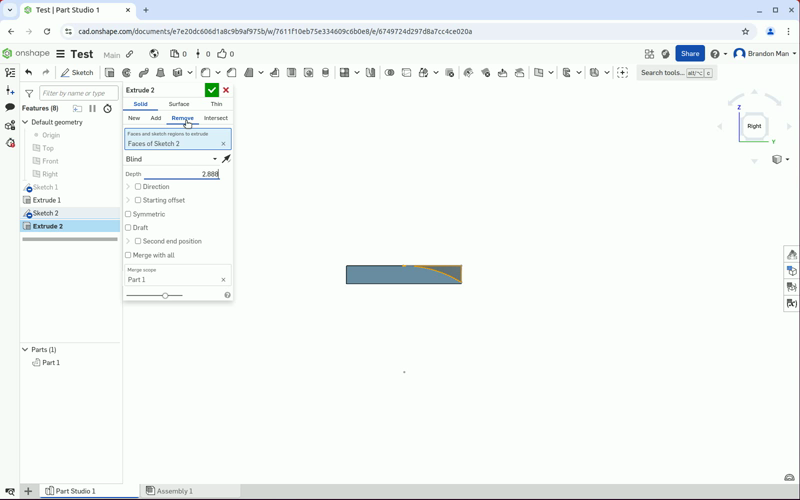
key(tab, 3)
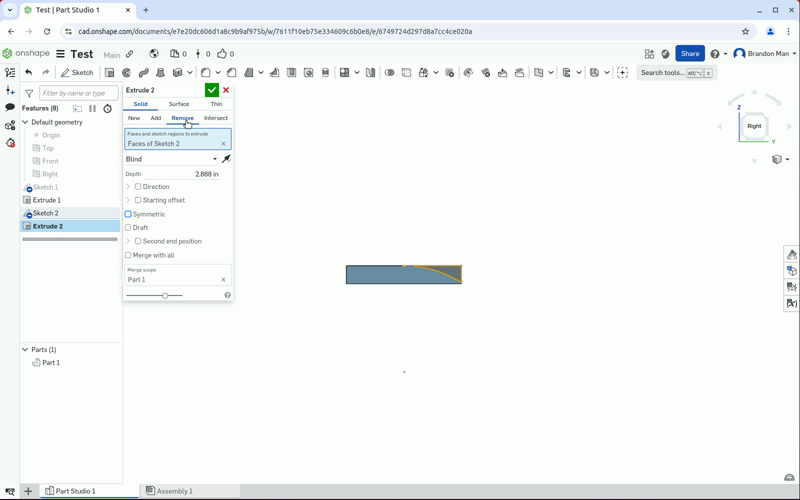
key(space)
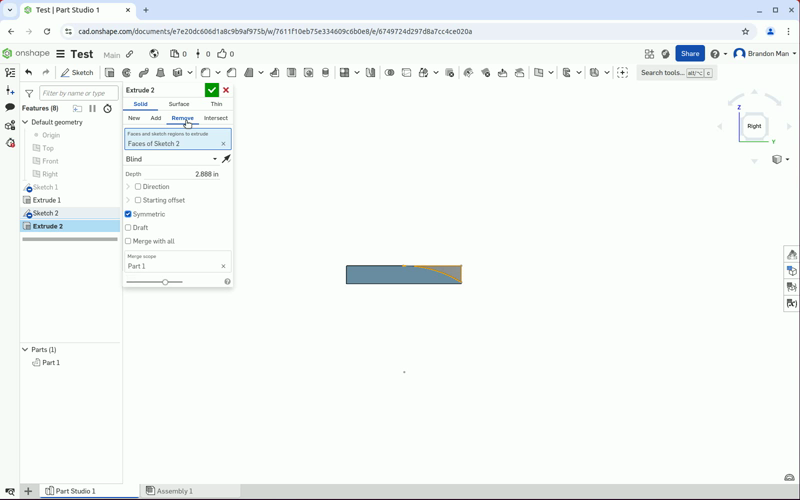
key(tab, 2)
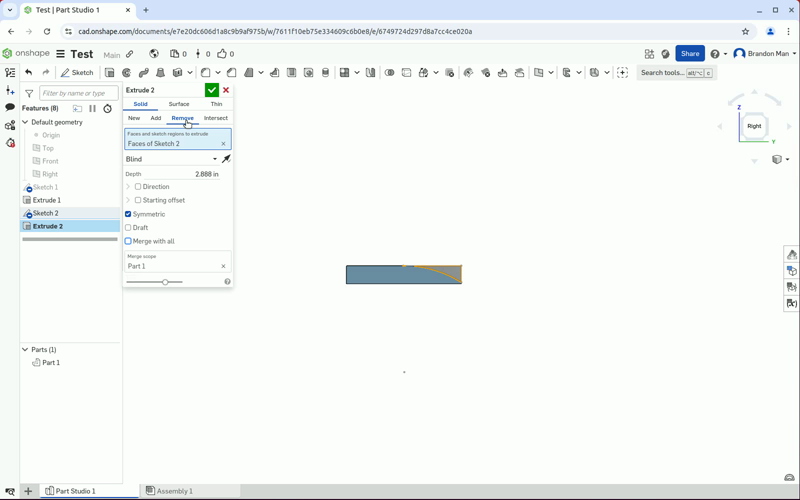
key(space)
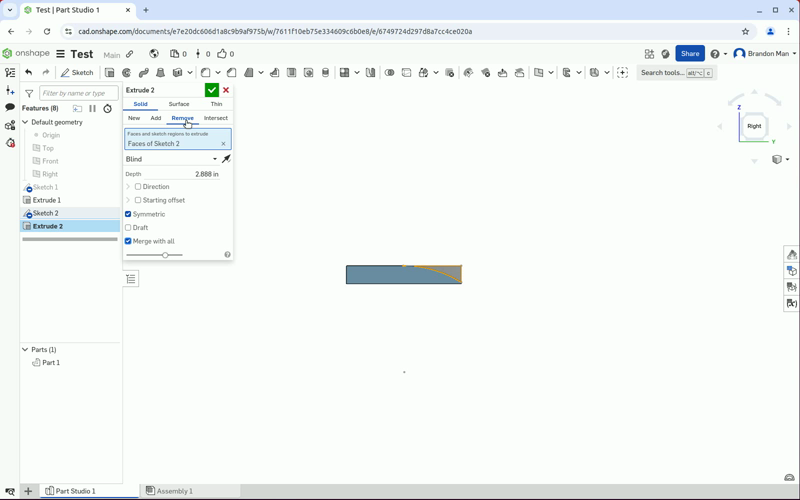
key(enter)
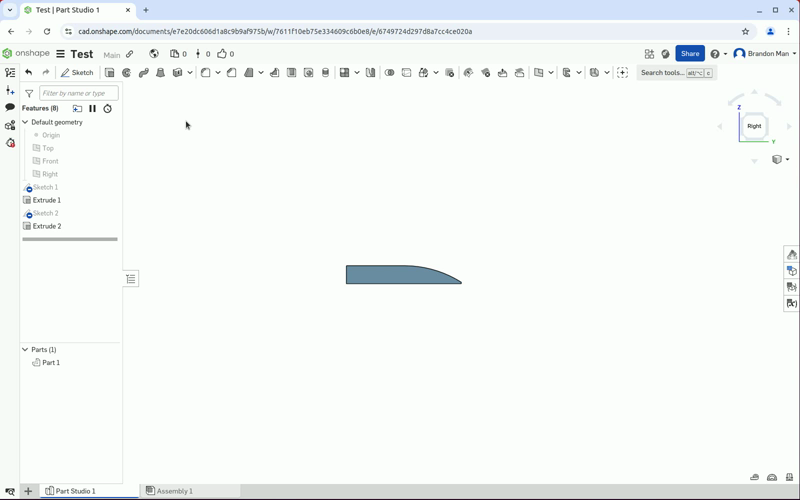
key(shift+h)
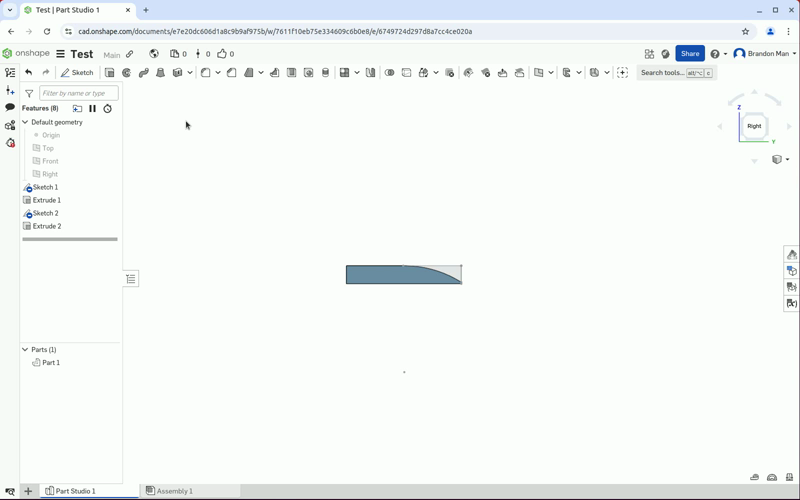
key(shift+h)
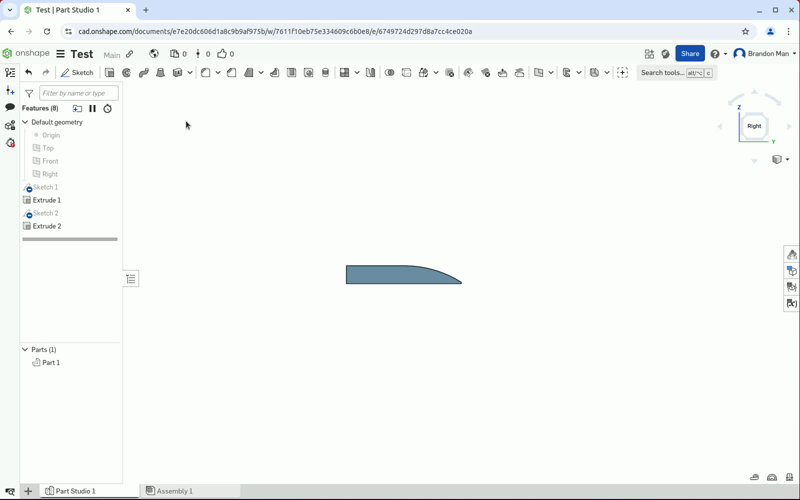
mouse_move(73, 189)
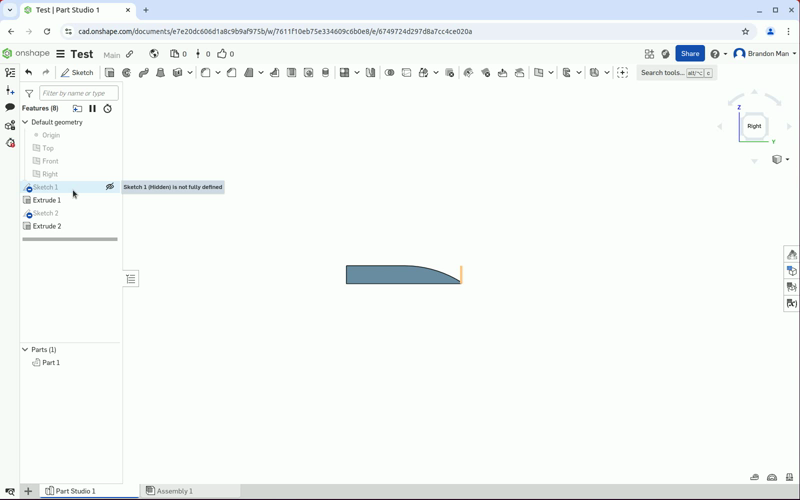
click(73, 189)
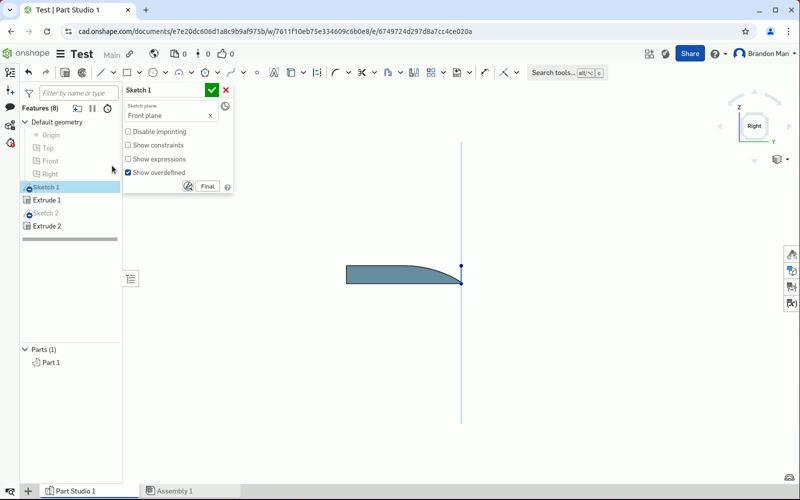
mouse_move(229, 92)
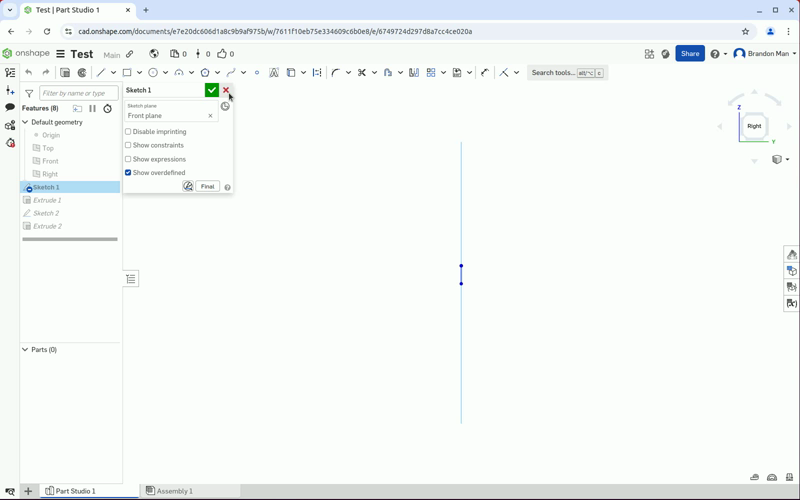
click(229, 92)
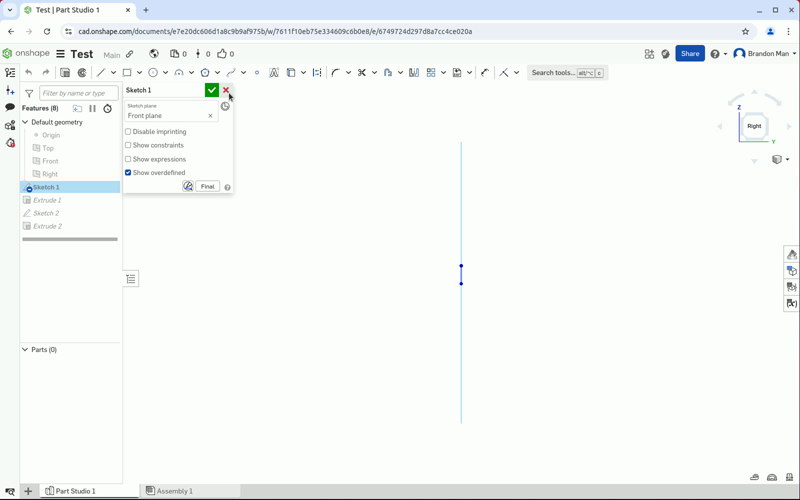
key(shift+s)
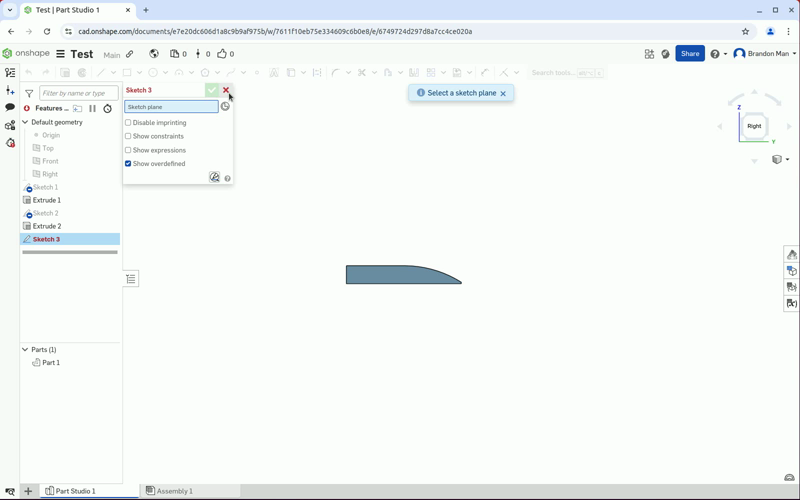
mouse_move(73, 176)
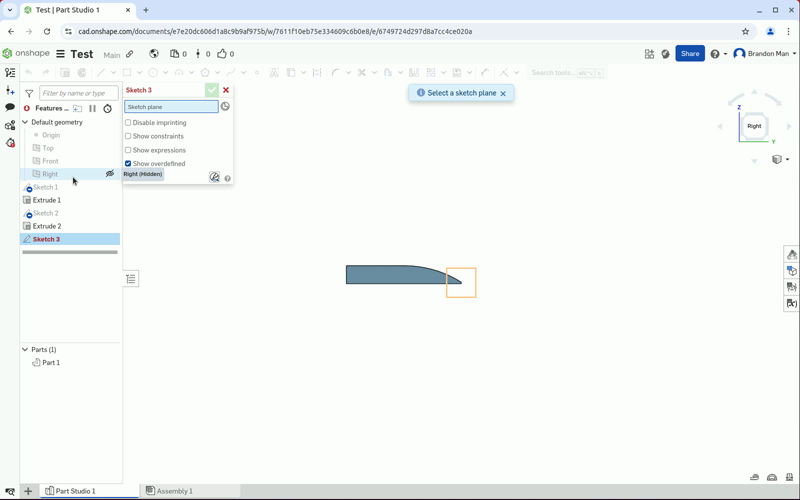
click(73, 176)
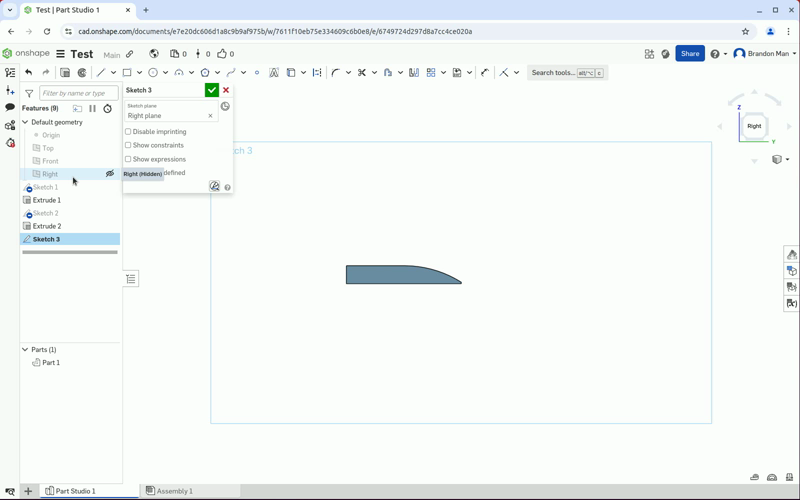
mouse_move(73, 352)
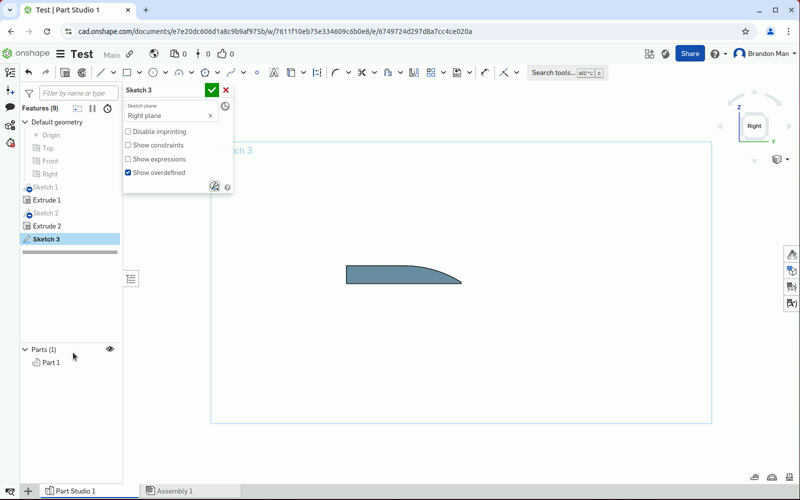
key(y)
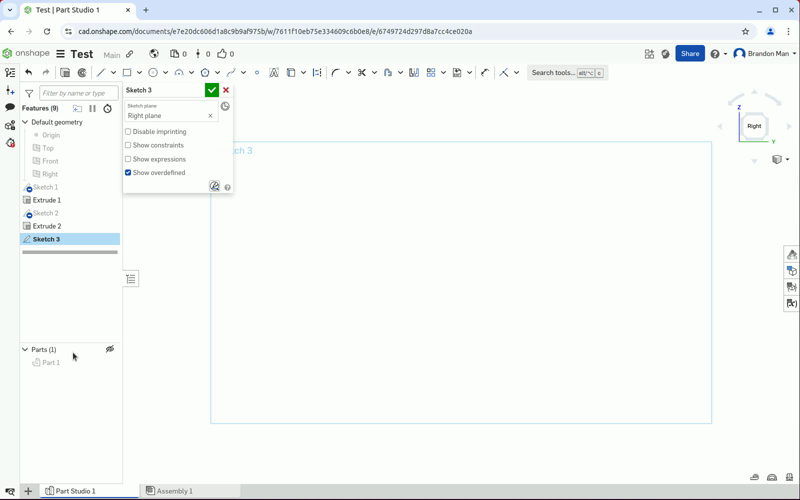
key(a)
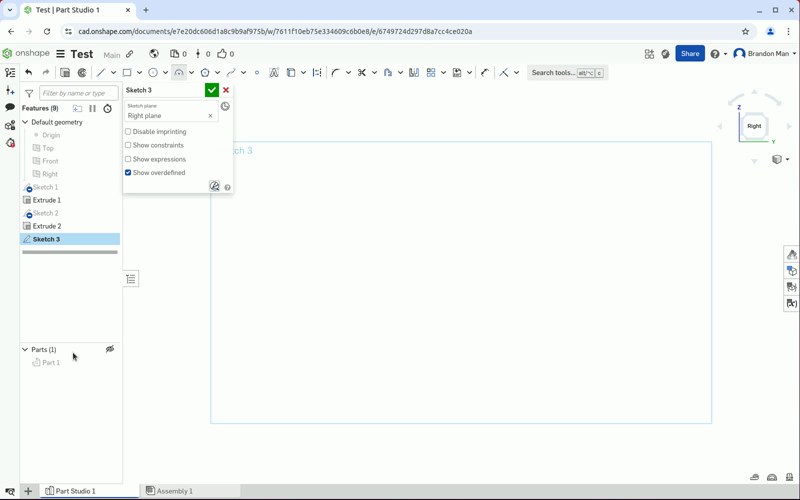
key_down(shift)
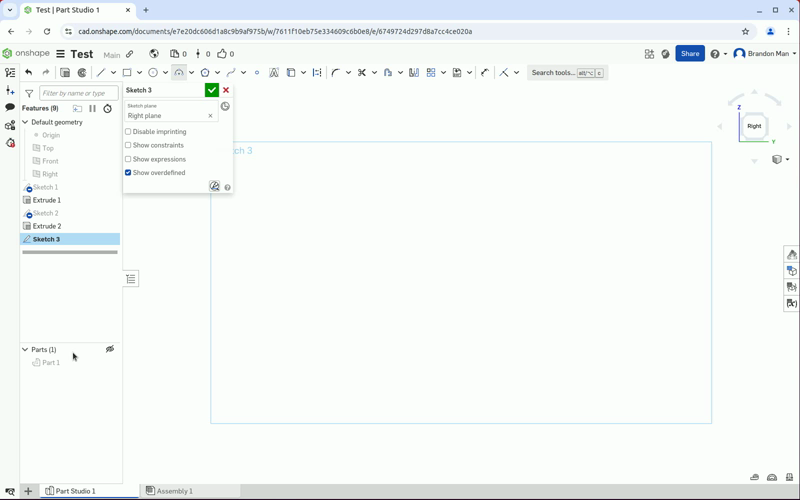
mouse_move(345, 282)
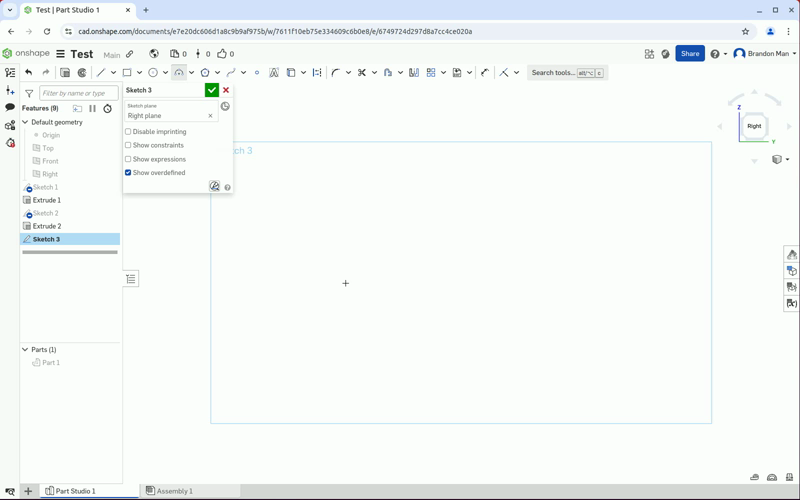
click(345, 282)
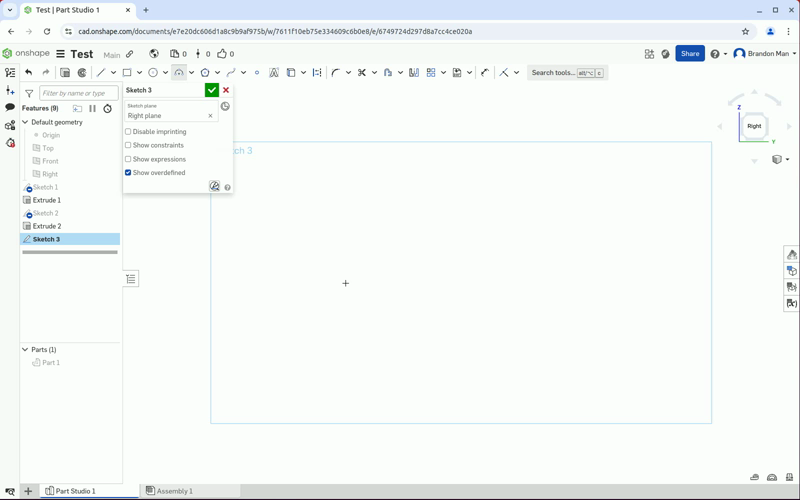
key_up(shift)
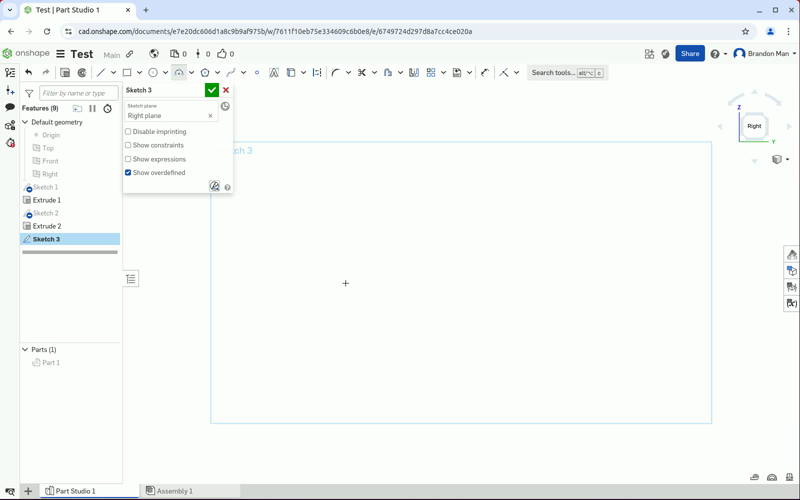
key_down(shift)
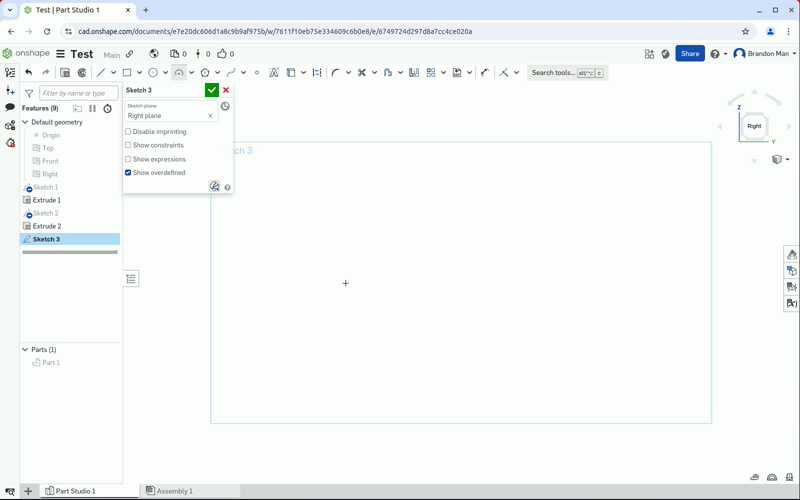
mouse_move(403, 265)
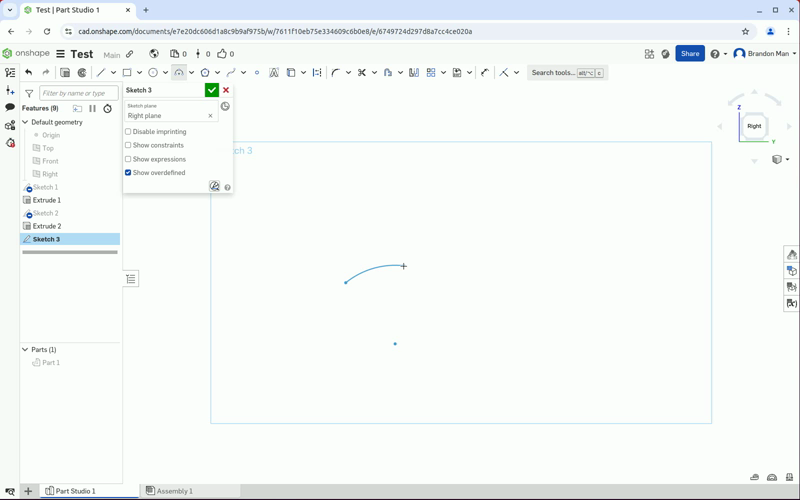
click(403, 265)
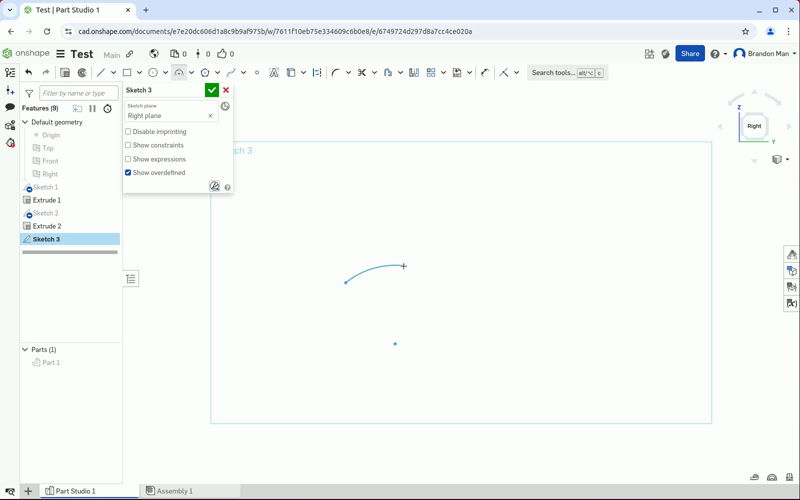
mouse_move(373, 270)
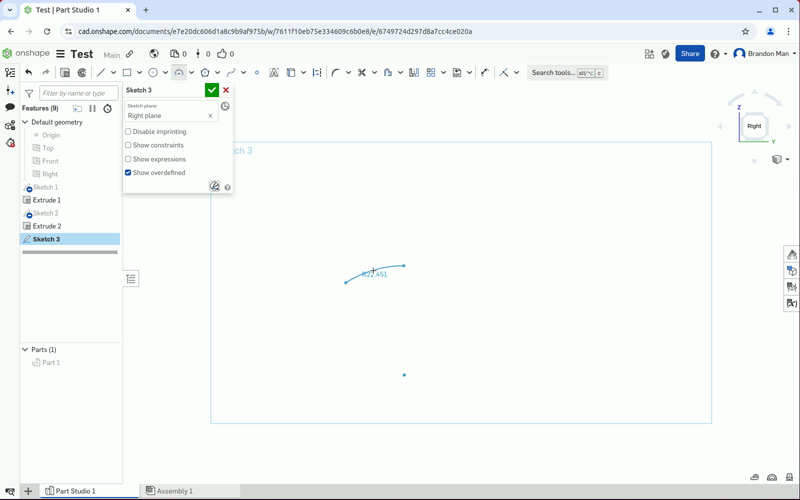
click(373, 270)
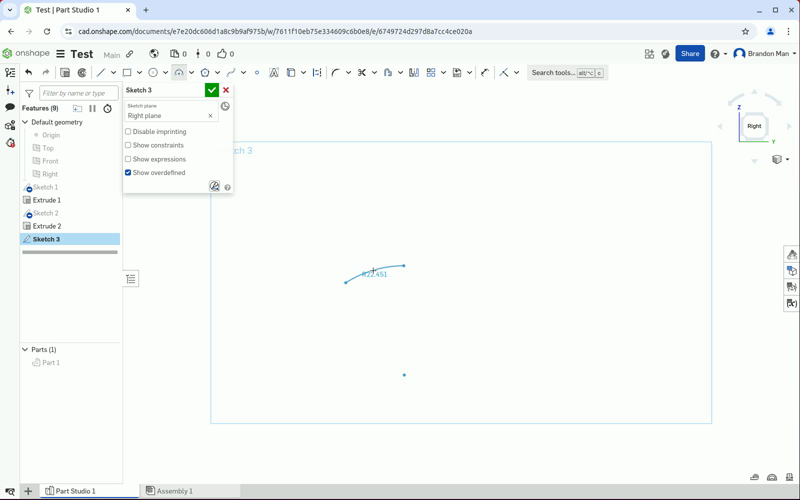
key_up(shift)
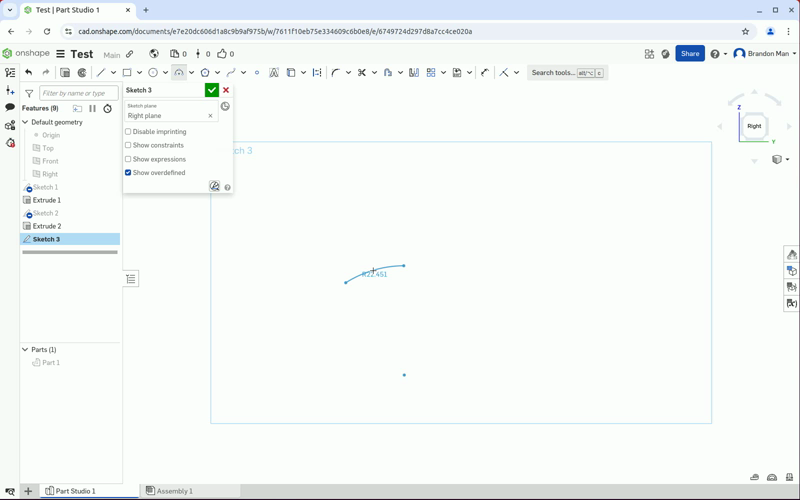
key(esc)
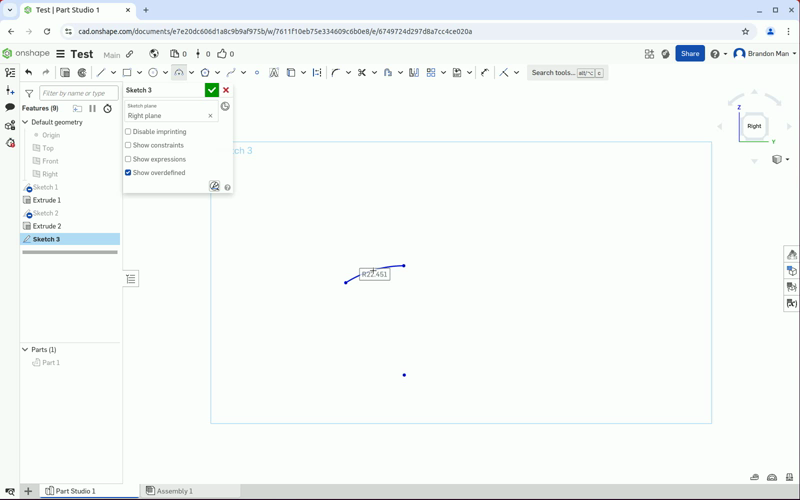
key(l)
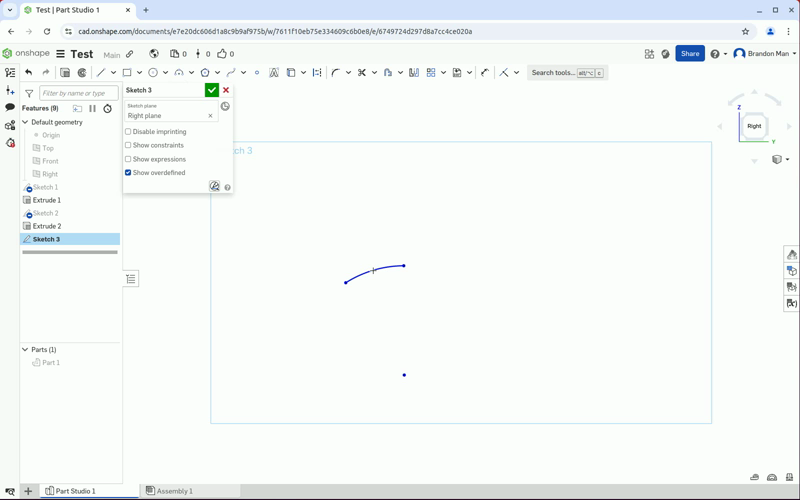
mouse_move(403, 265)
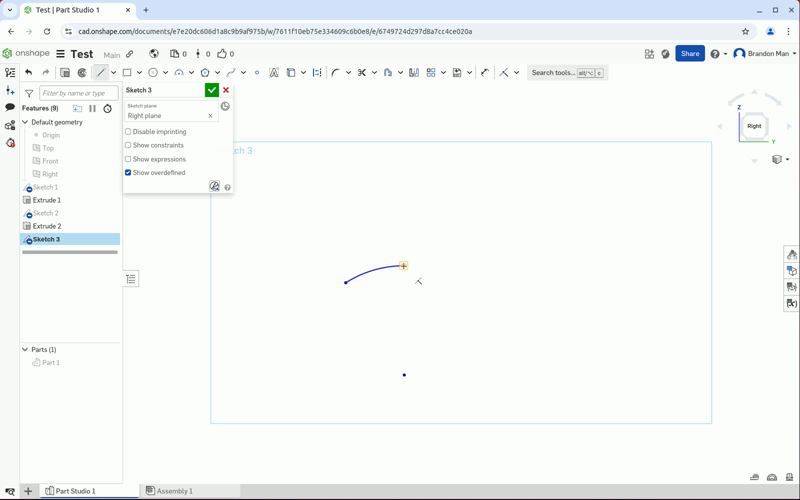
click(403, 265)
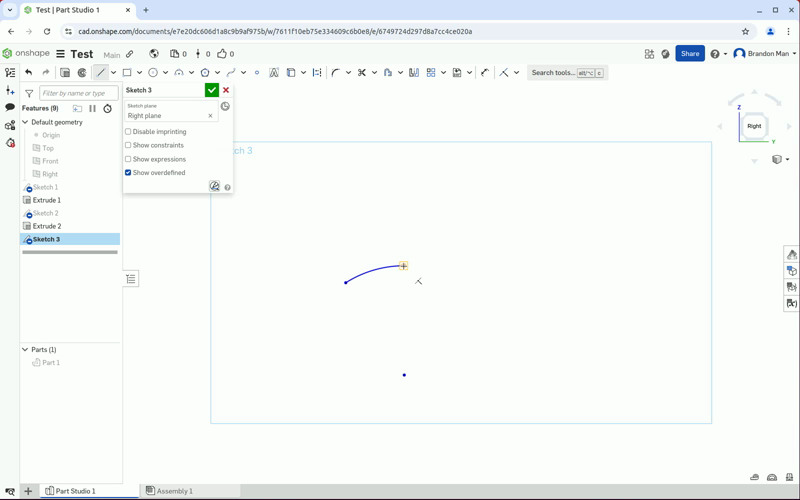
key_down(shift)
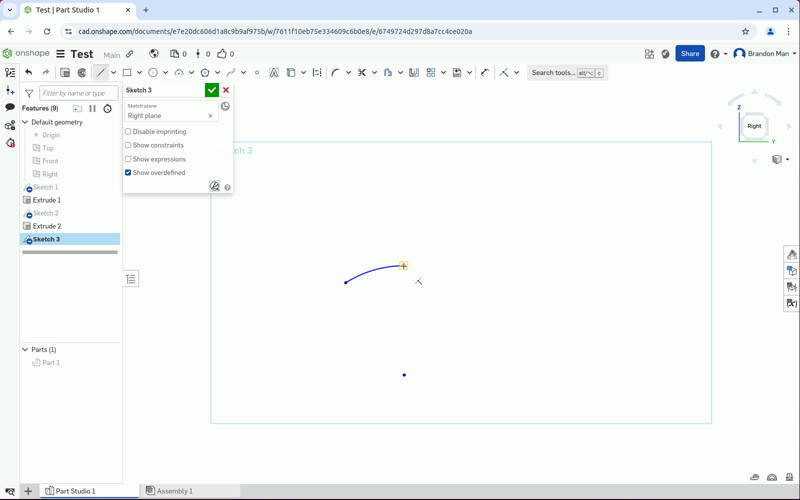
mouse_move(433, 265)
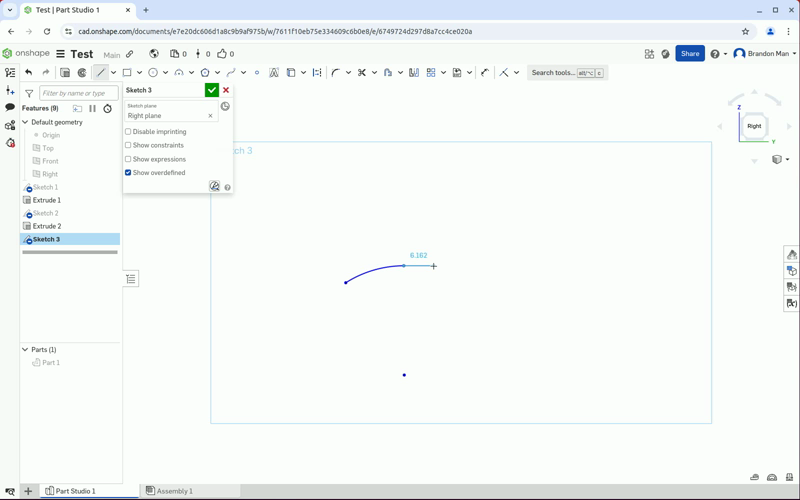
mouse_move(345, 265)
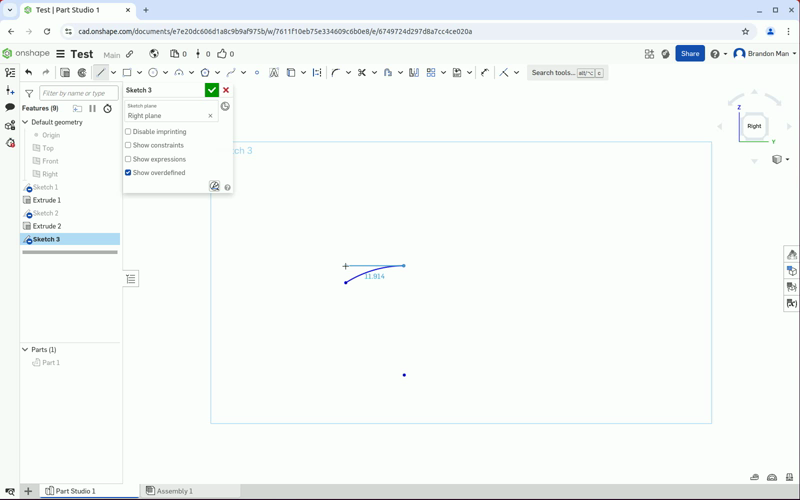
click(345, 265)
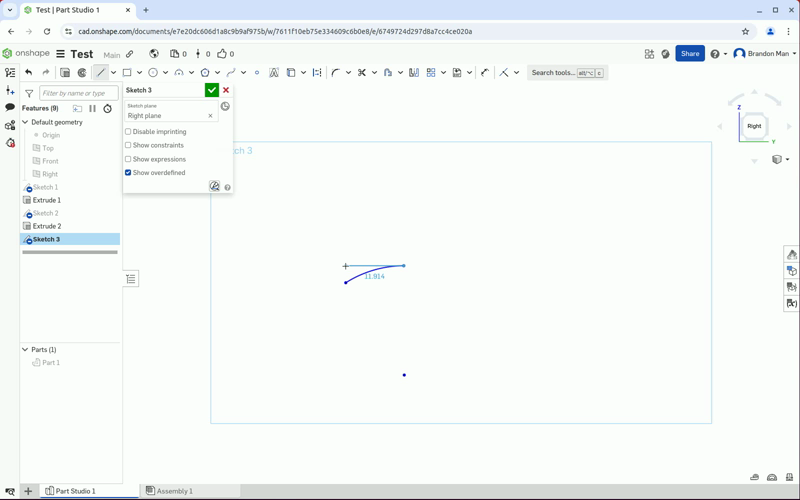
key_up(shift)
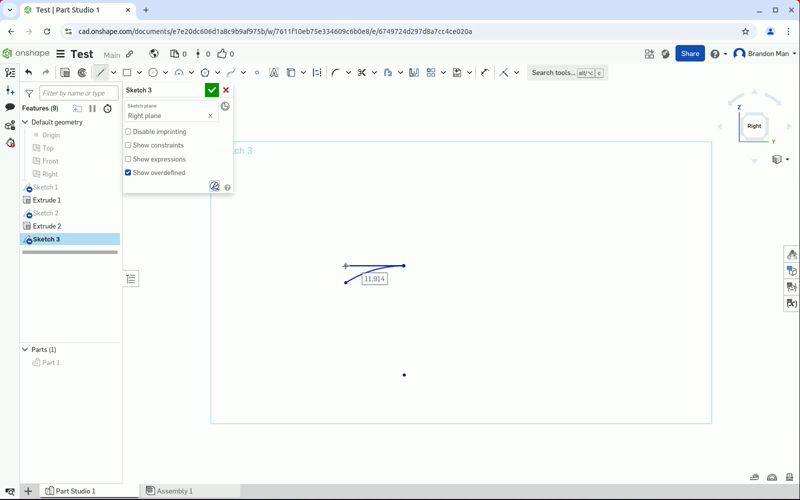
mouse_move(375, 265)
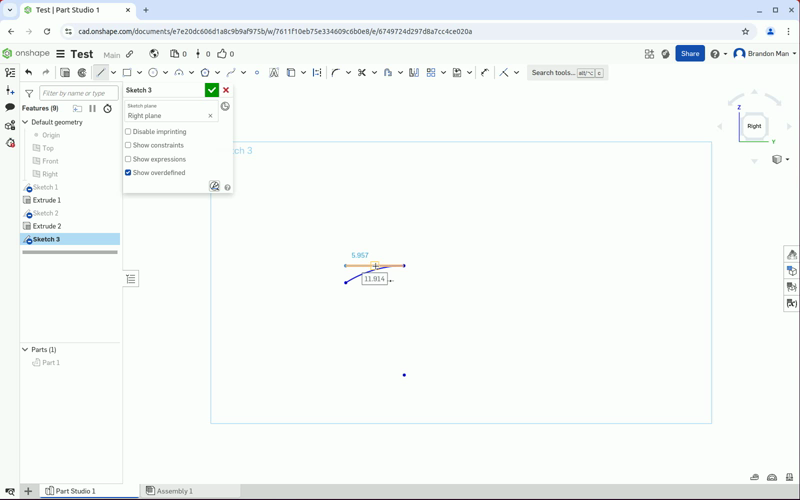
key_down(shift)
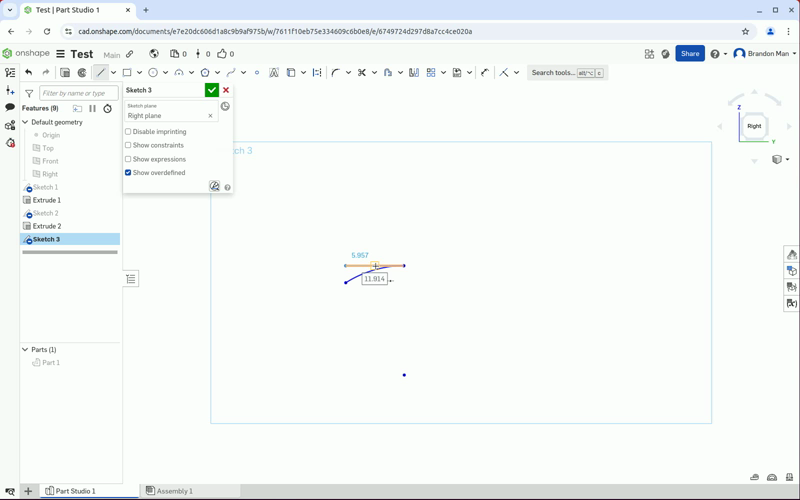
mouse_move(345, 282)
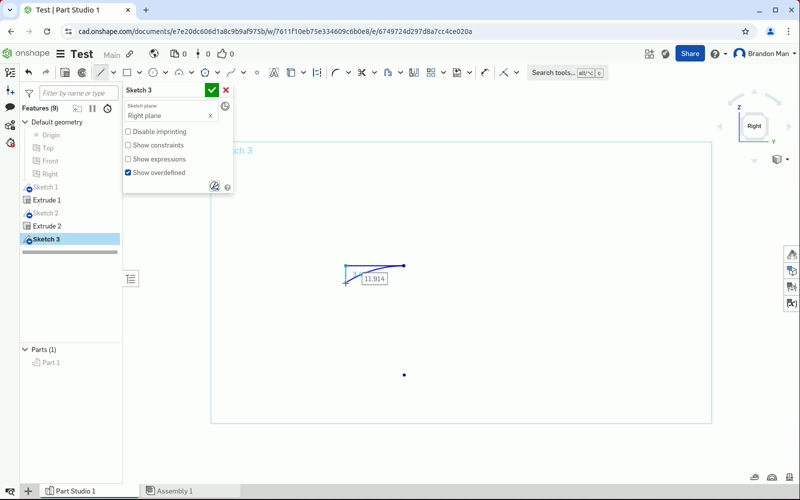
key_up(shift)
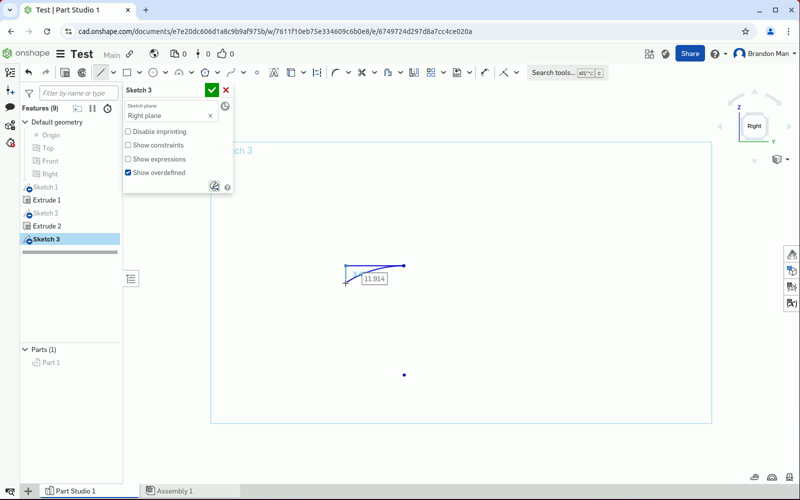
click(345, 282)
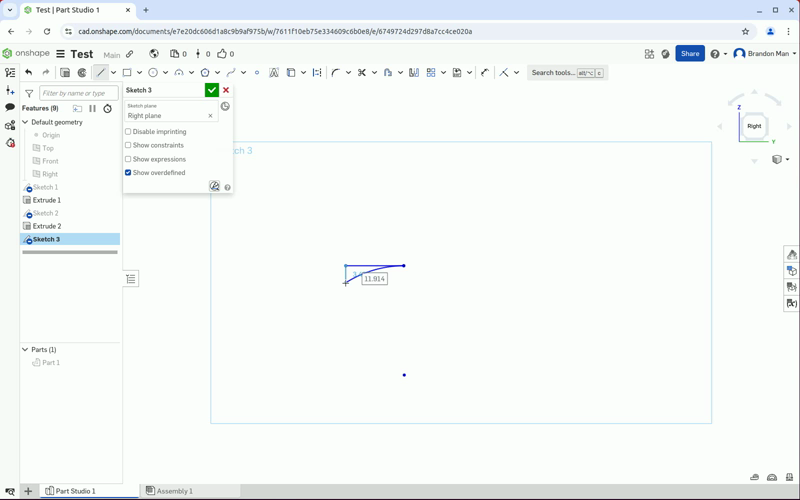
key(esc)
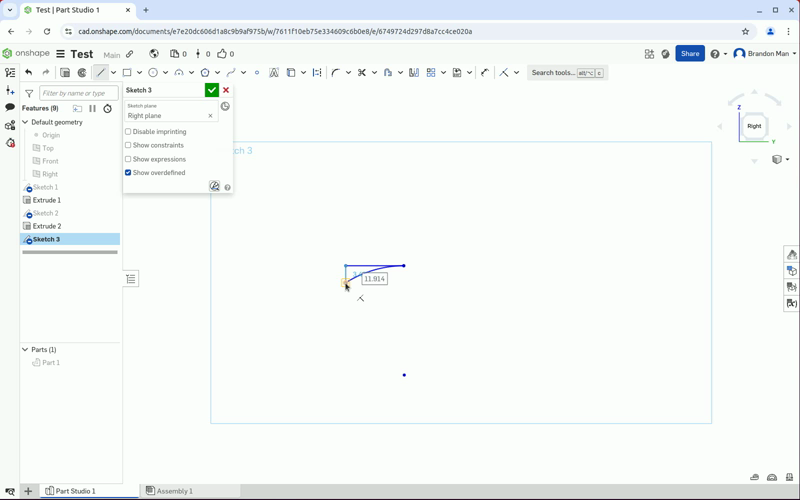
mouse_move(382, 267)
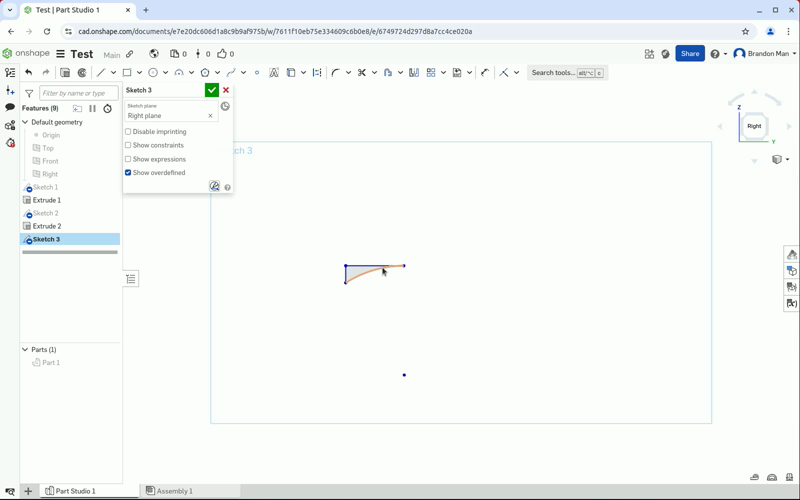
scroll(6)
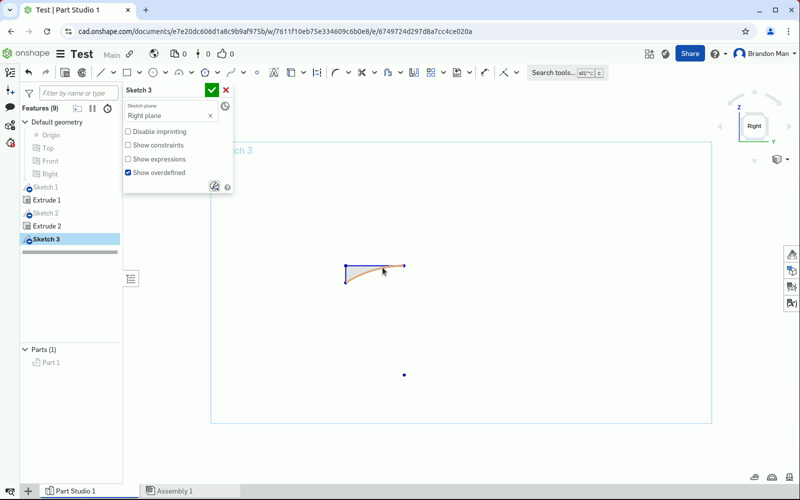
scroll(6)
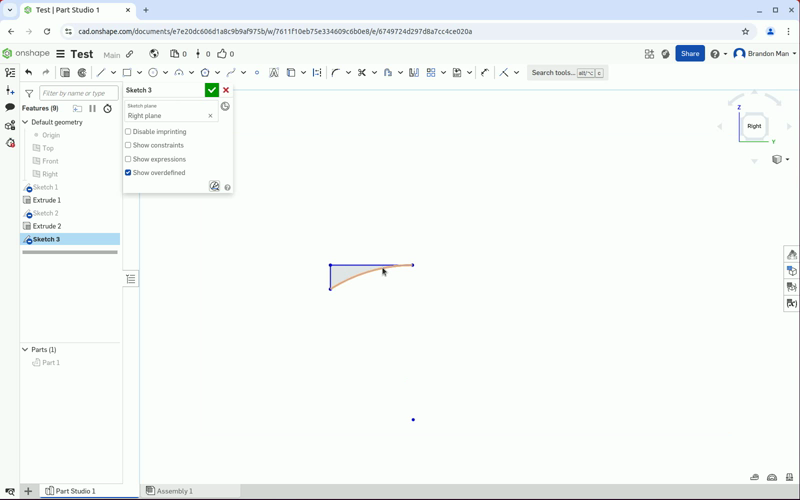
scroll(6)
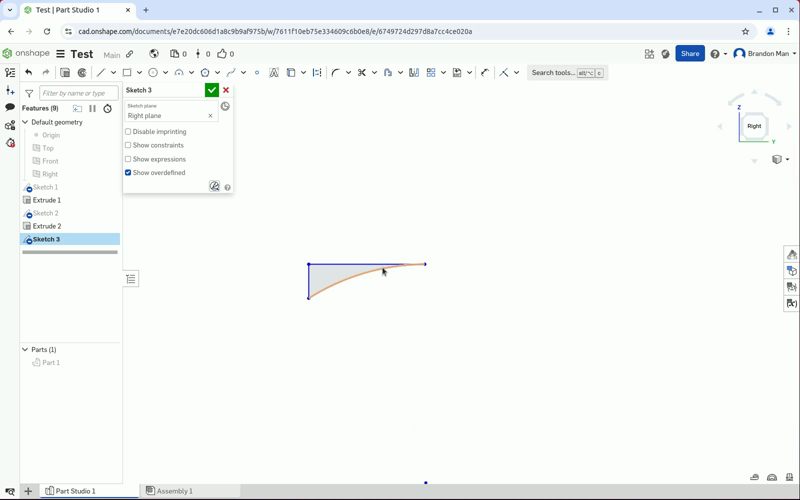
scroll(6)
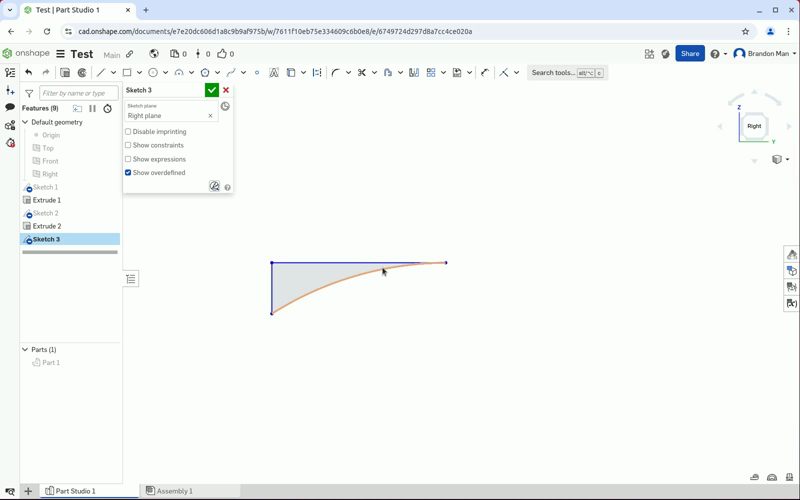
scroll(6)
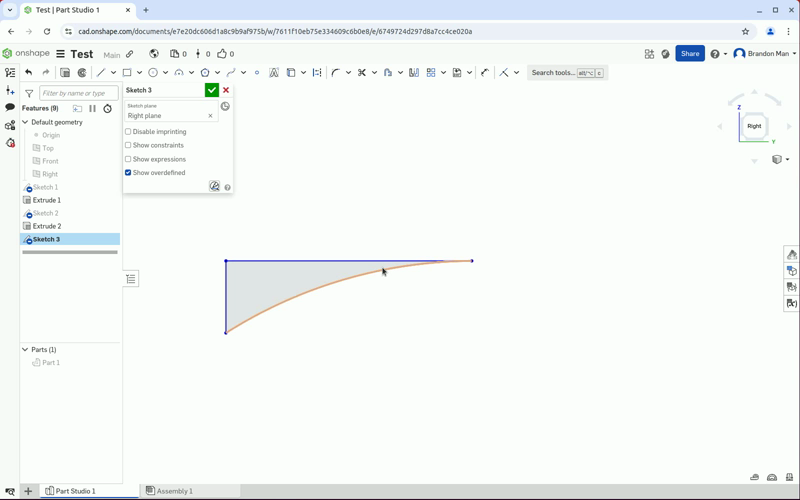
scroll(6)
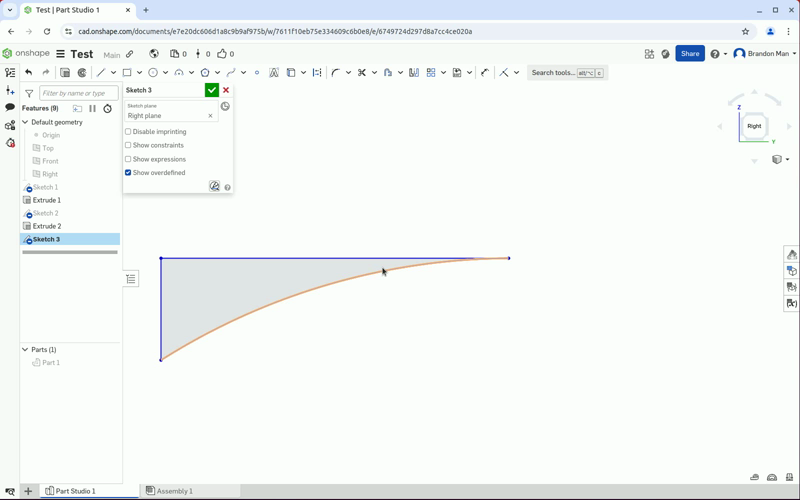
scroll(6)
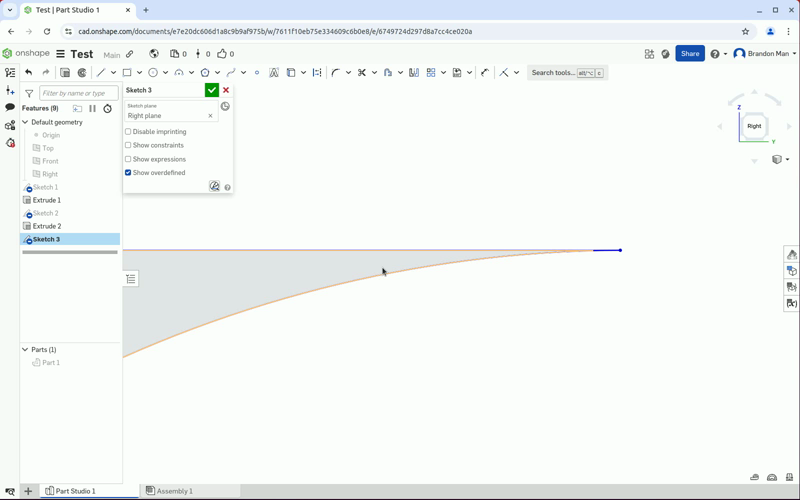
click(382, 267)
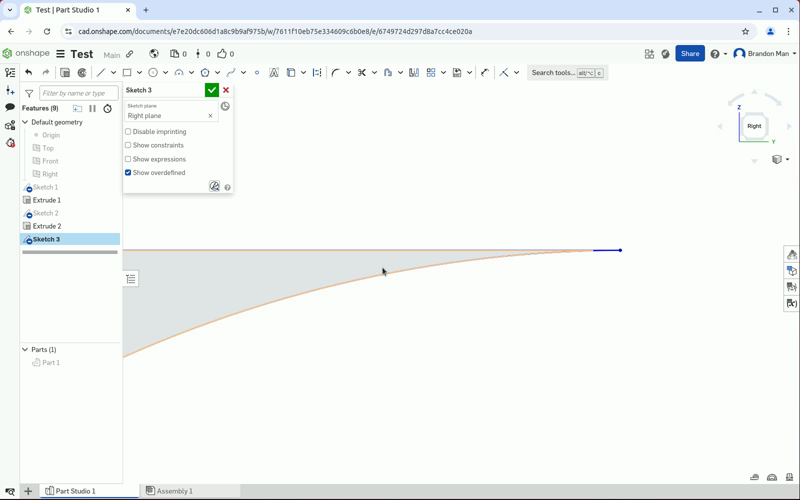
scroll(-6)
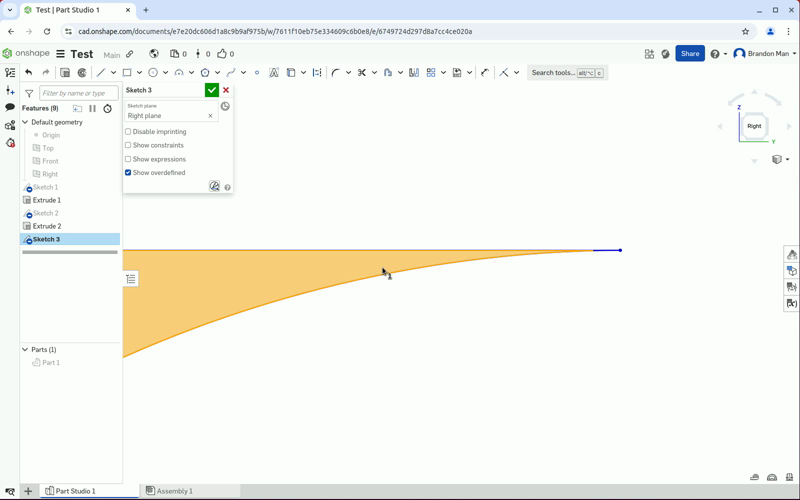
scroll(-6)
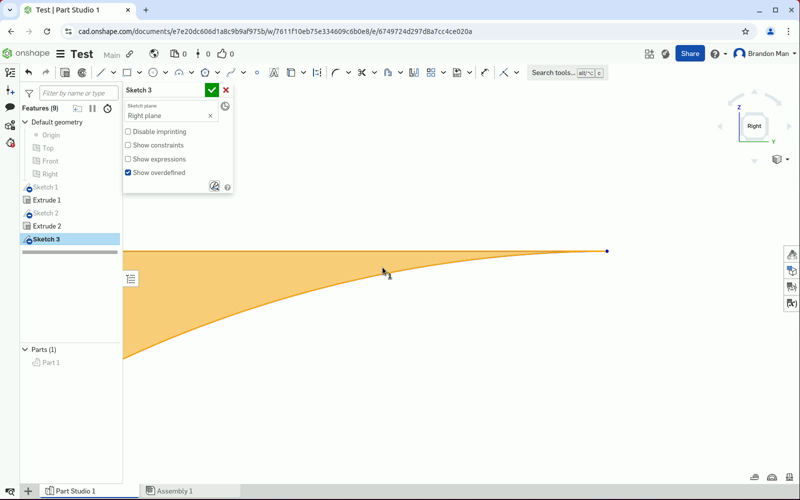
scroll(-6)
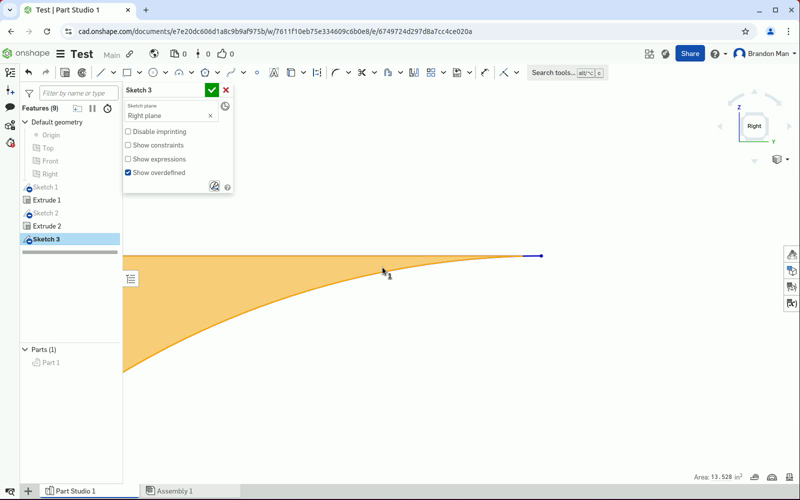
scroll(-6)
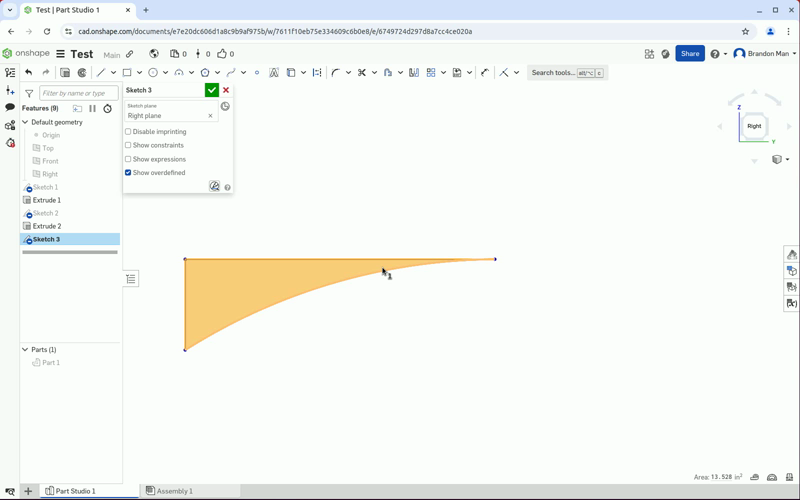
scroll(-6)
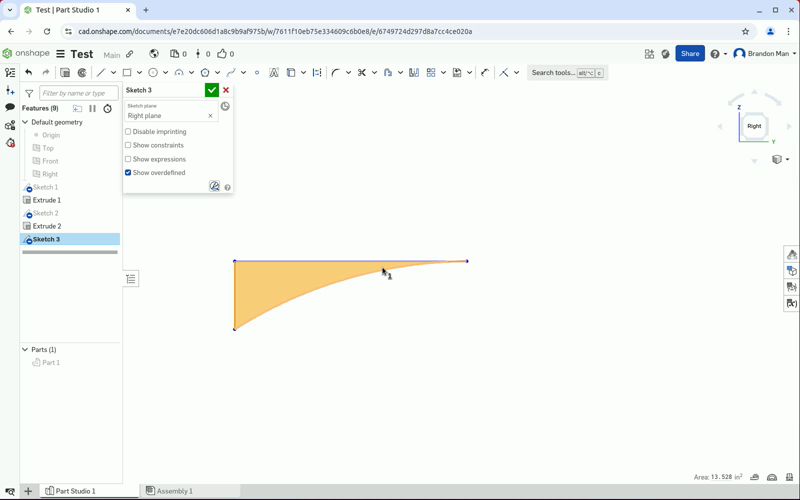
scroll(-6)
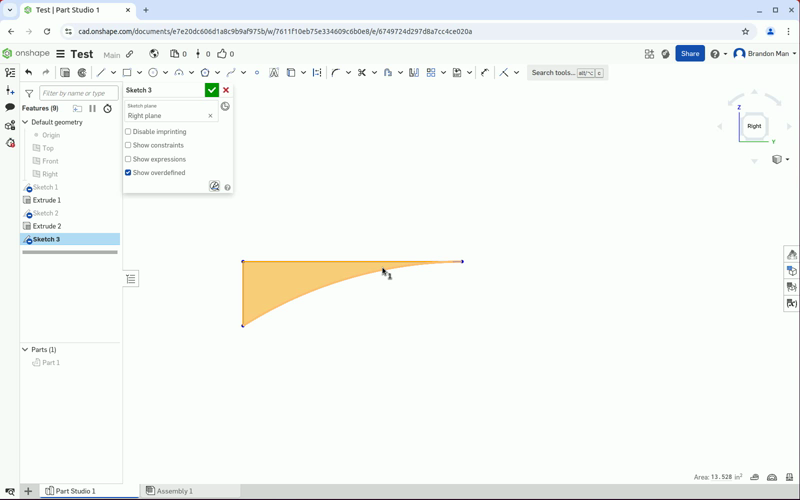
scroll(-6)
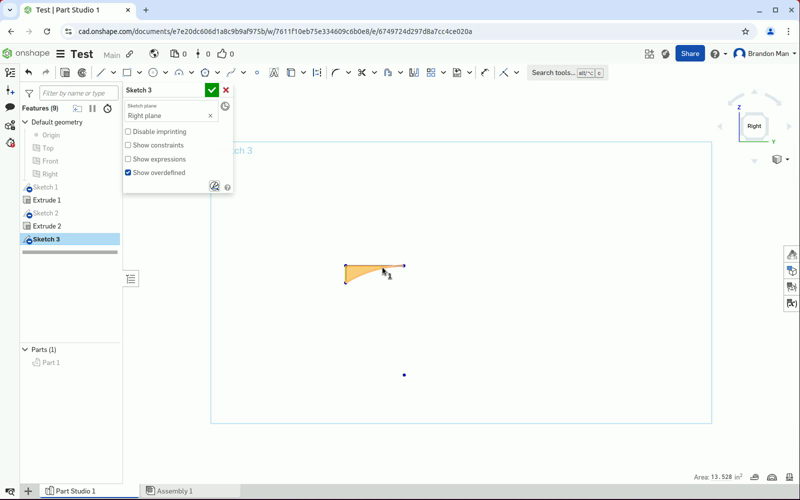
mouse_move(73, 352)
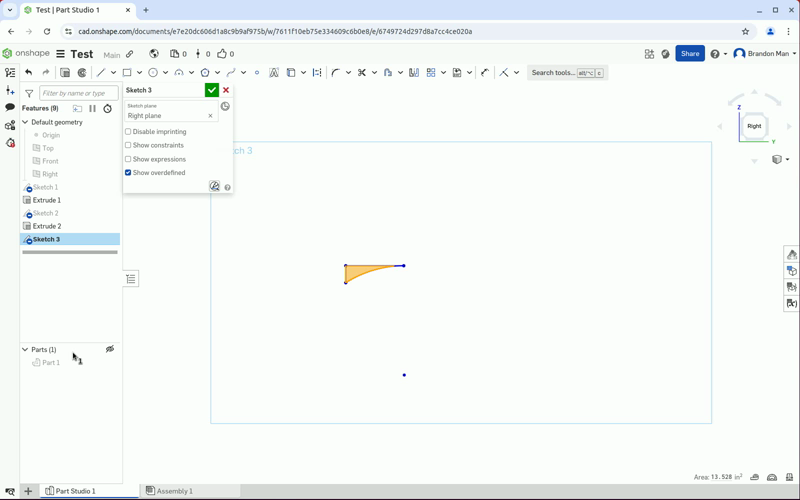
key(shift+y)
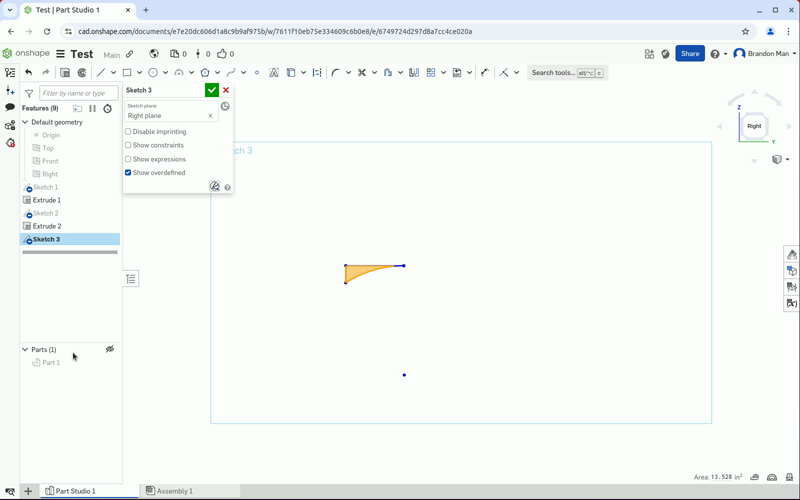
key(shift+e)
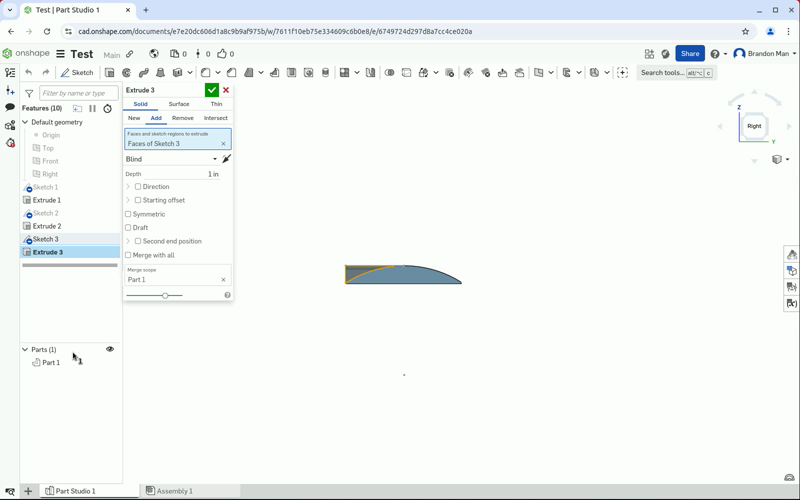
mouse_move(143, 106)
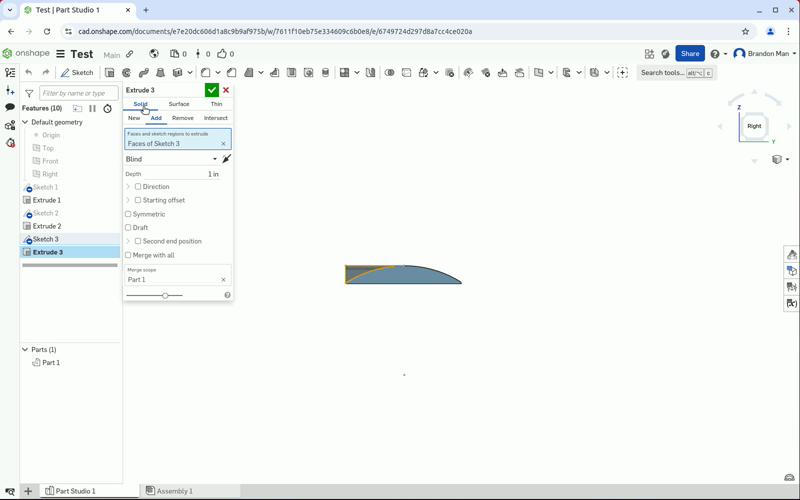
click(143, 106)
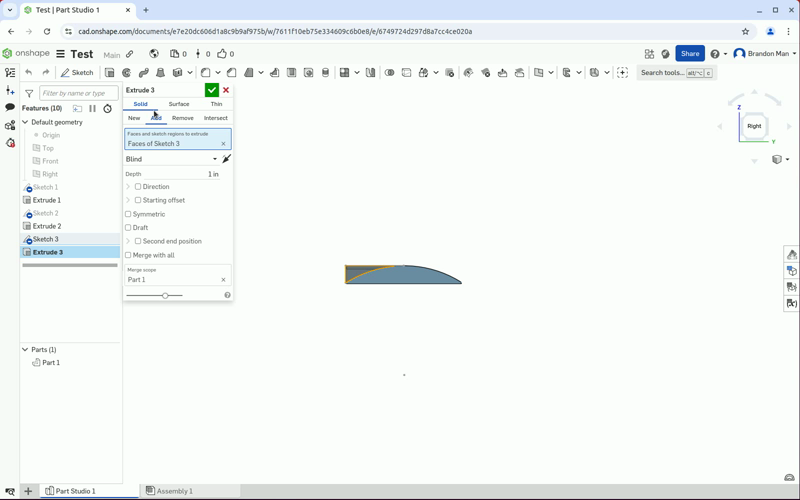
mouse_move(186, 120)
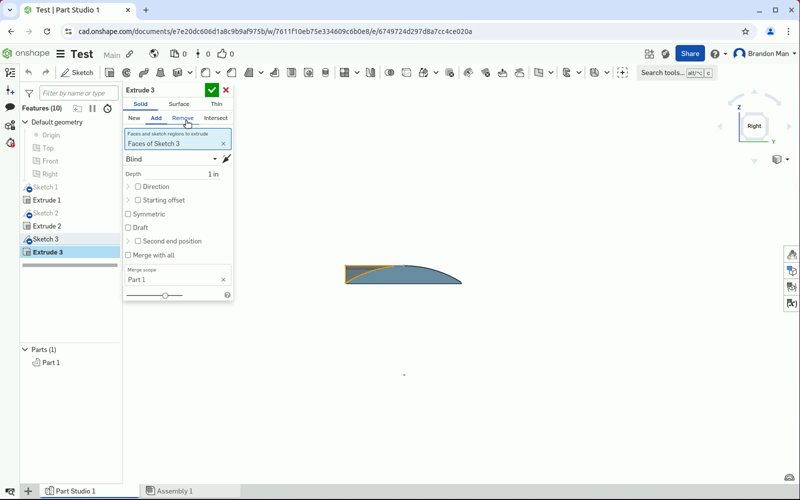
click(186, 120)
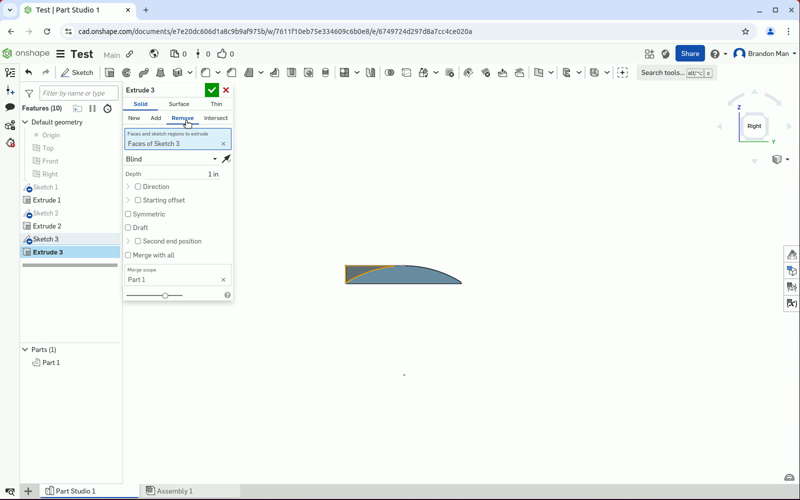
key(tab, 4)
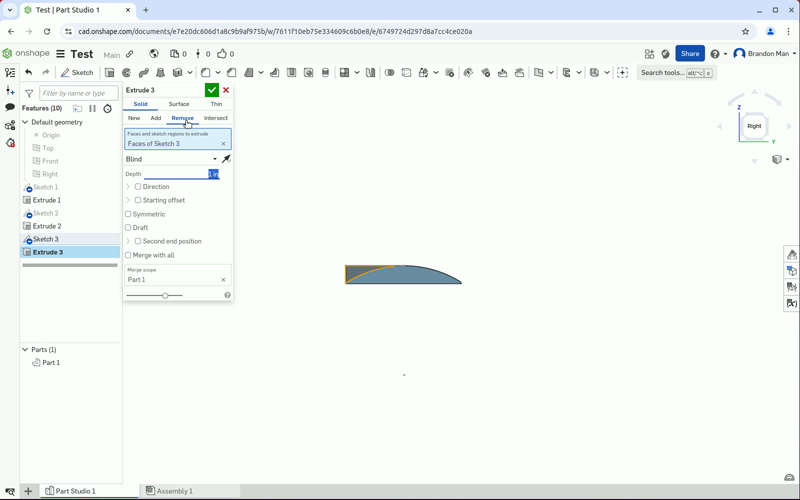
text(2.888)
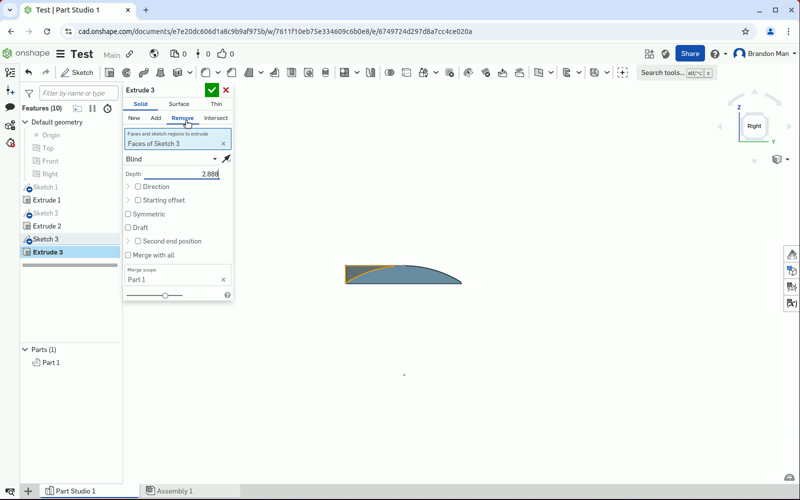
key(tab, 3)
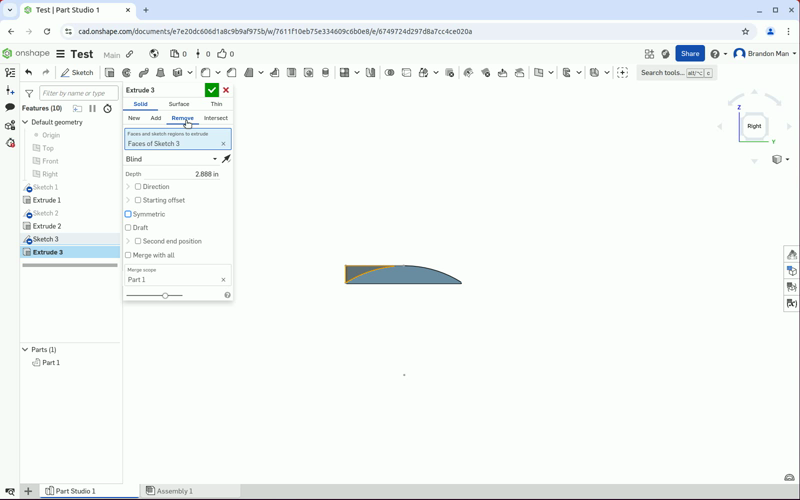
key(space)
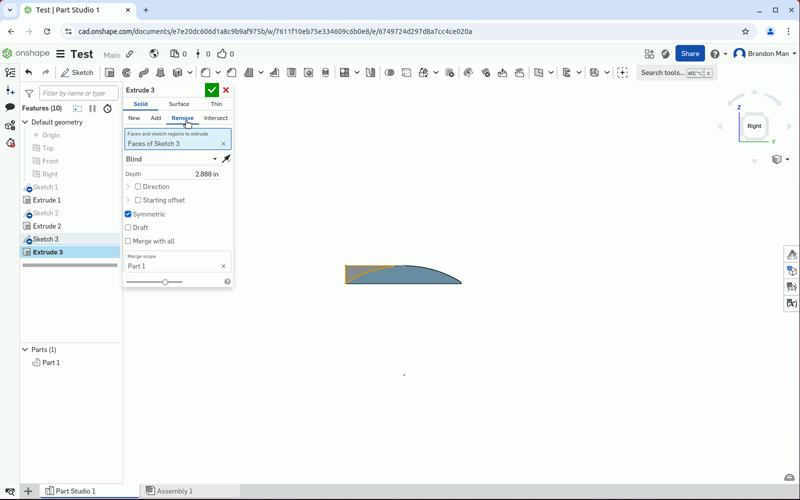
key(tab, 2)
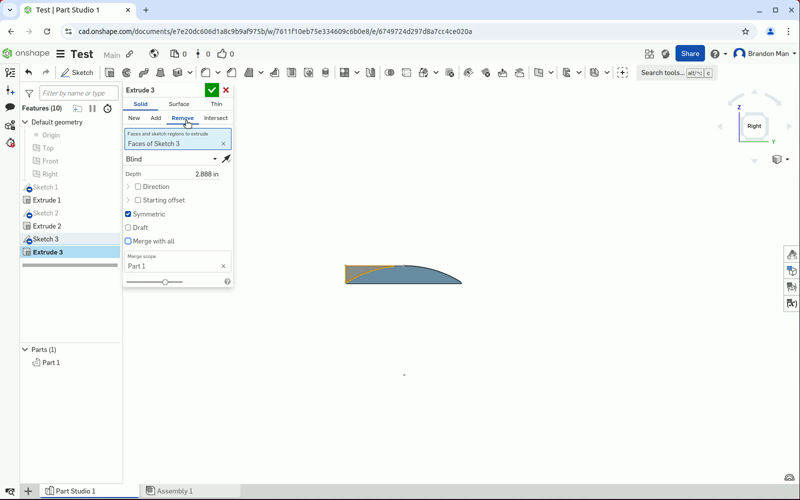
key(space)
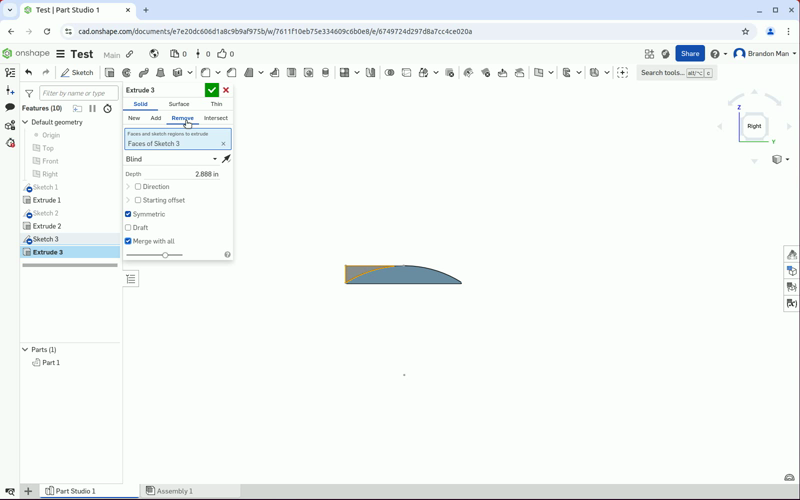
key(enter)
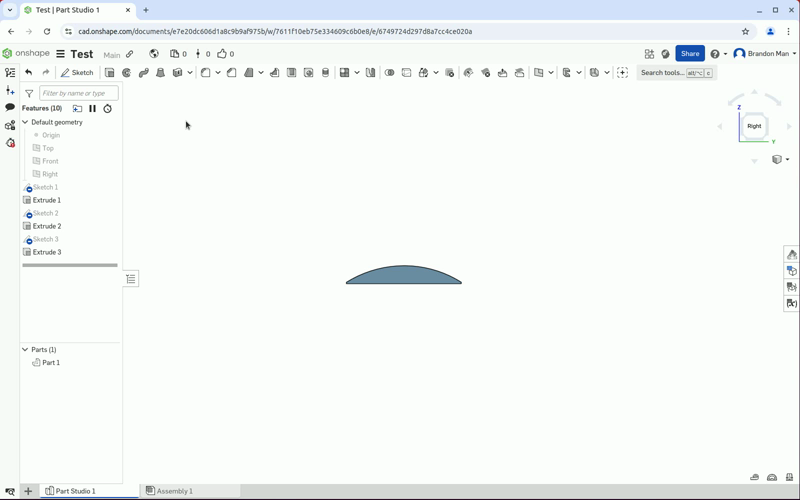
key(shift+h)
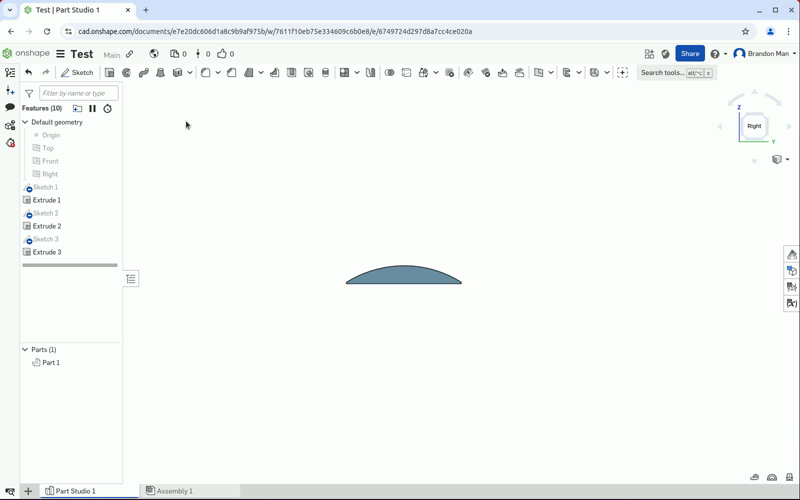
key(shift+h)
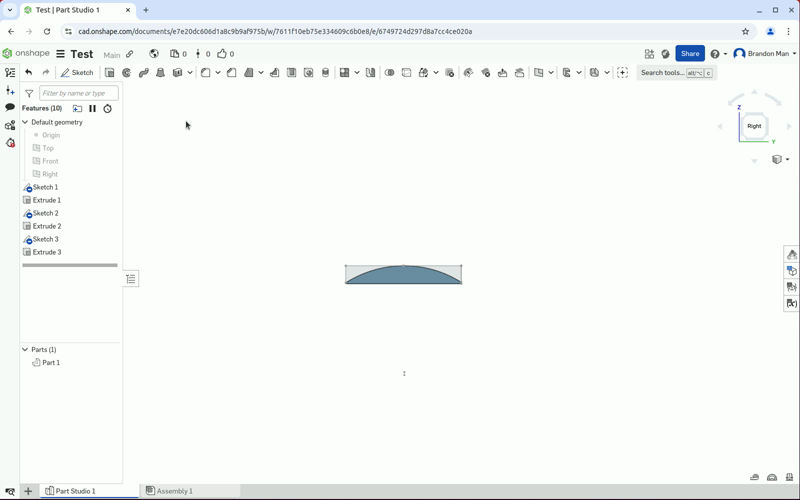
key(shift+7)
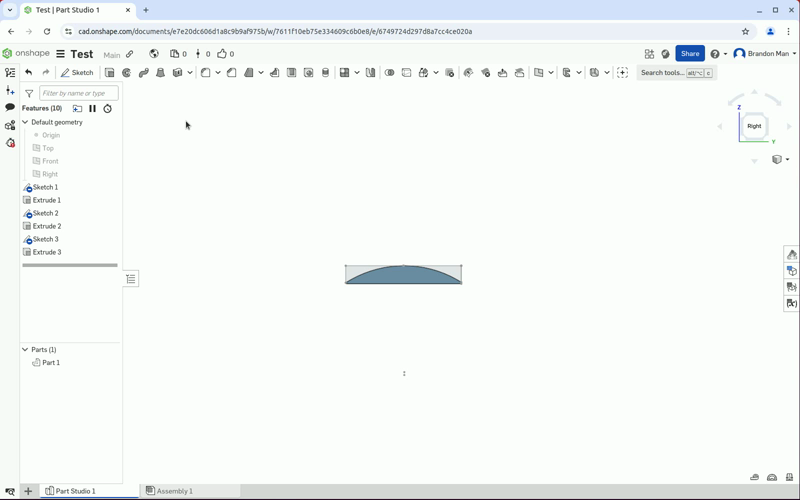
key(right, 2)
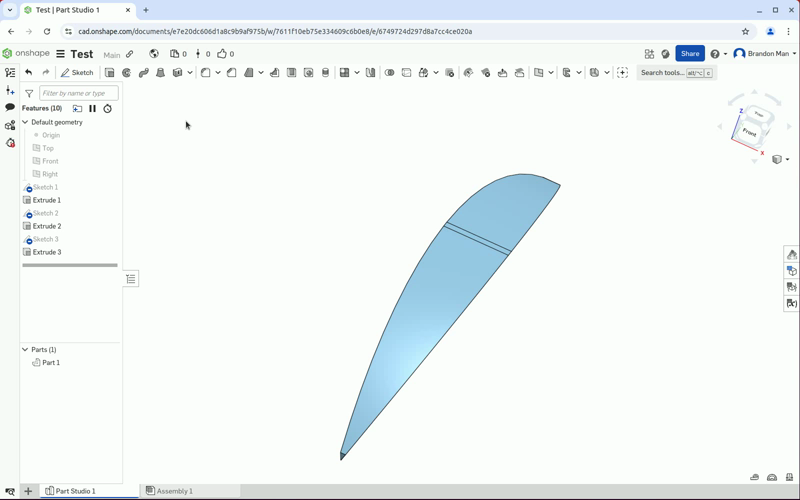
key(down, 2)
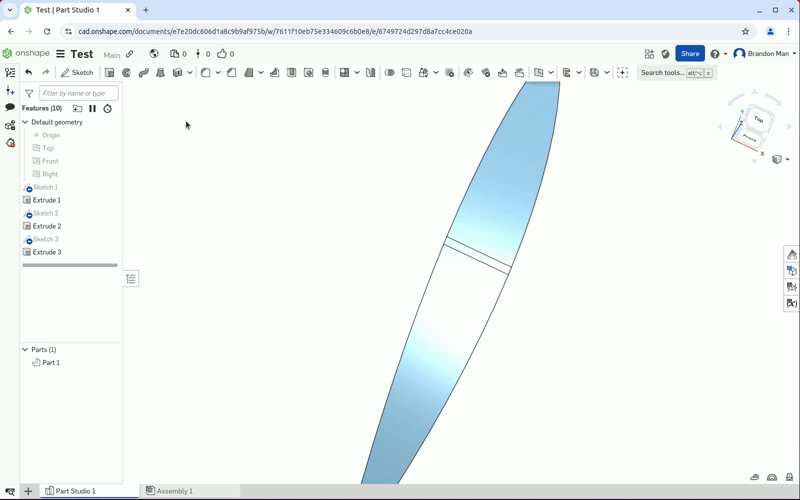
key(up, 2)
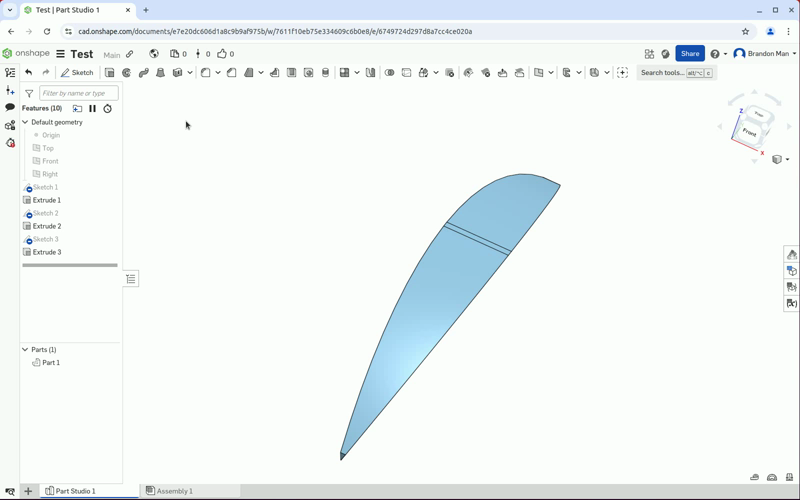
key(left, 2)
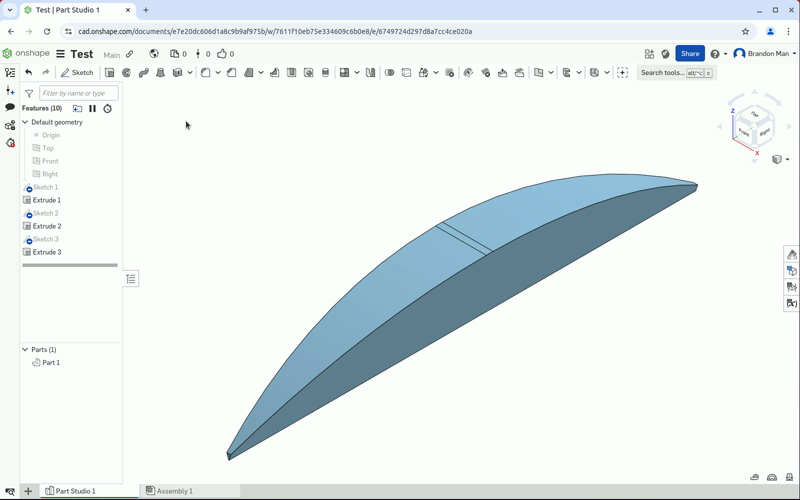
mouse_move(73, 189)
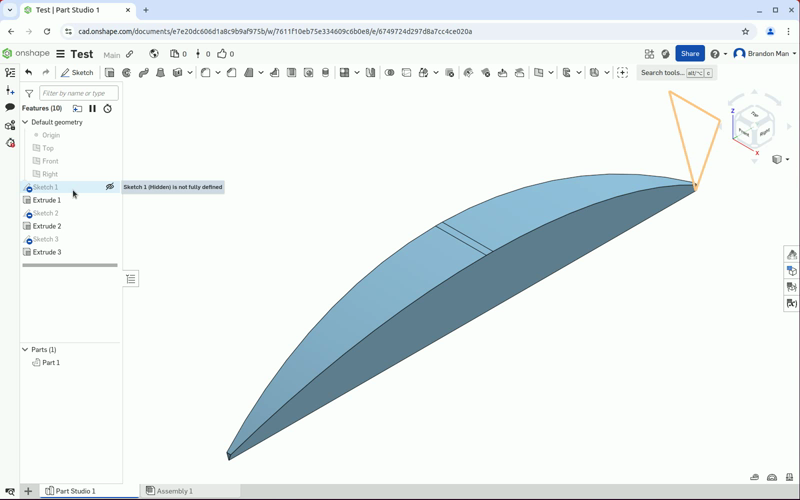
click(73, 189)